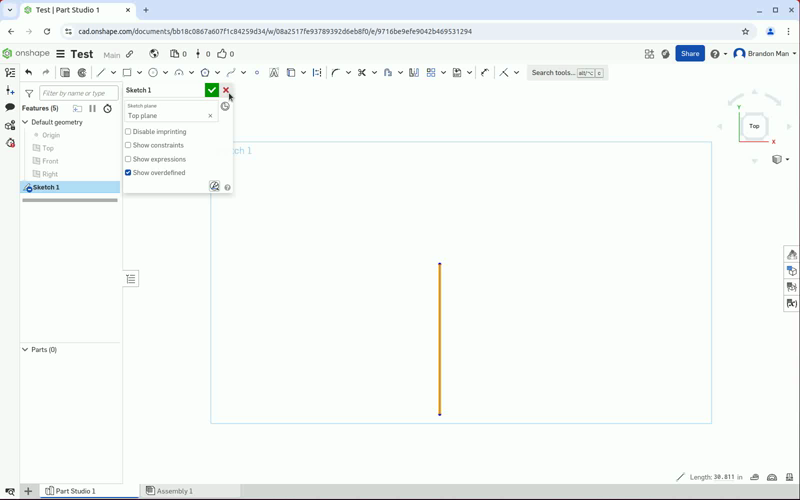
key(shift+h)
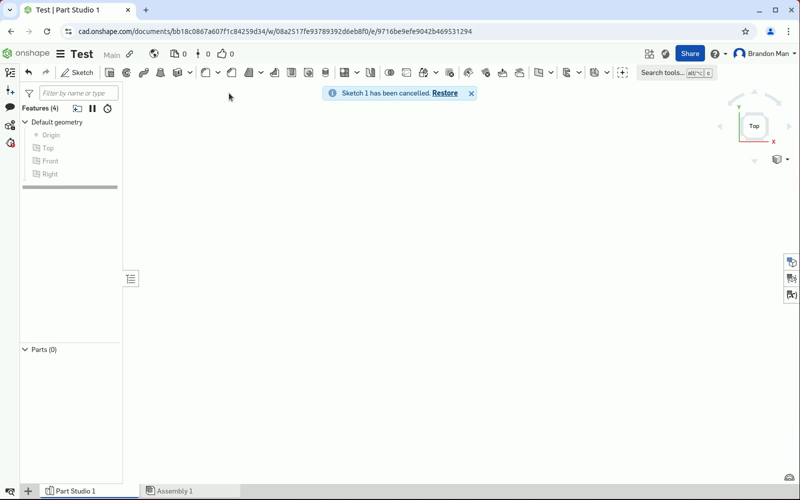
mouse_move(73, 352)
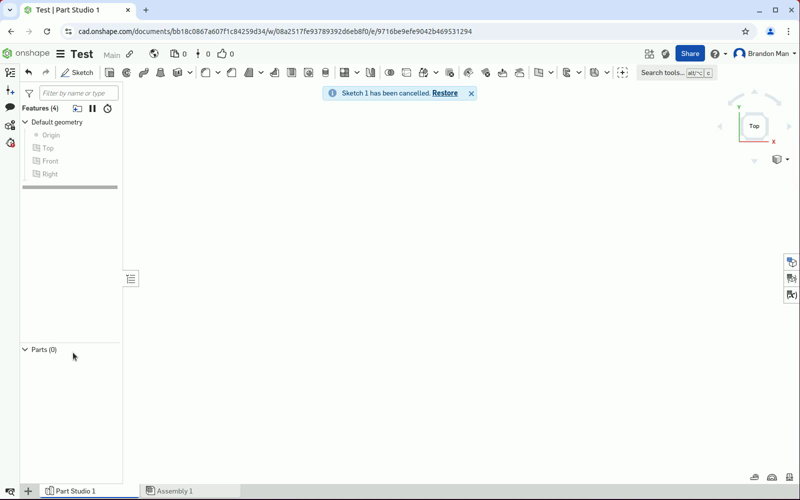
key(y)
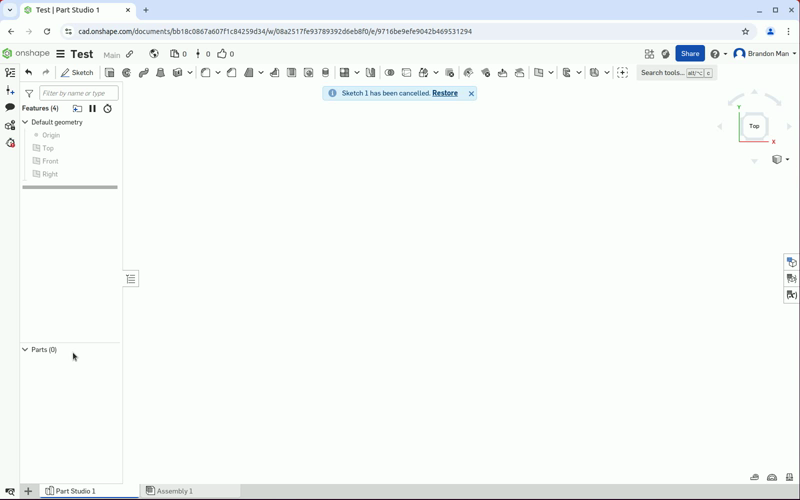
key(shift+p)
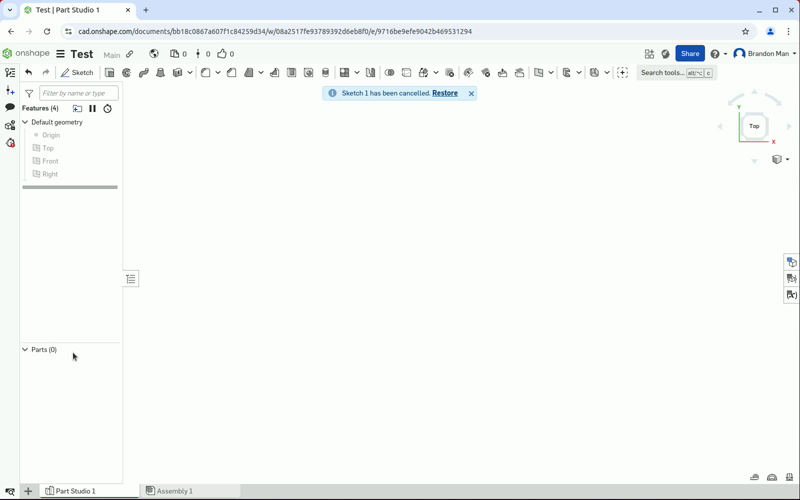
key(space)
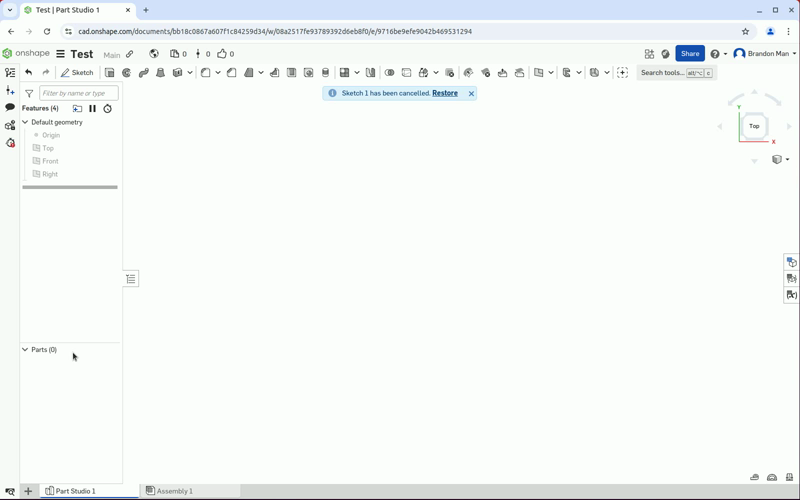
key_down(shift)
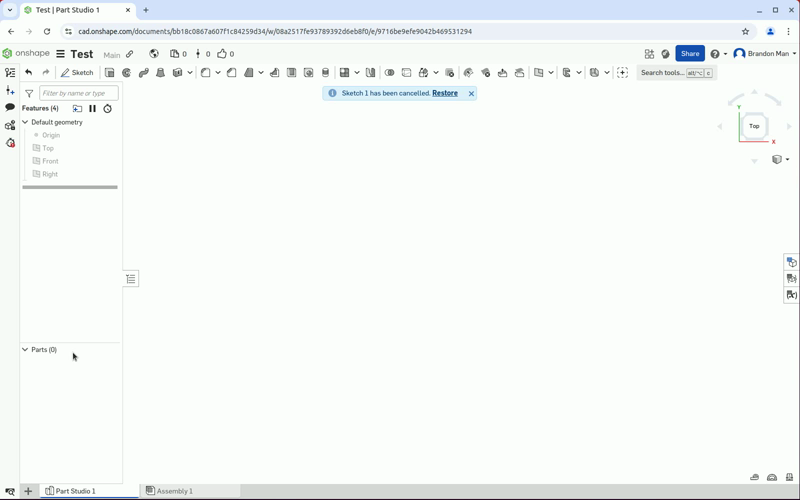
key(up)
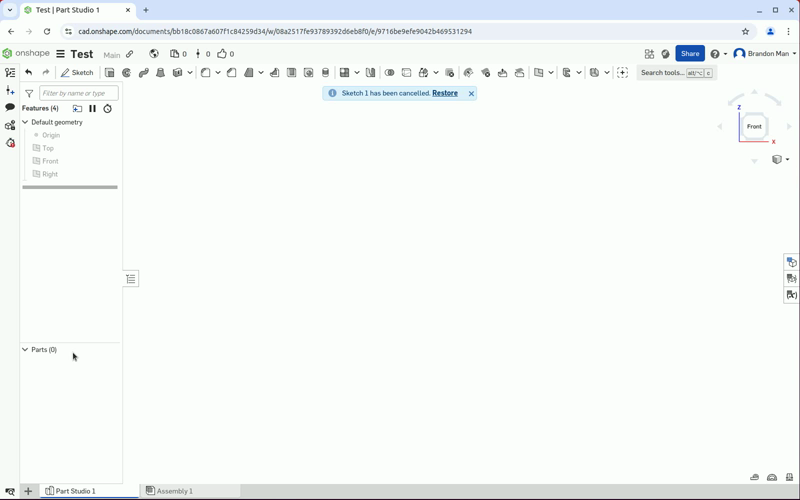
key_up(shift)
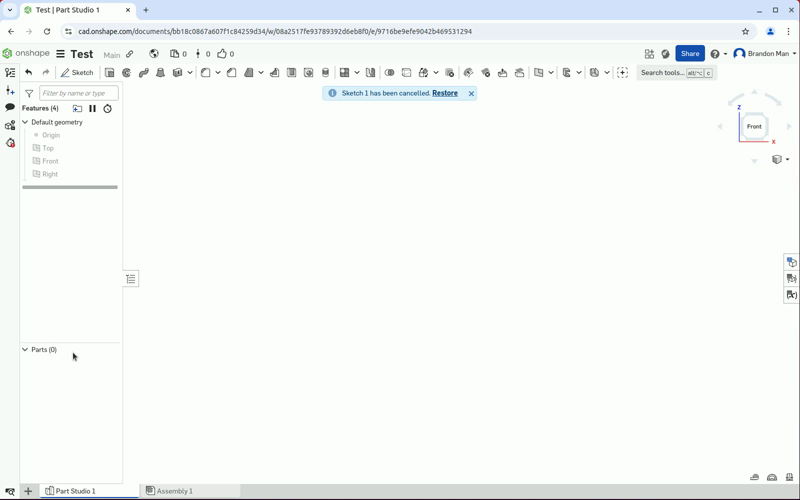
mouse_move(73, 352)
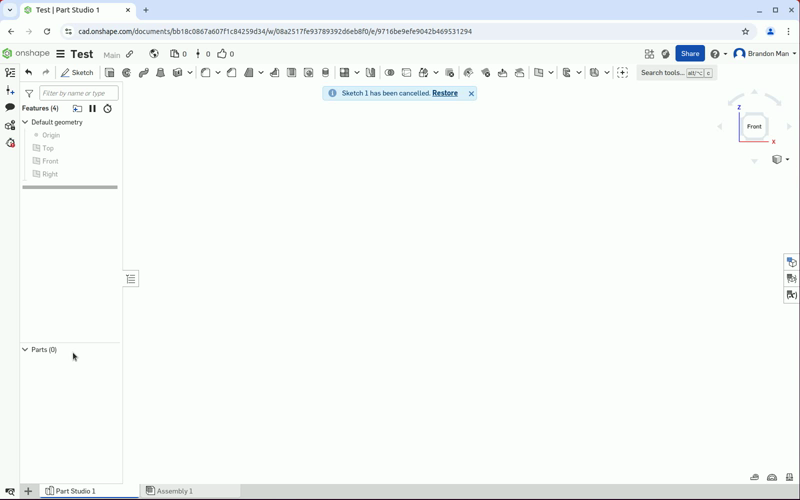
key(shift+y)
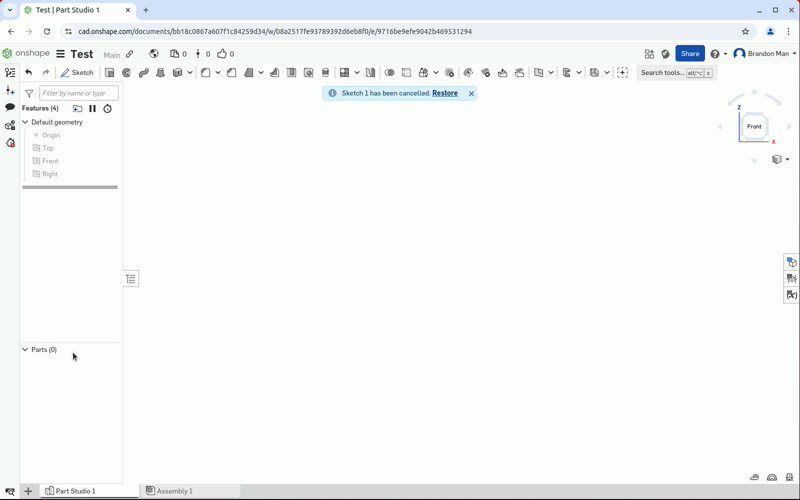
key(shift+s)
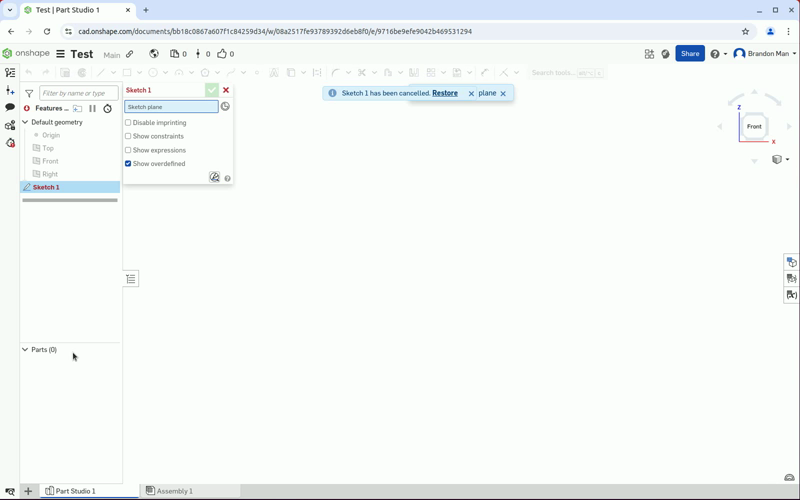
mouse_move(73, 163)
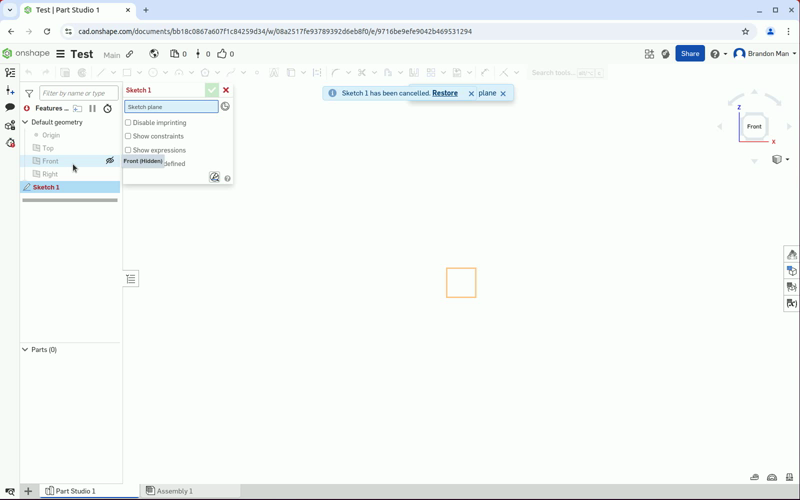
click(73, 163)
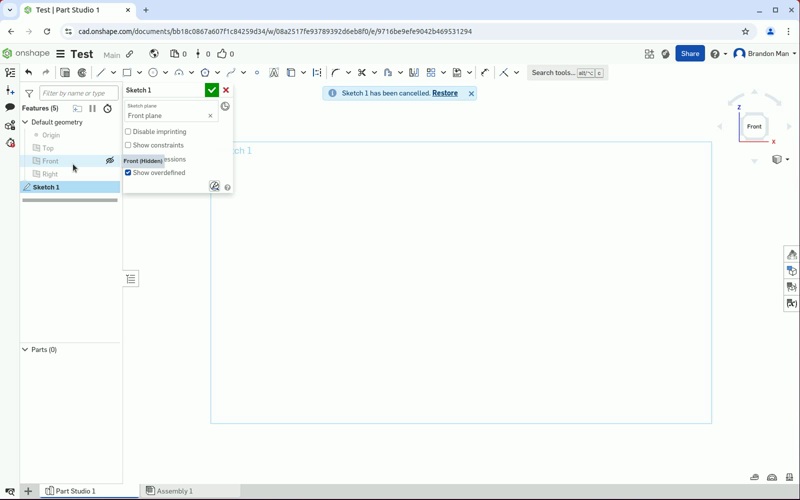
mouse_move(73, 352)
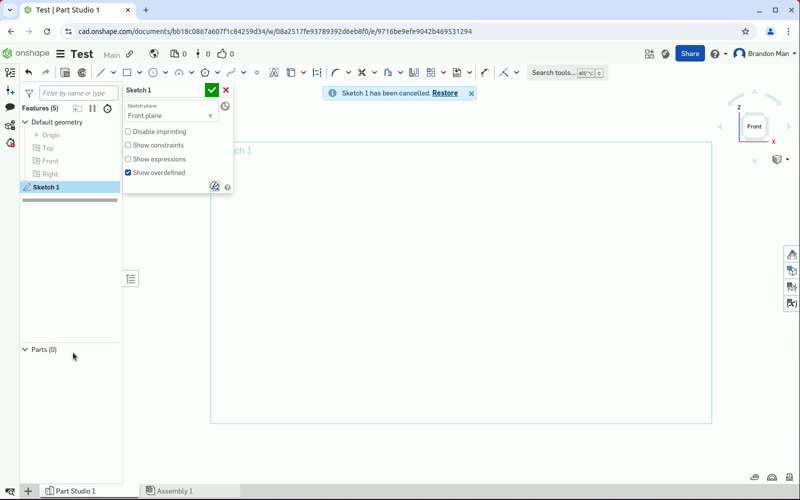
key(y)
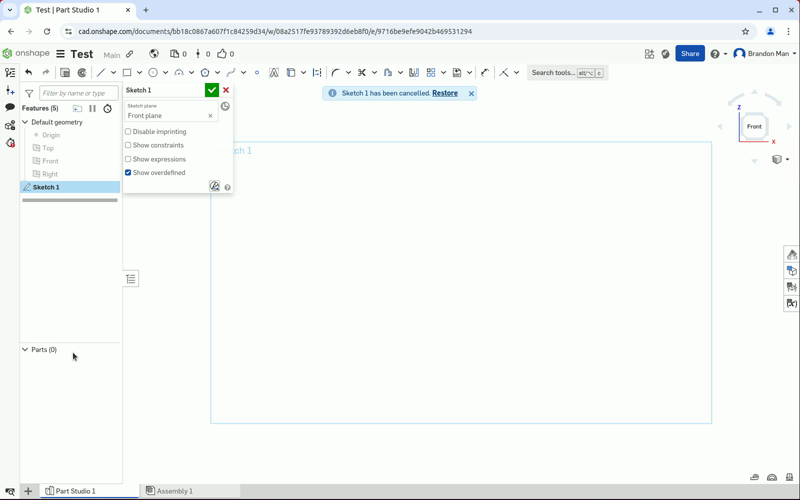
key(l)
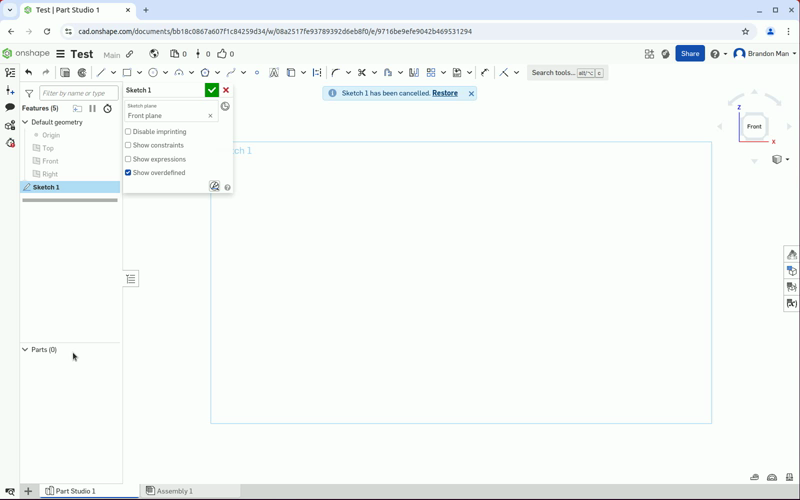
key_down(shift)
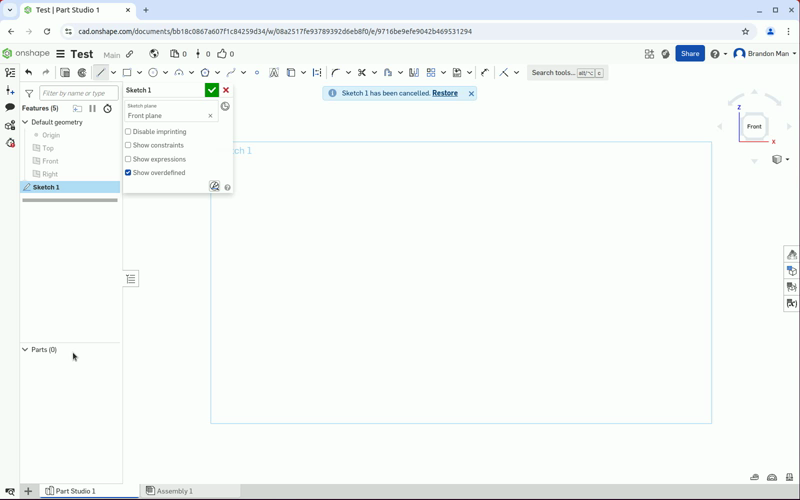
mouse_move(411, 325)
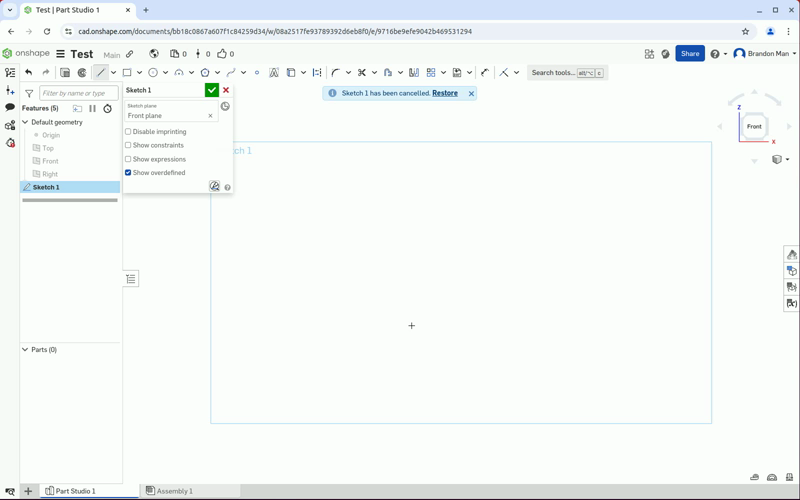
click(411, 325)
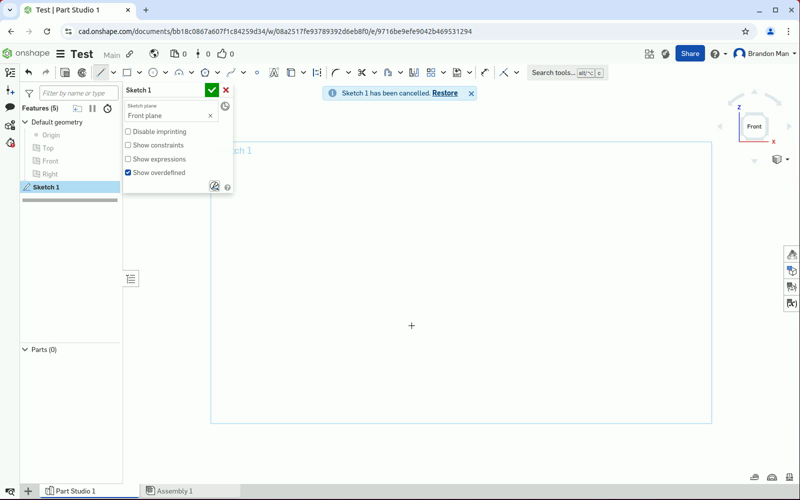
key_up(shift)
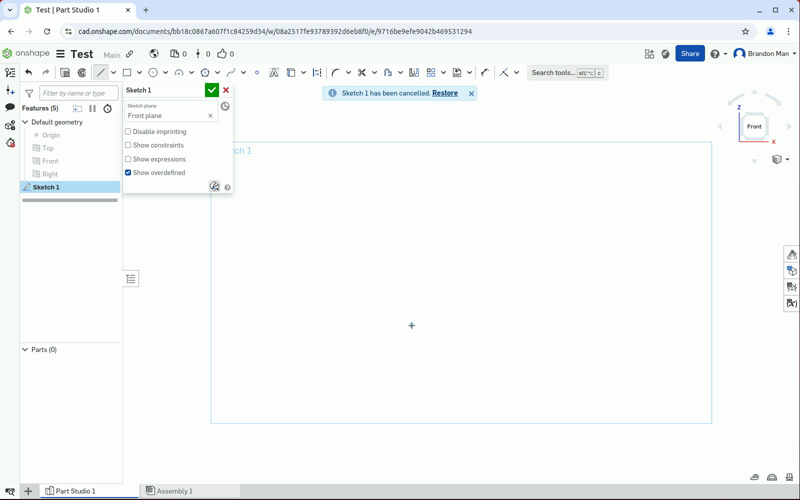
key_down(shift)
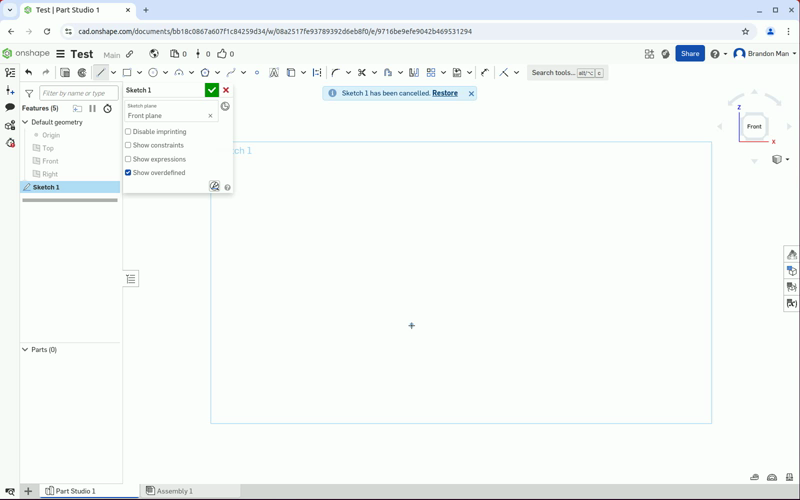
mouse_move(510, 325)
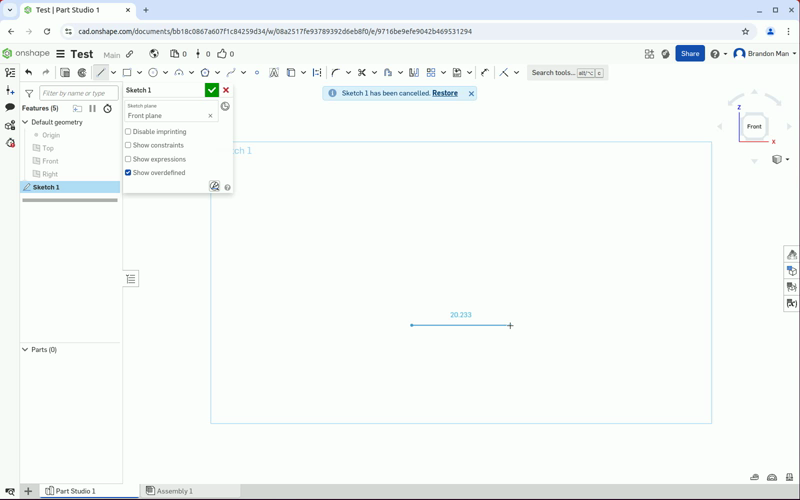
click(510, 325)
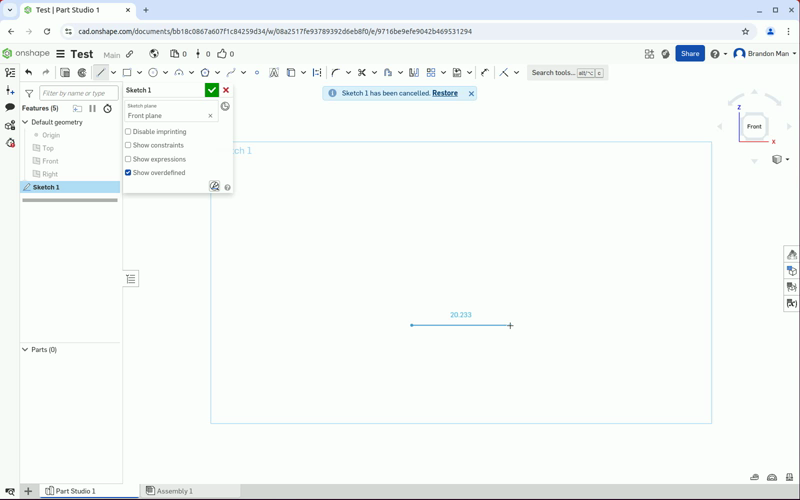
key_up(shift)
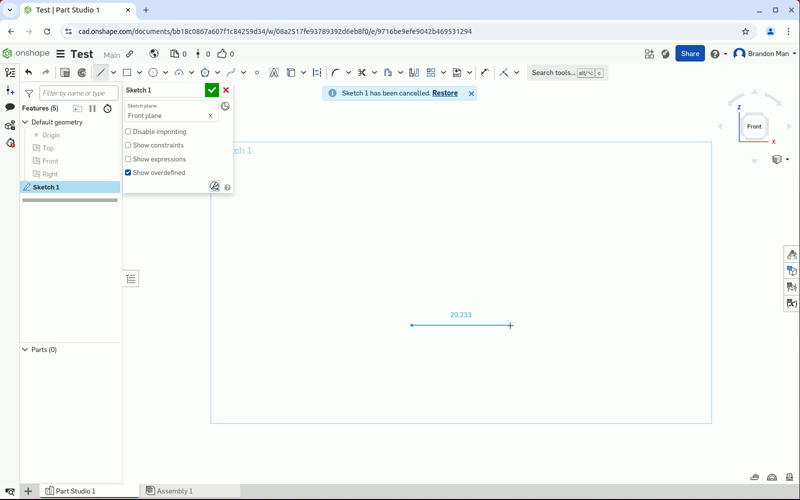
key_down(shift)
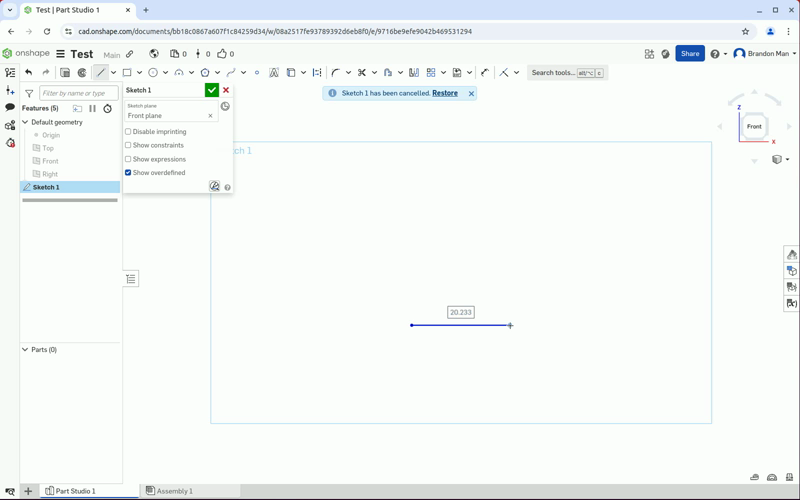
mouse_move(510, 240)
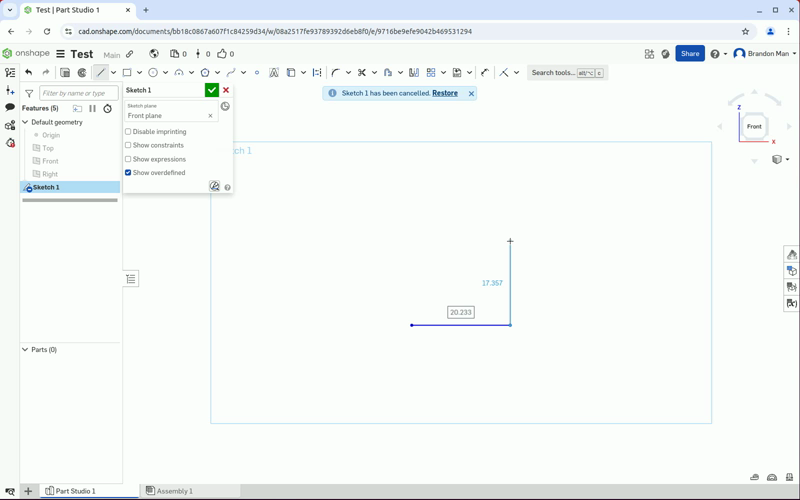
click(510, 240)
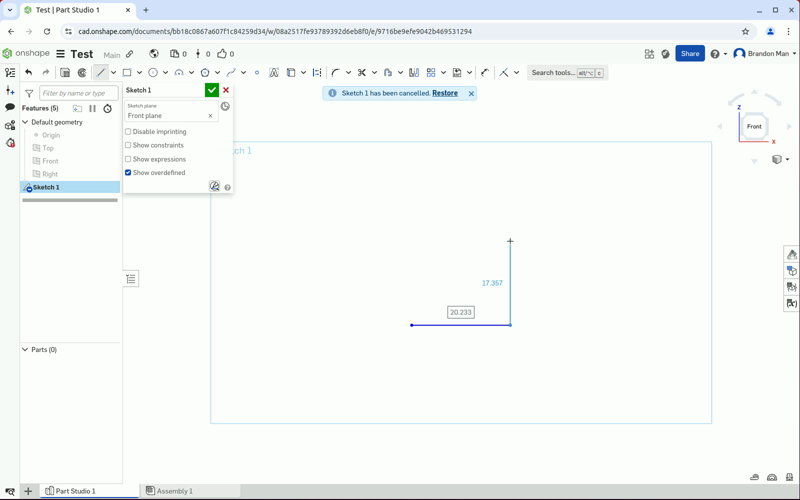
key_up(shift)
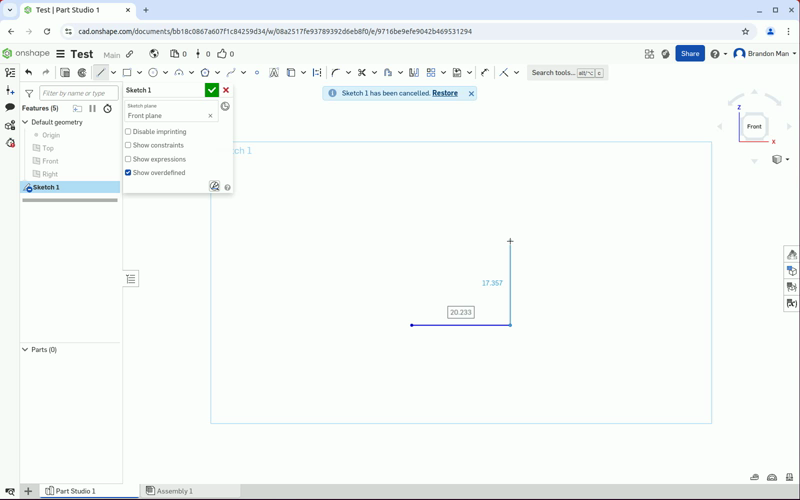
key_down(shift)
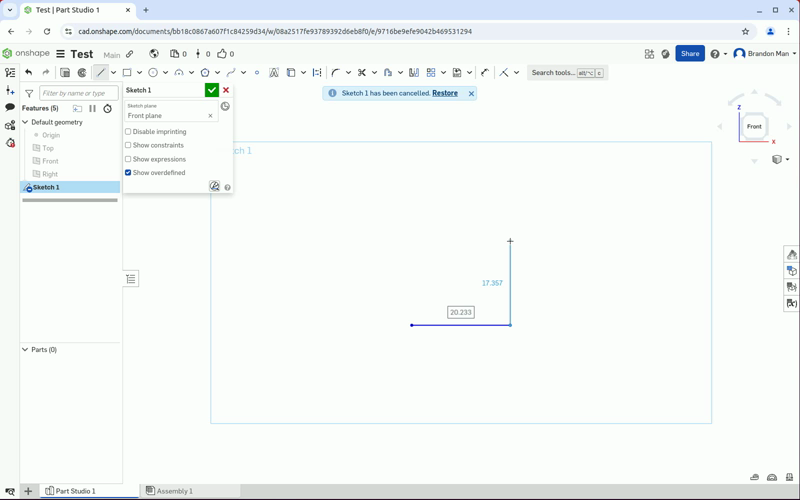
mouse_move(411, 240)
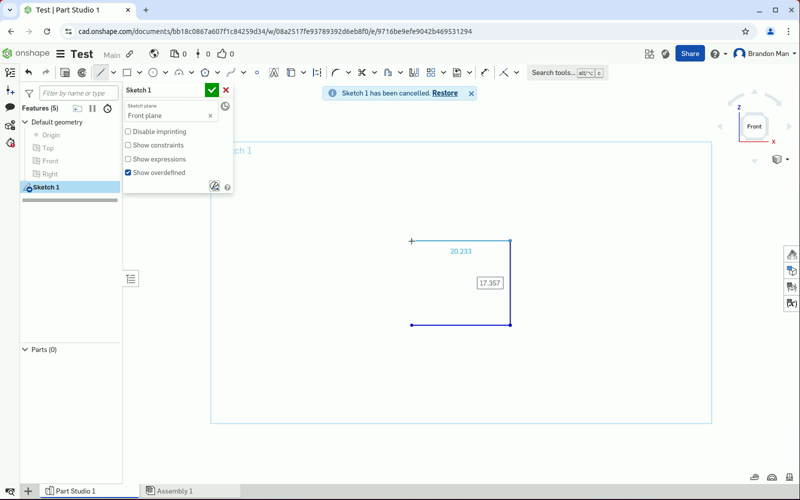
click(411, 240)
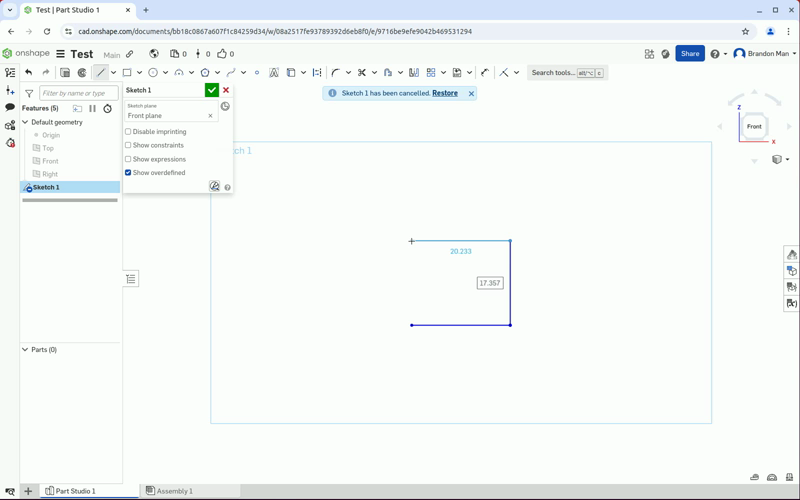
key_up(shift)
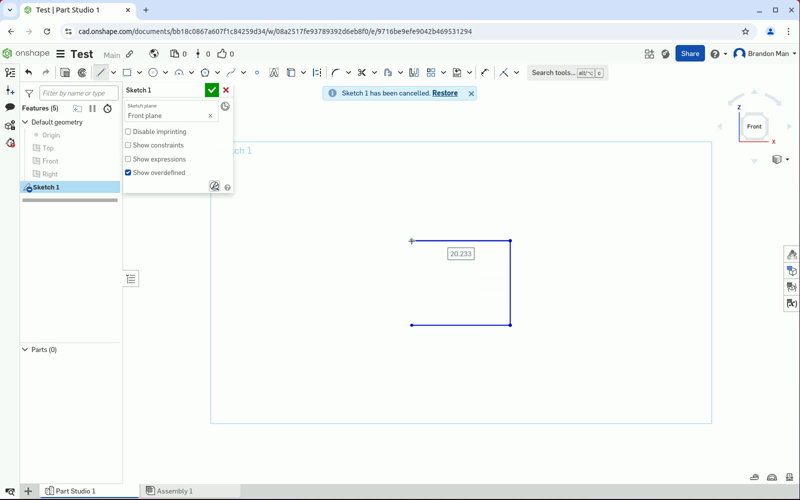
key_down(shift)
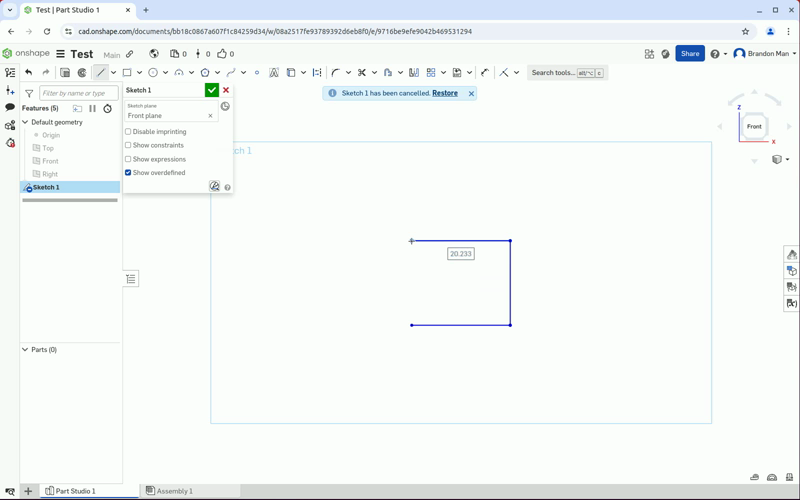
mouse_move(411, 325)
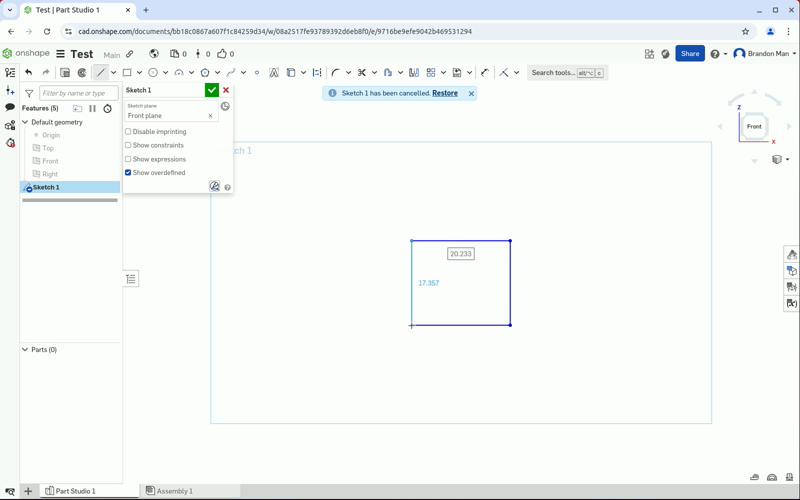
key_up(shift)
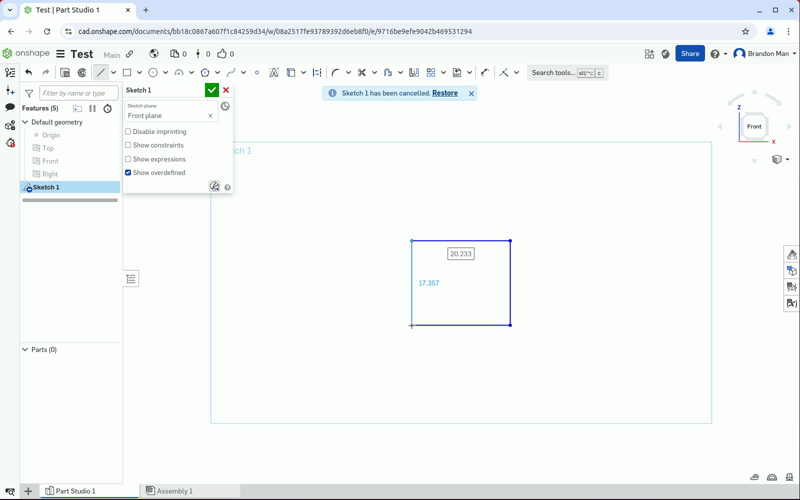
click(411, 325)
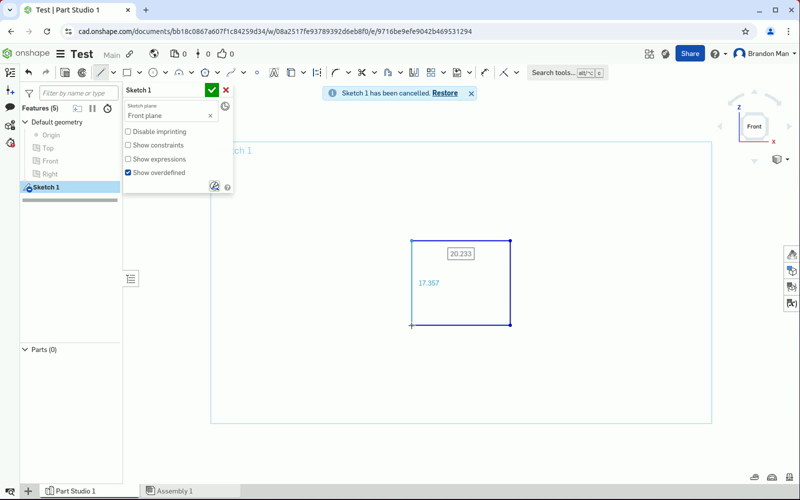
key(esc)
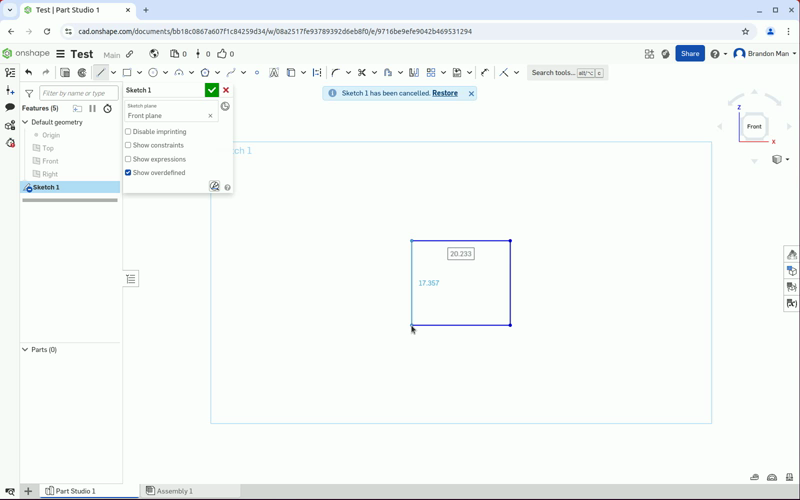
key(c)
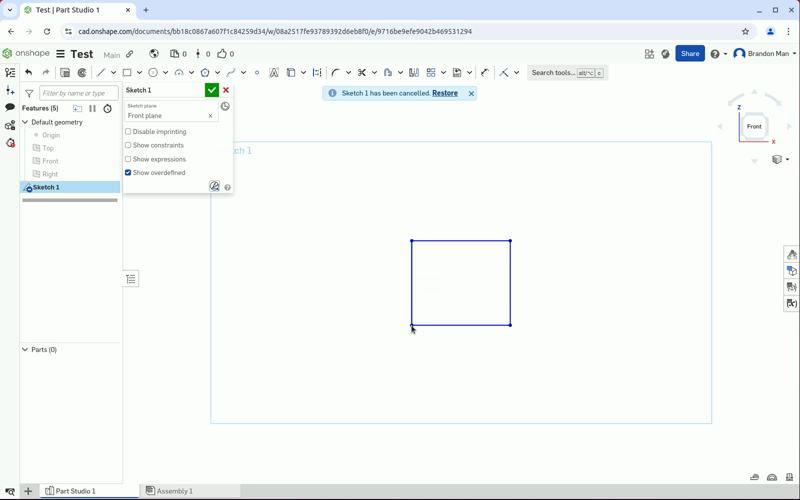
key_down(shift)
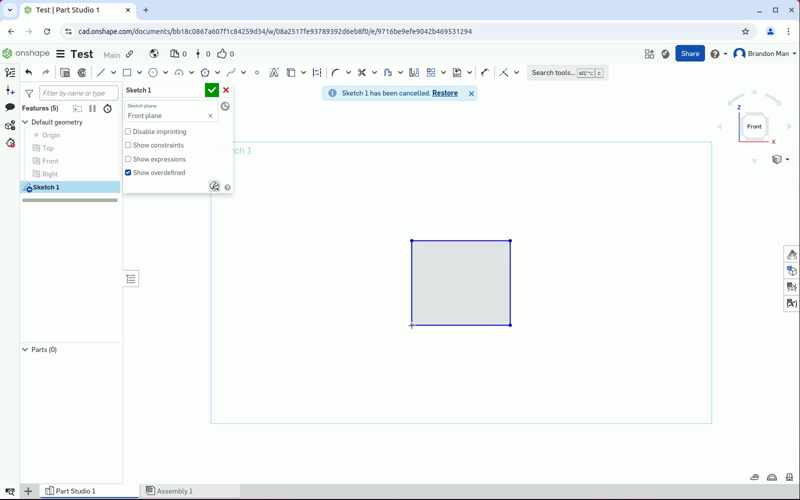
mouse_move(461, 282)
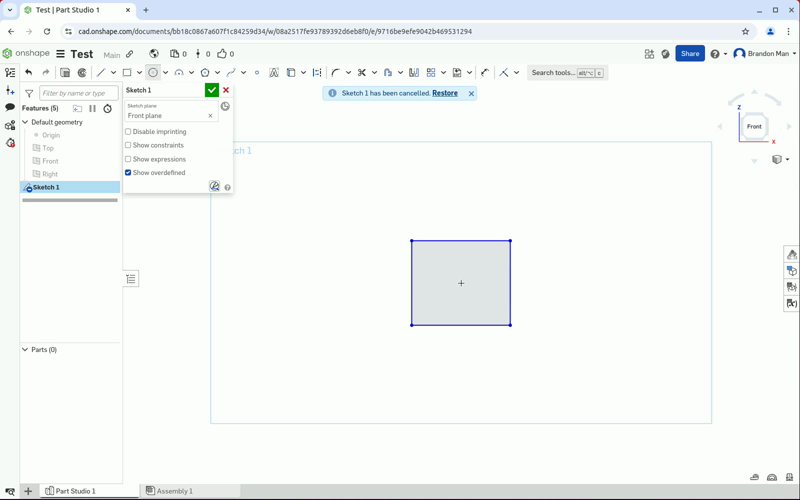
click(461, 282)
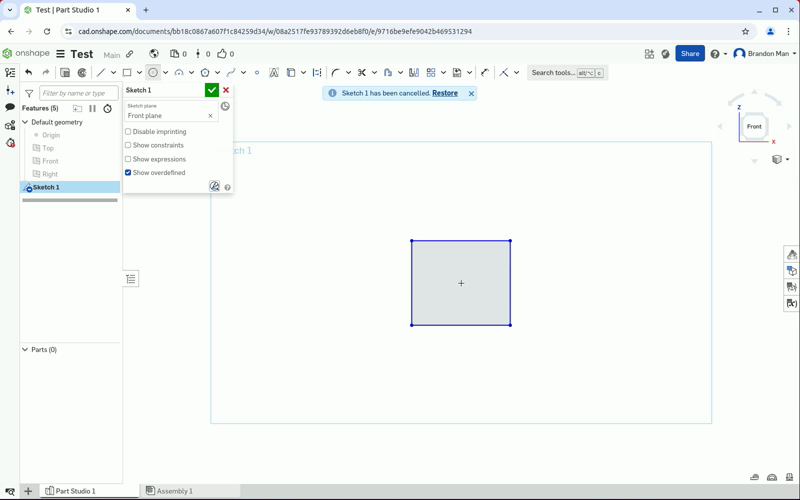
key_up(shift)
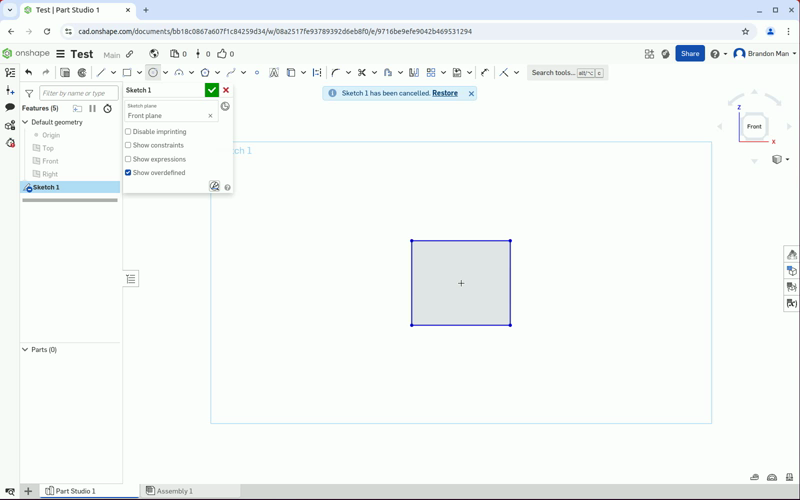
mouse_move(479, 282)
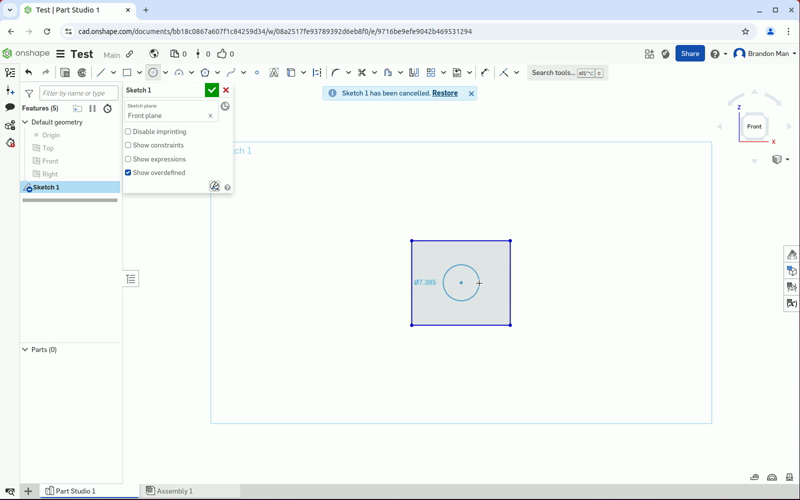
click(479, 282)
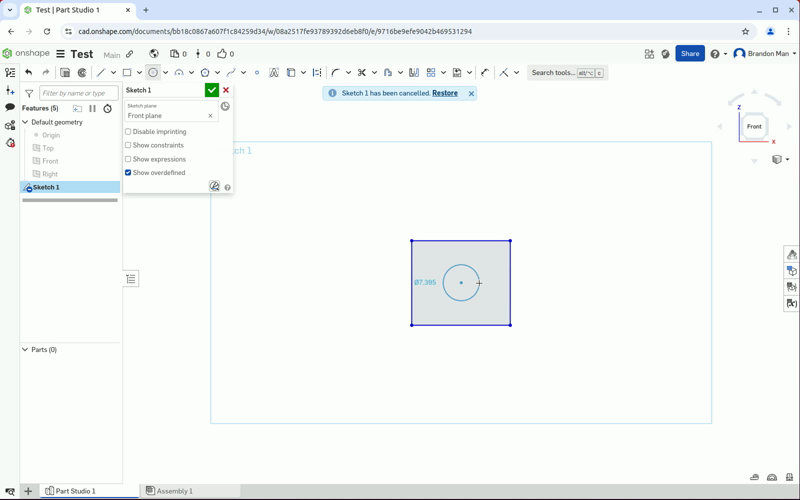
key(esc)
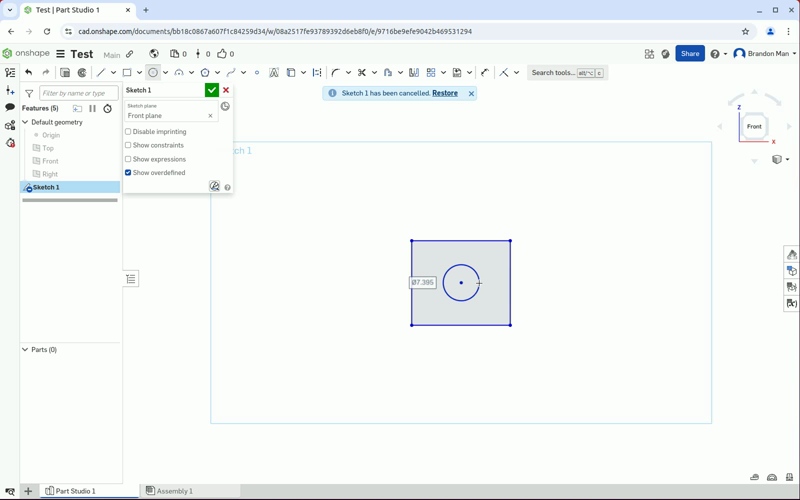
mouse_move(425, 286)
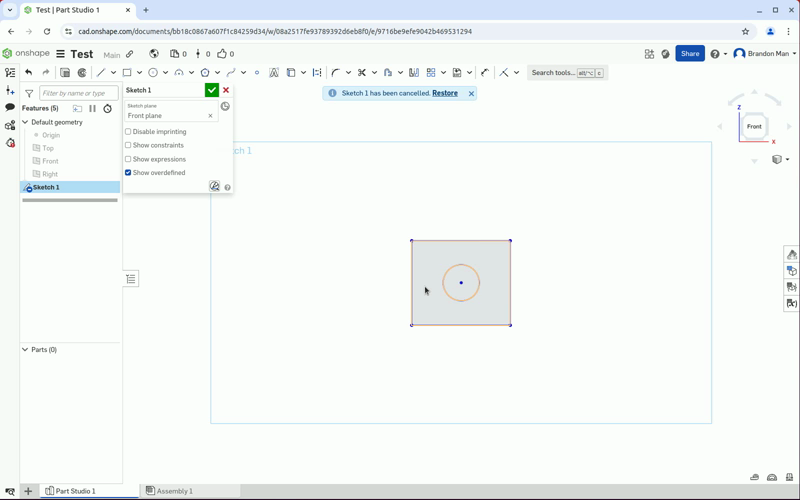
click(425, 286)
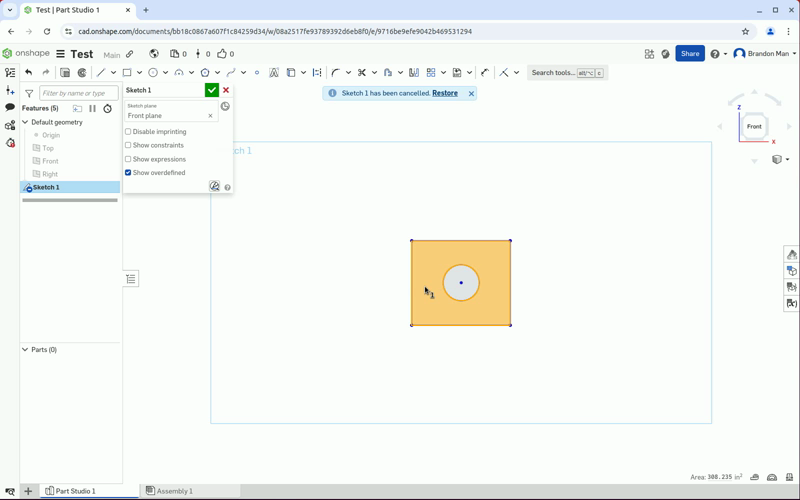
mouse_move(73, 352)
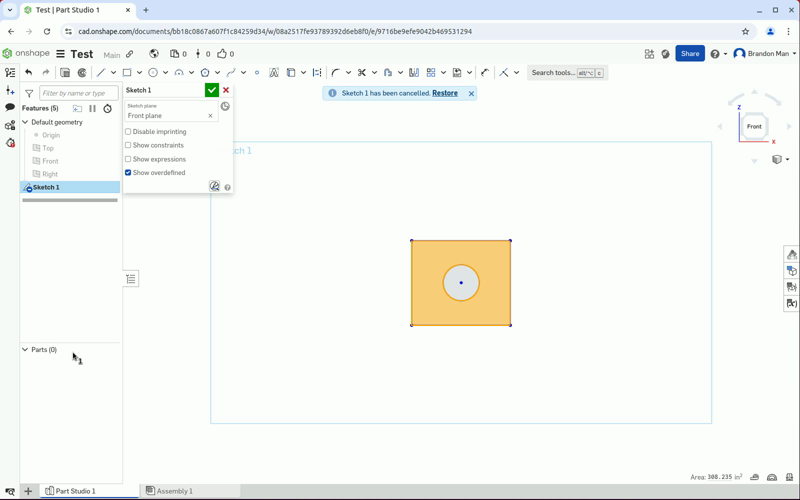
key(shift+y)
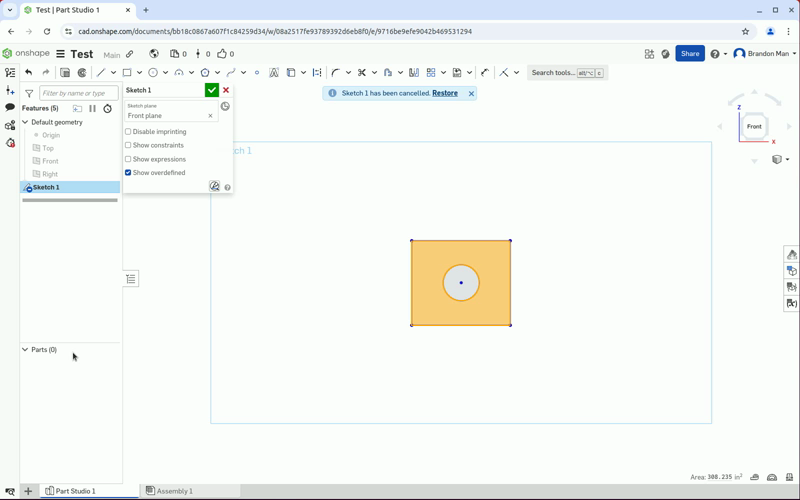
key(shift+e)
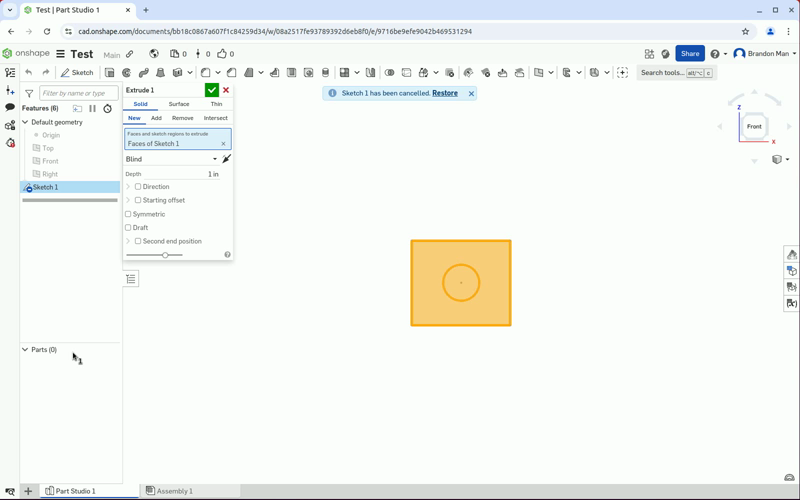
mouse_move(143, 106)
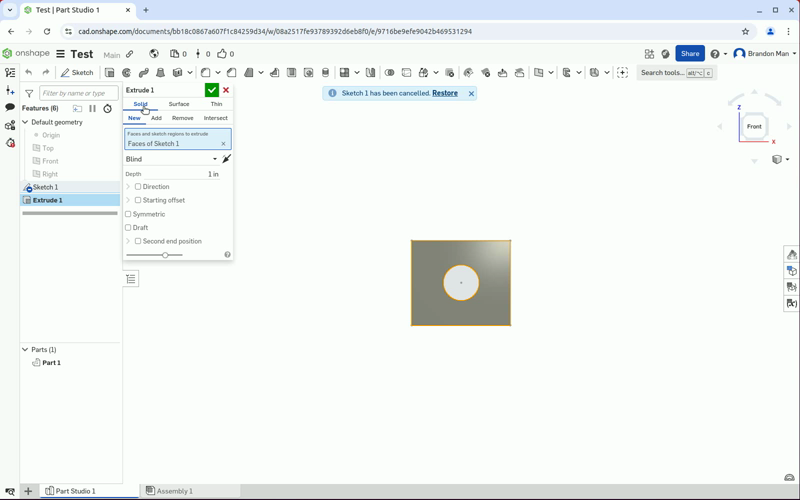
click(143, 106)
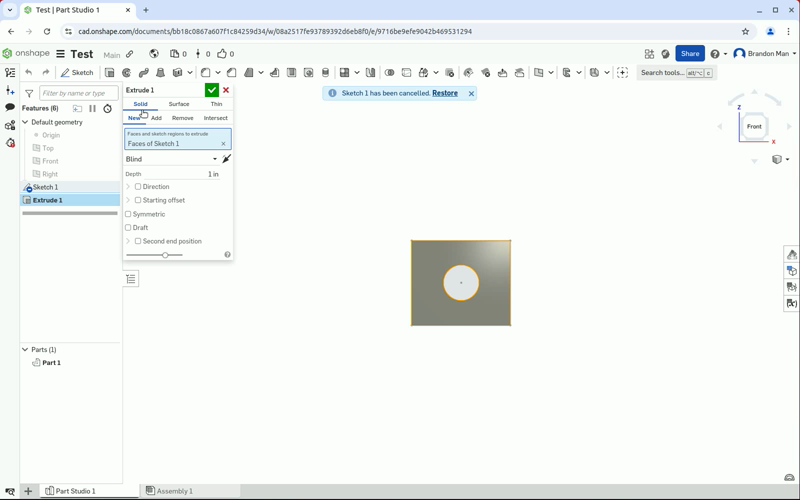
mouse_move(137, 120)
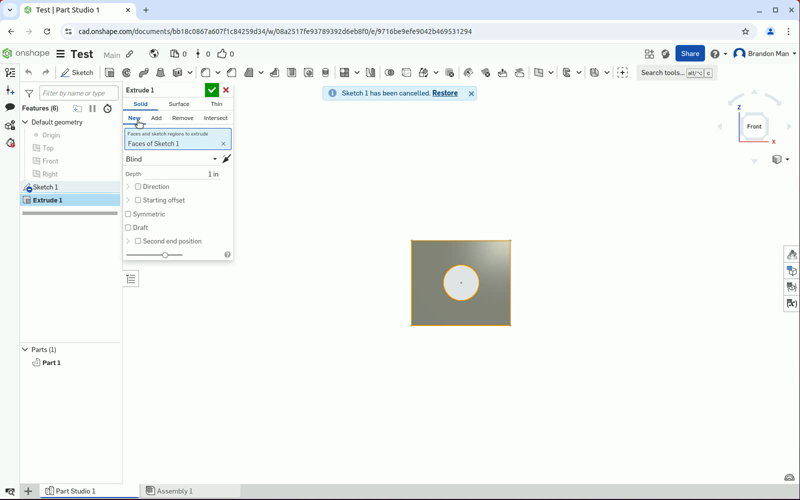
click(137, 120)
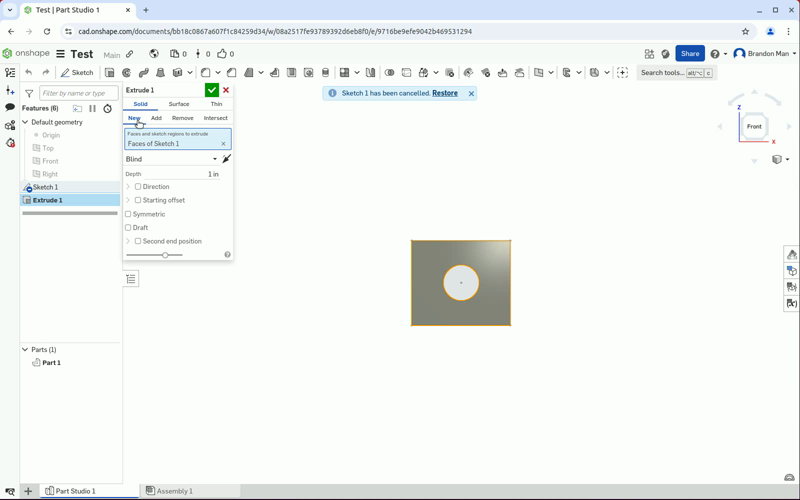
key(tab, 4)
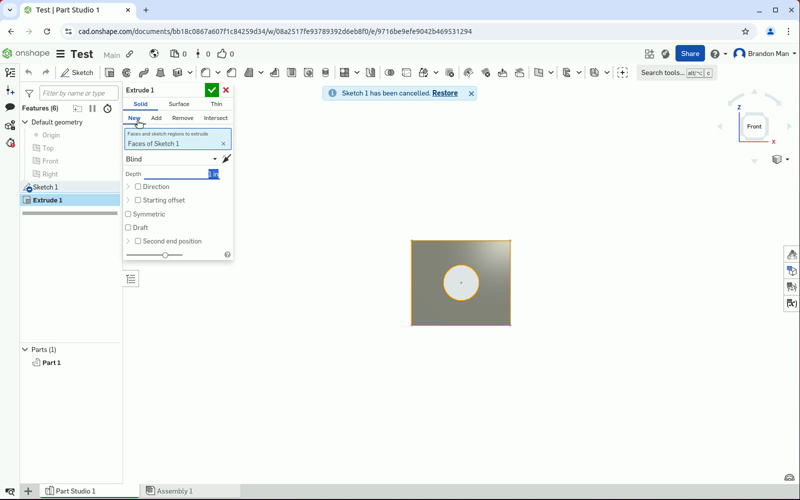
text(1.444)
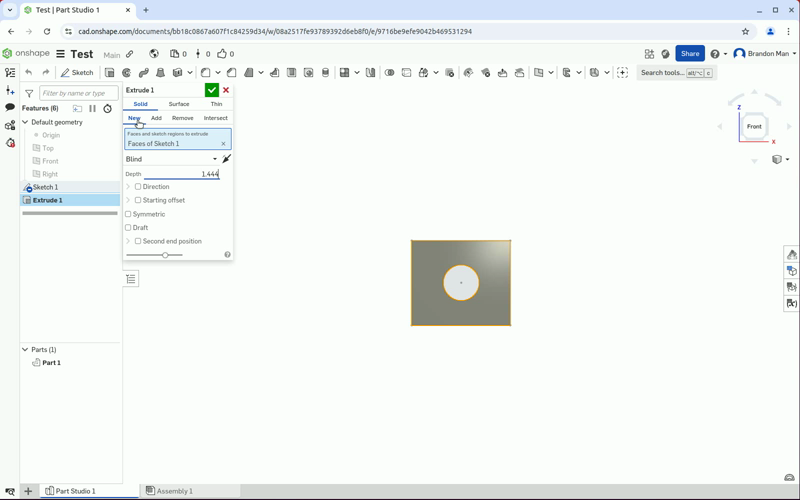
key(enter)
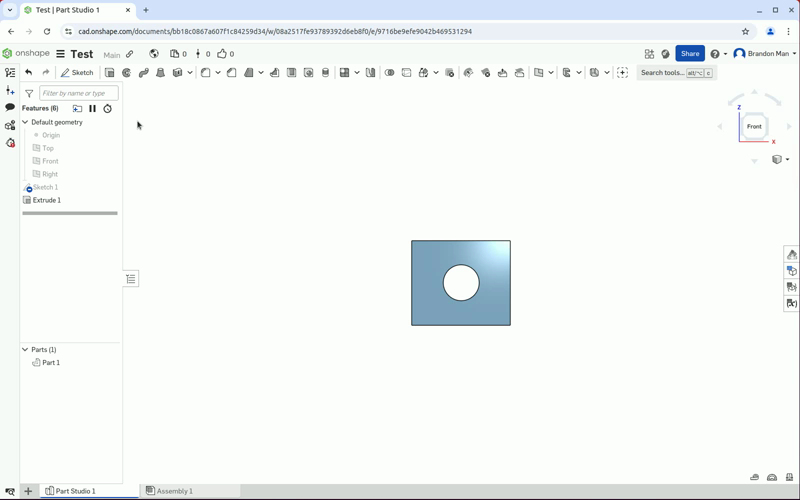
key(shift+h)
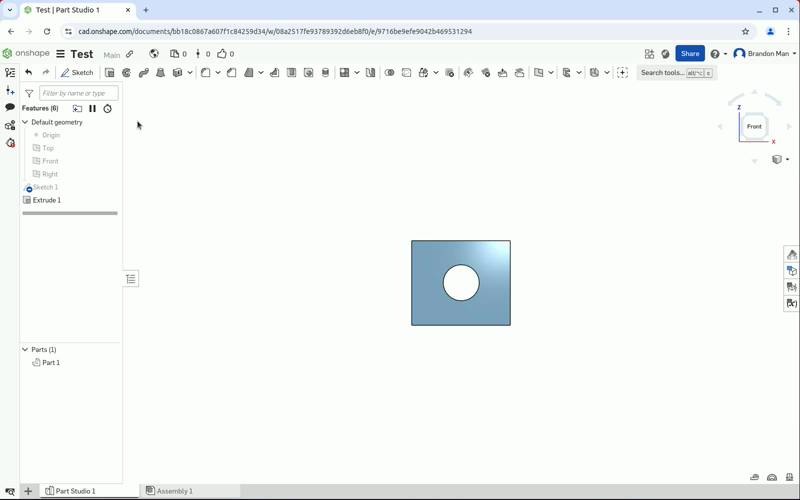
key(shift+h)
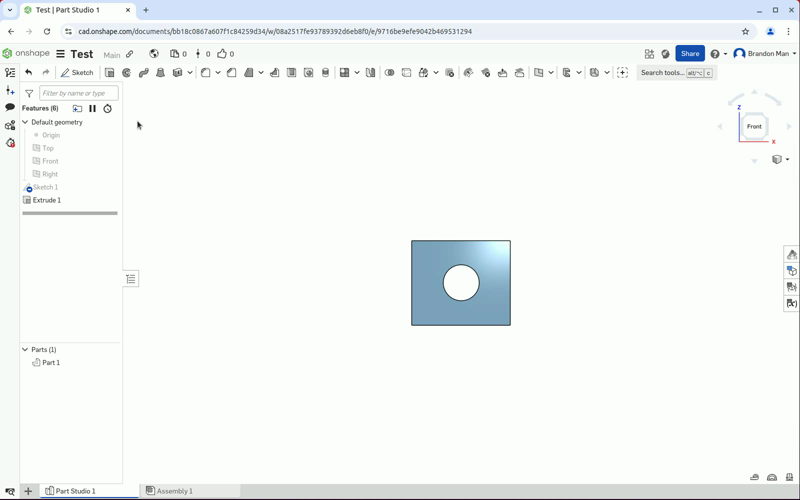
mouse_move(73, 189)
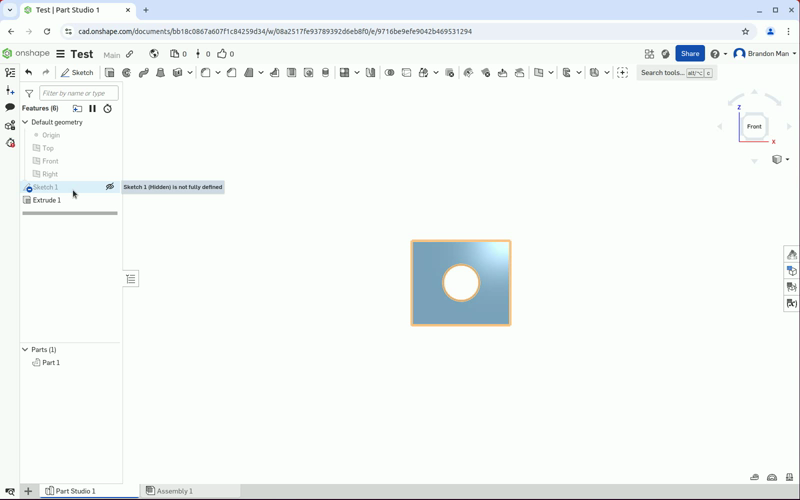
click(73, 189)
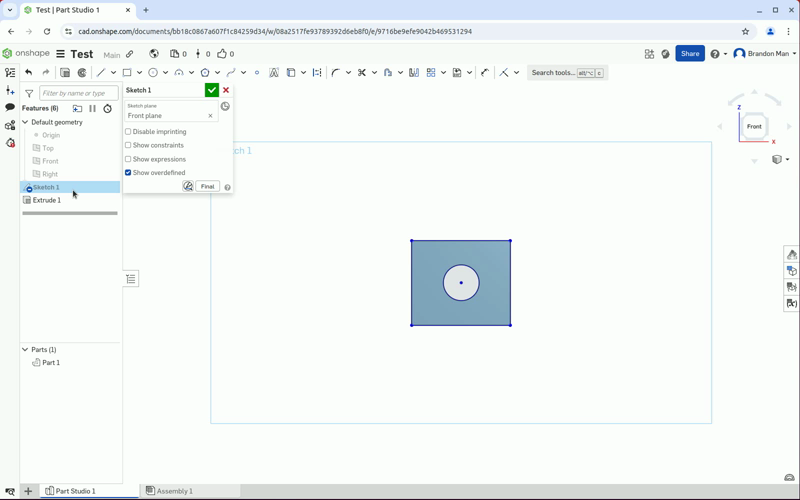
mouse_move(229, 92)
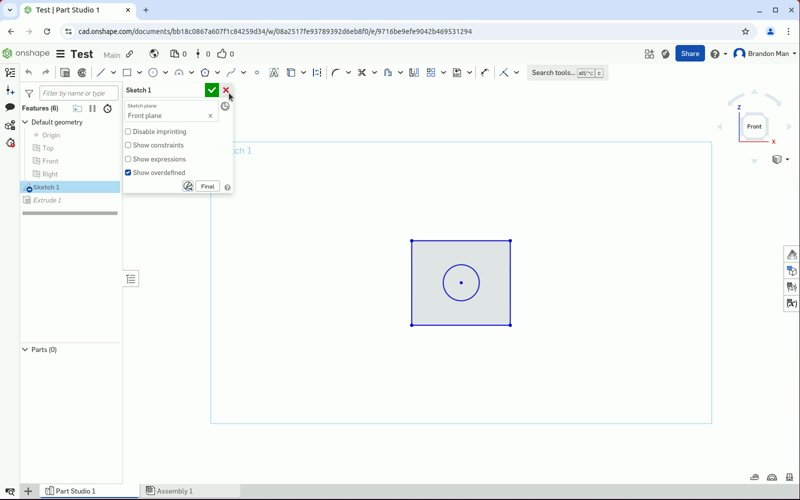
click(229, 92)
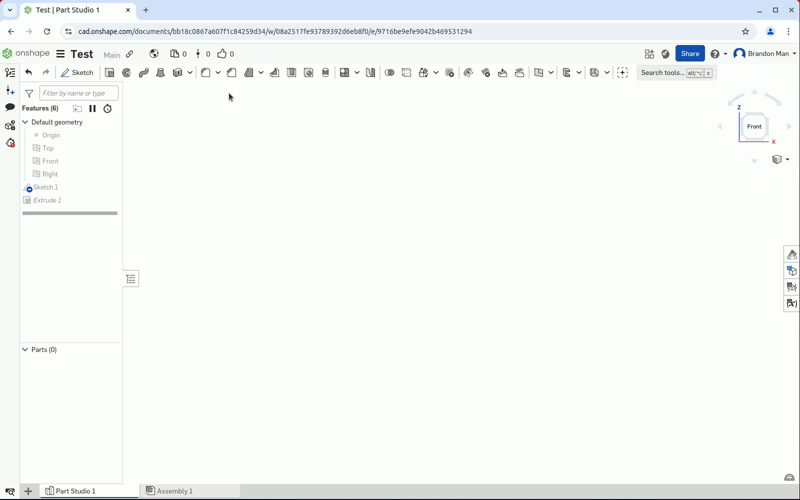
mouse_move(541, 75)
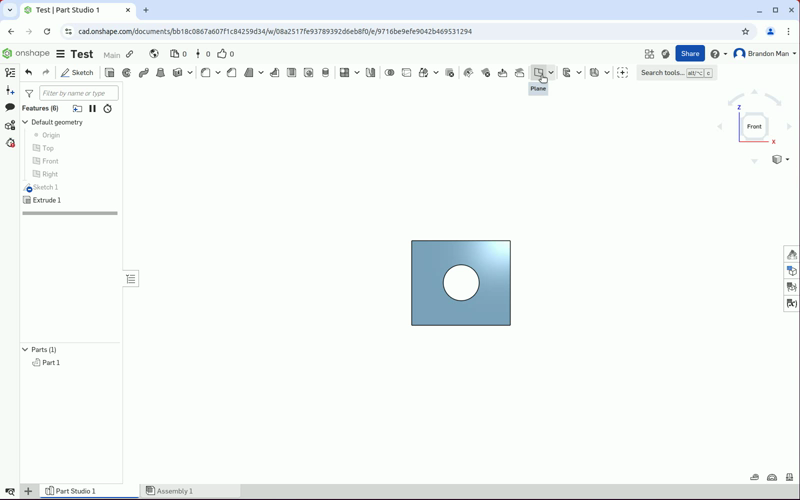
click(541, 75)
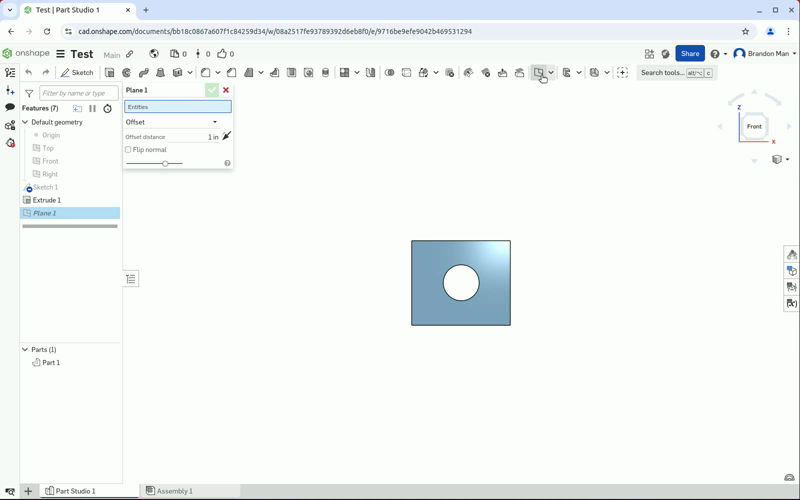
mouse_move(73, 163)
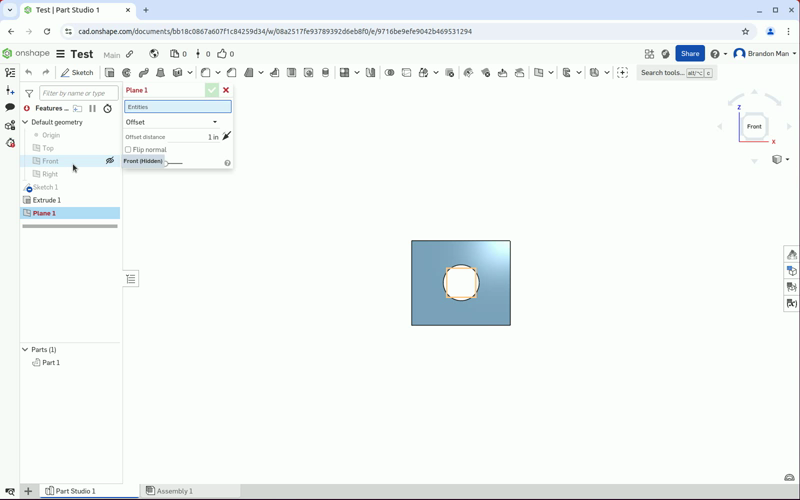
click(73, 163)
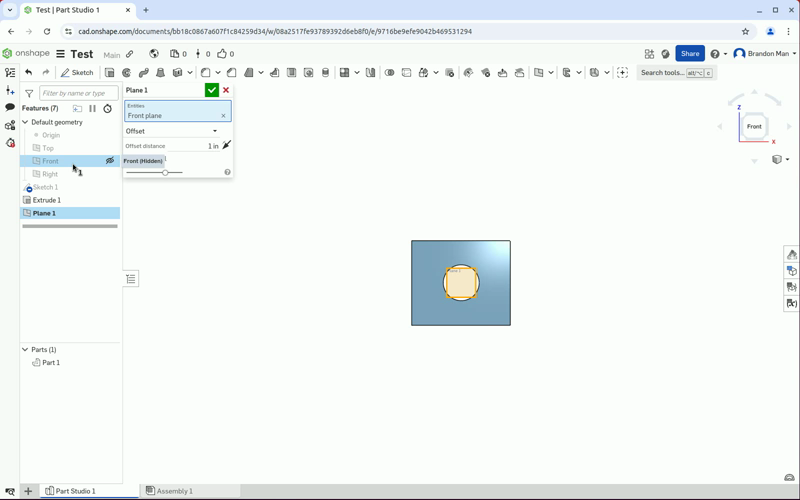
key(tab, 2)
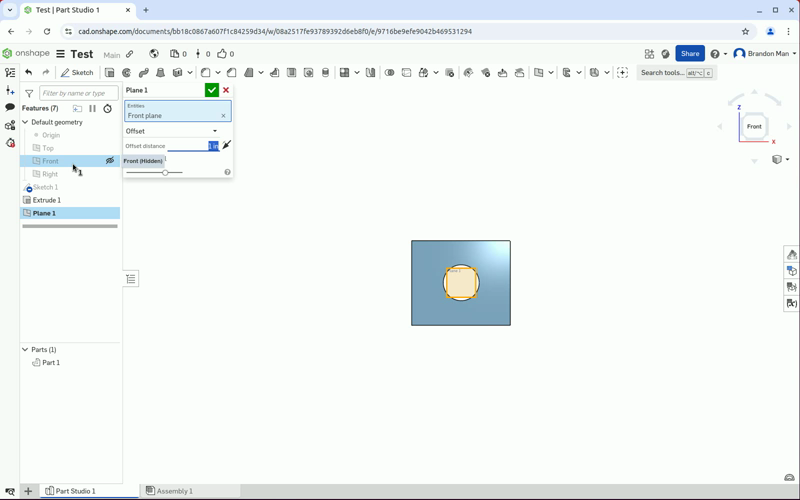
text(1.448)
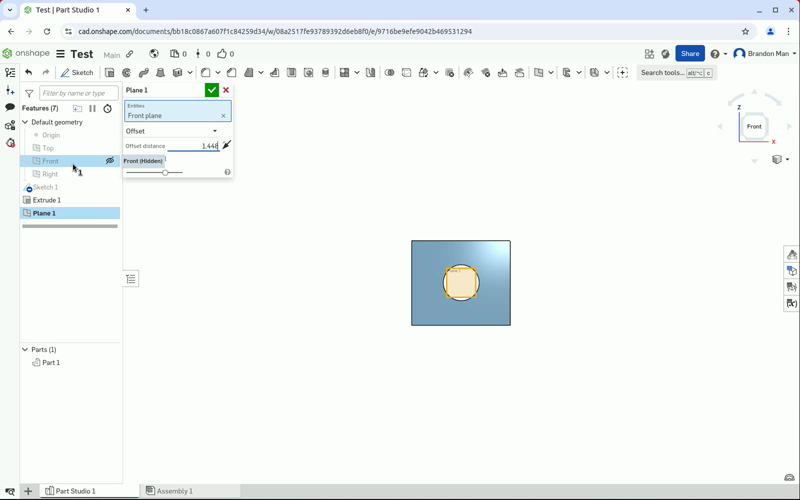
key(enter, 2)
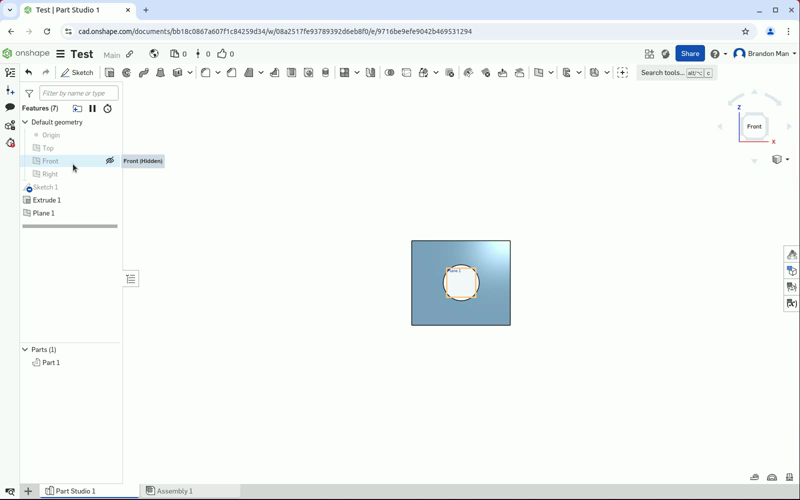
key(shift+s)
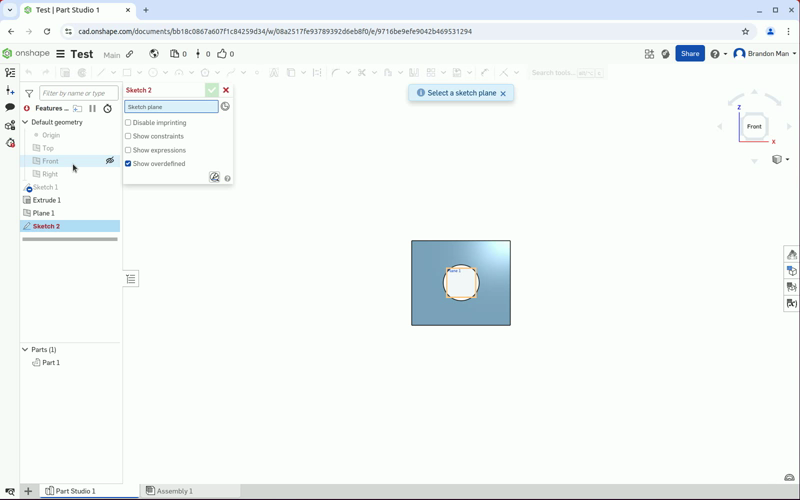
mouse_move(73, 215)
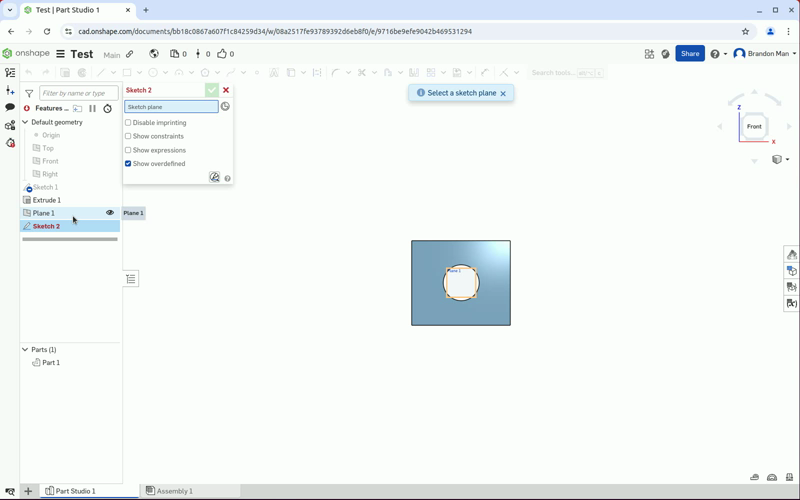
click(73, 215)
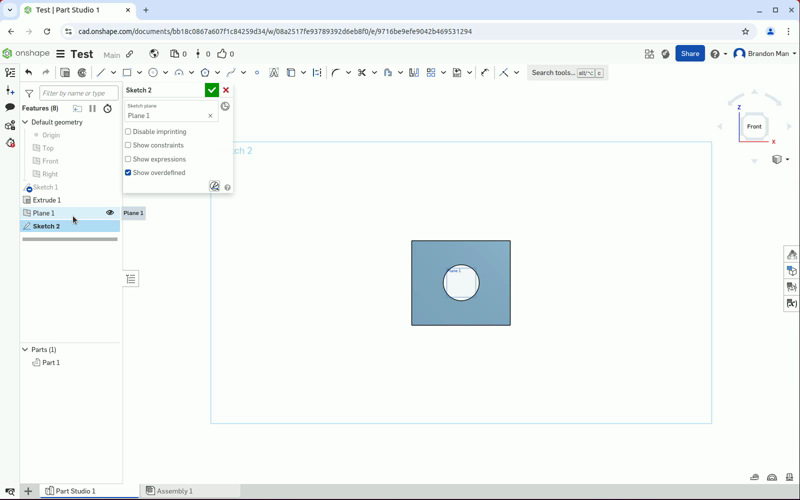
mouse_move(73, 352)
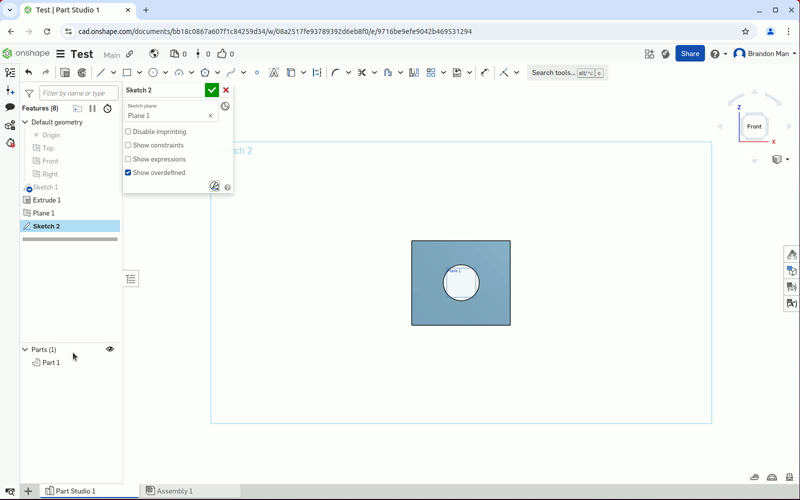
key(y)
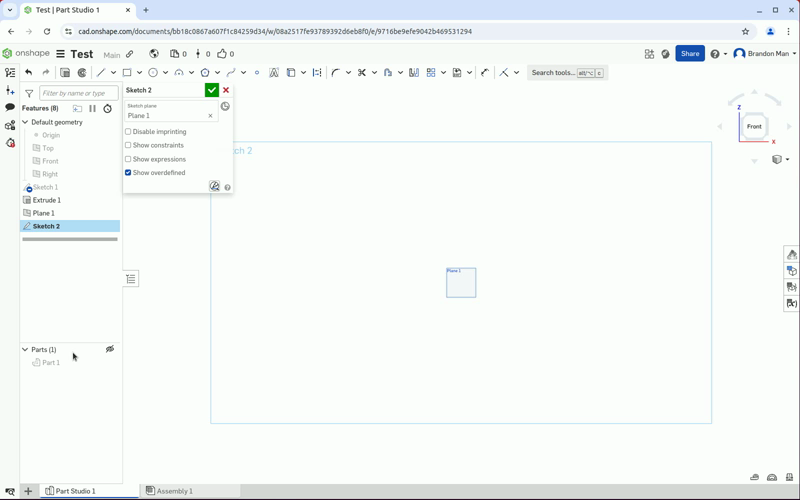
key(l)
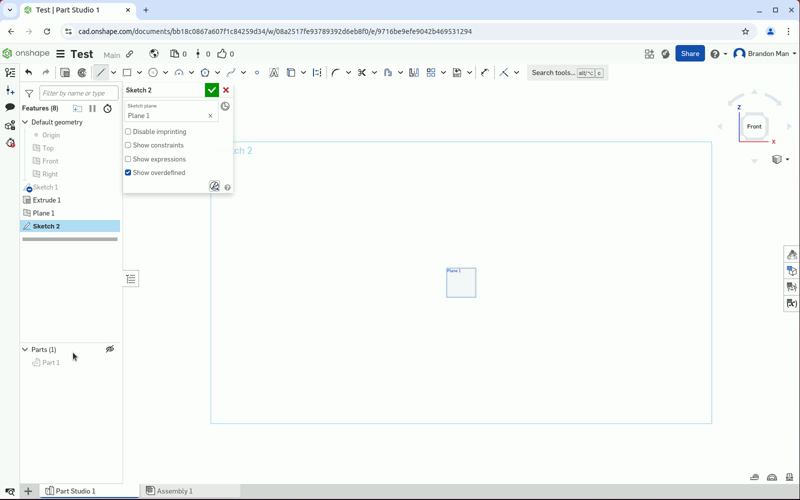
key_down(shift)
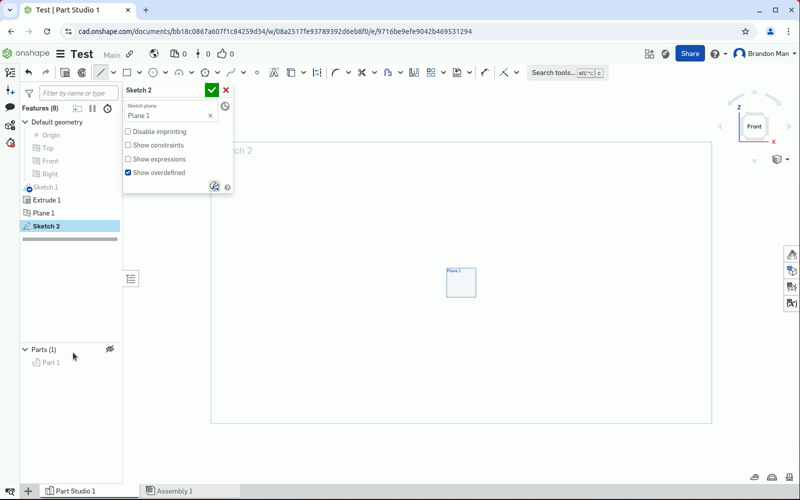
mouse_move(411, 325)
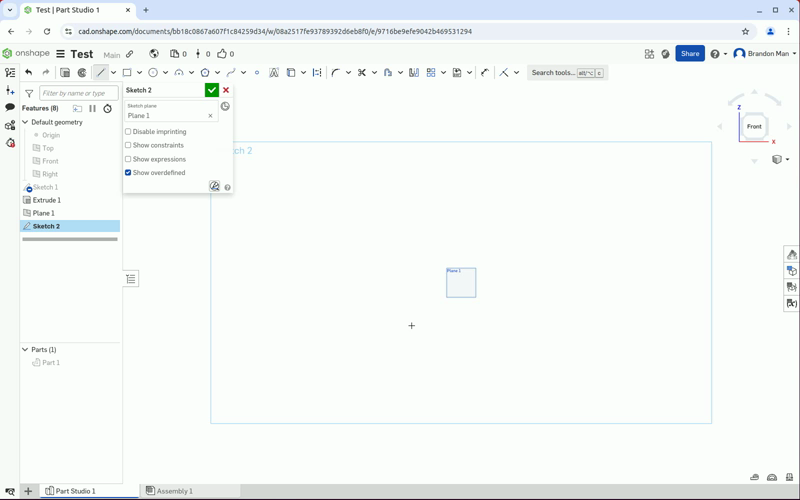
click(411, 325)
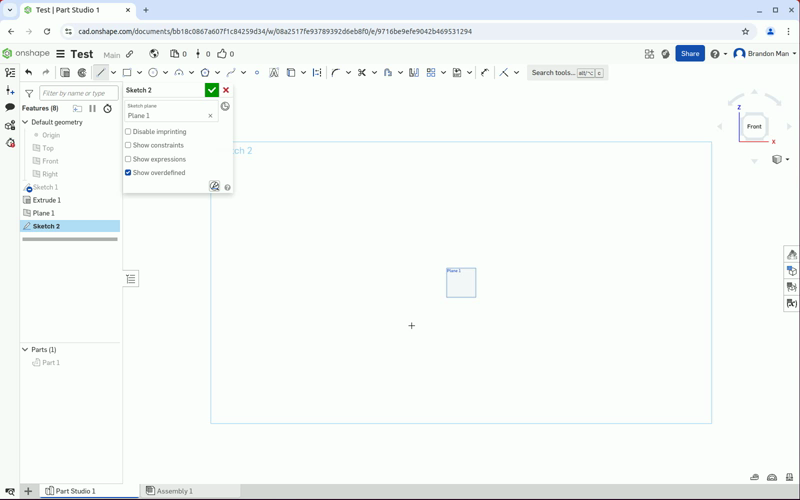
key_up(shift)
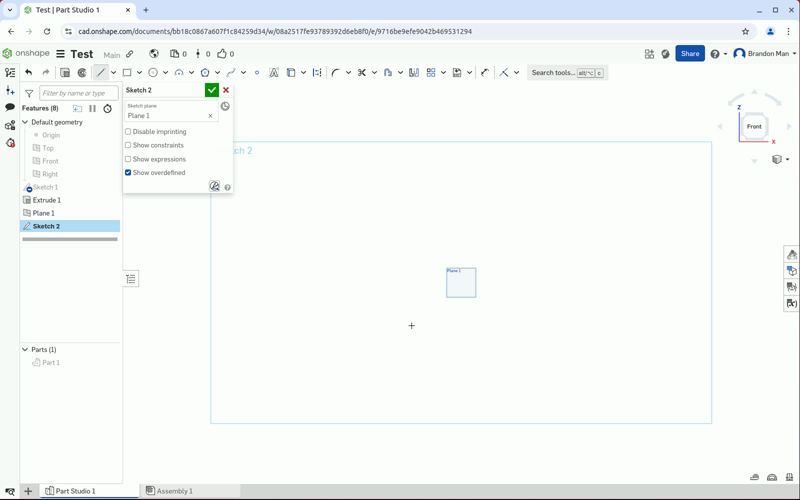
key_down(shift)
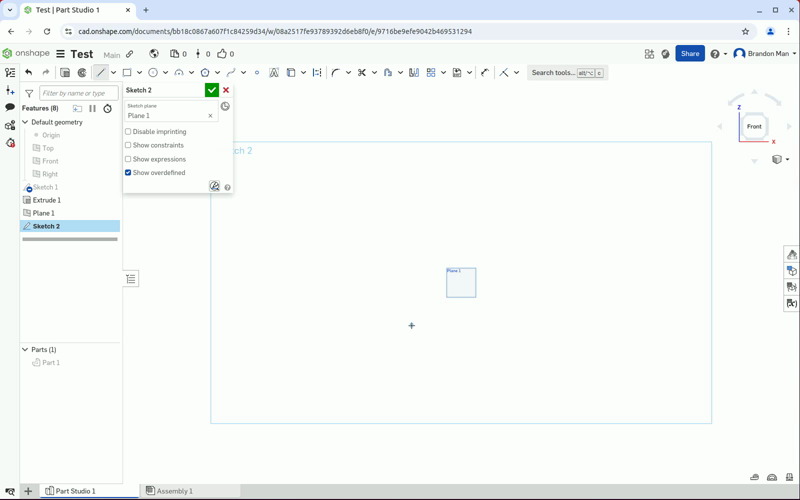
mouse_move(441, 325)
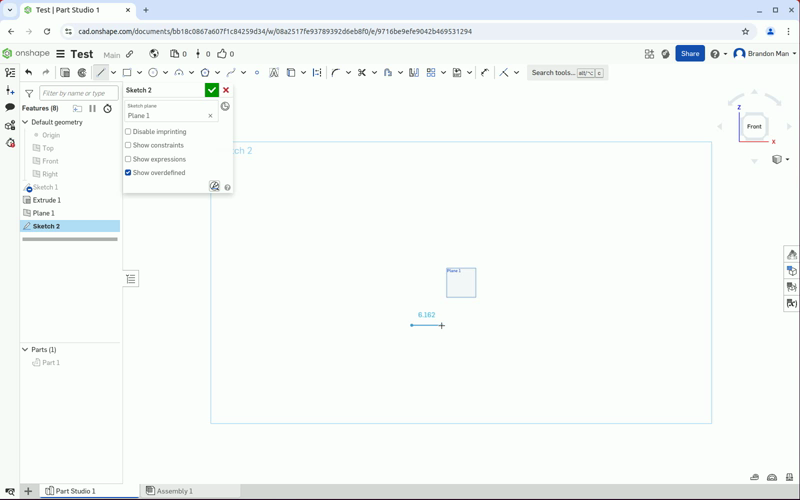
mouse_move(426, 325)
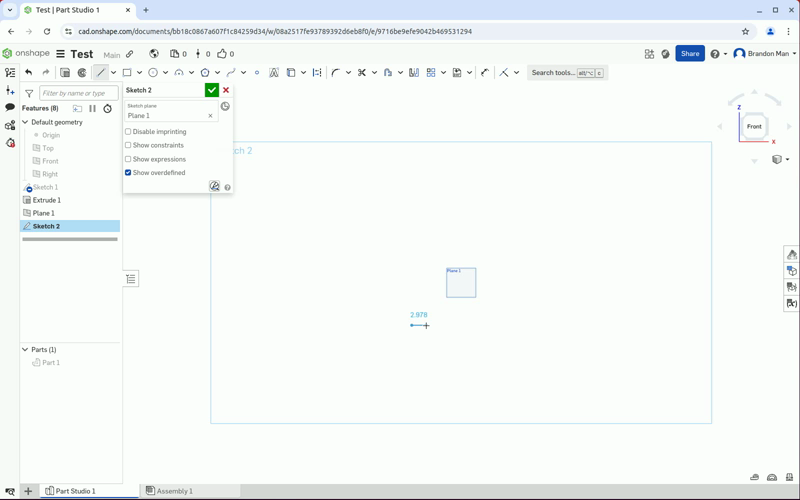
click(426, 325)
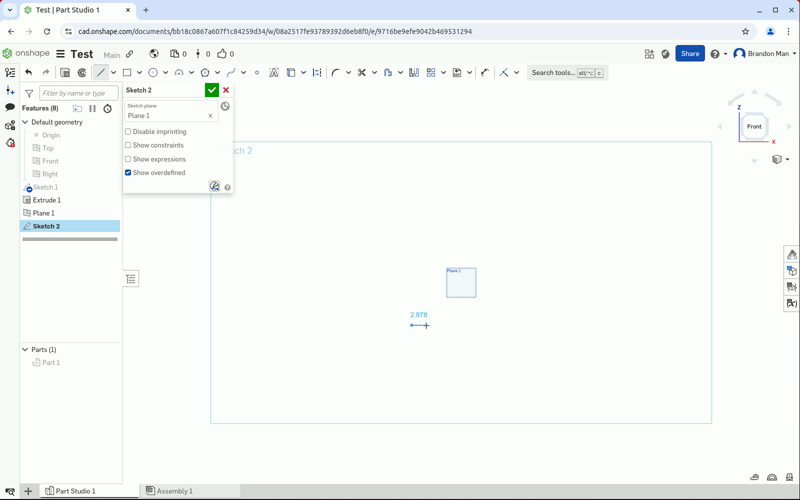
key_up(shift)
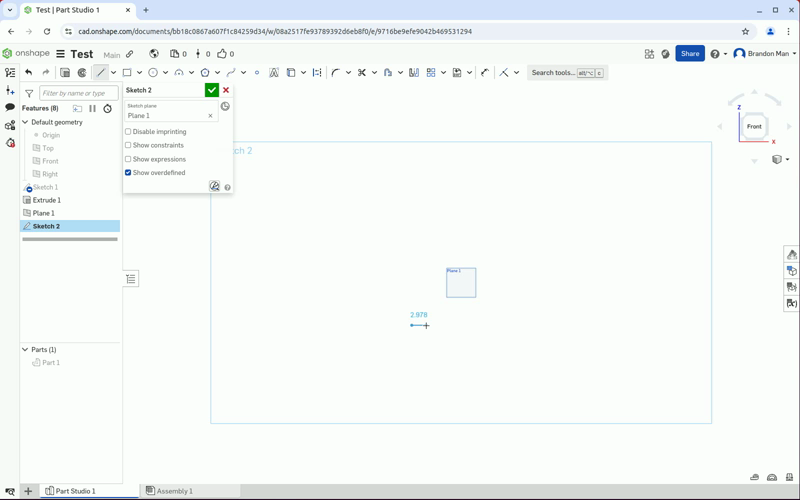
key_down(shift)
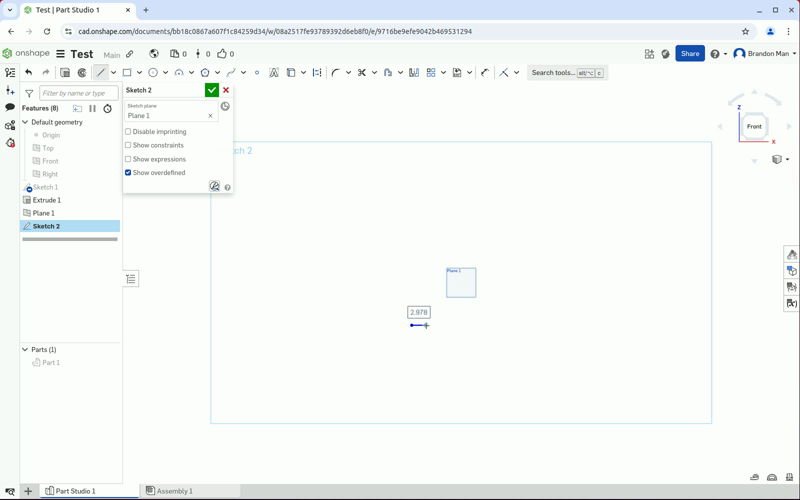
mouse_move(426, 240)
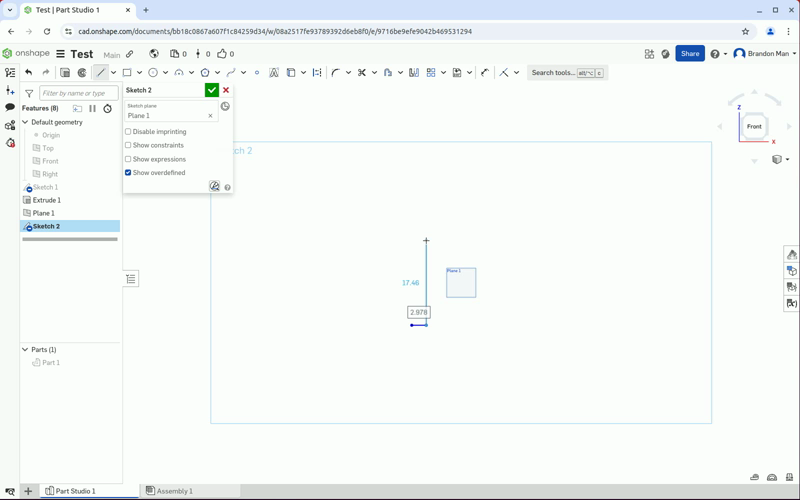
click(426, 240)
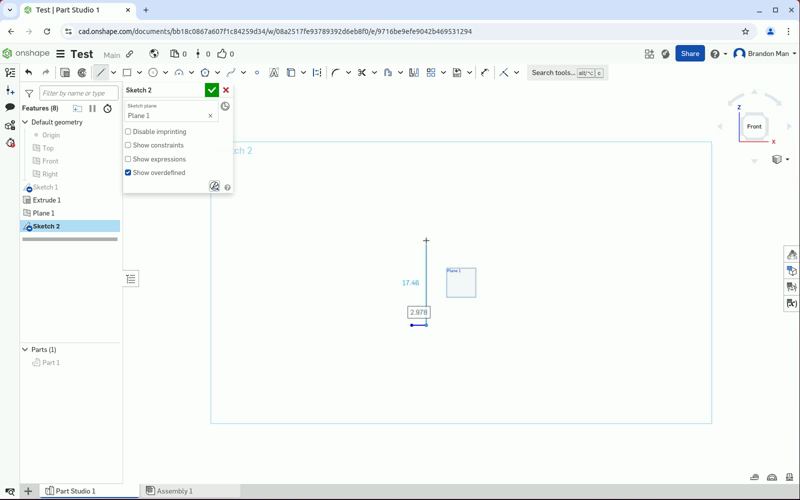
key_up(shift)
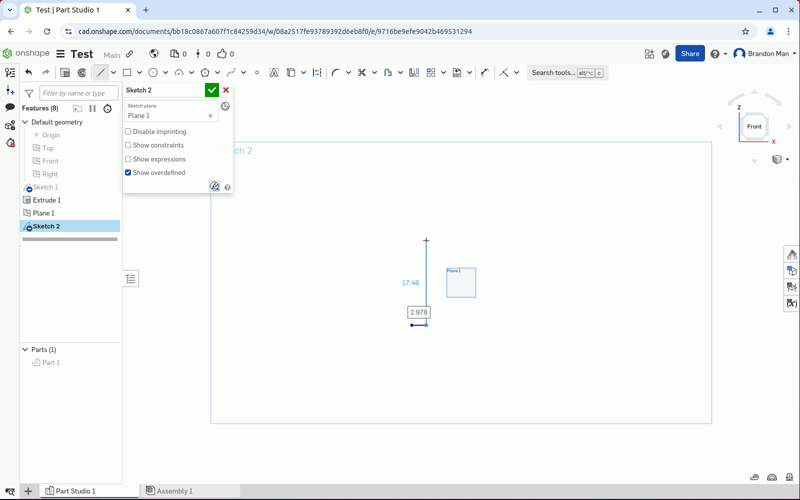
key_down(shift)
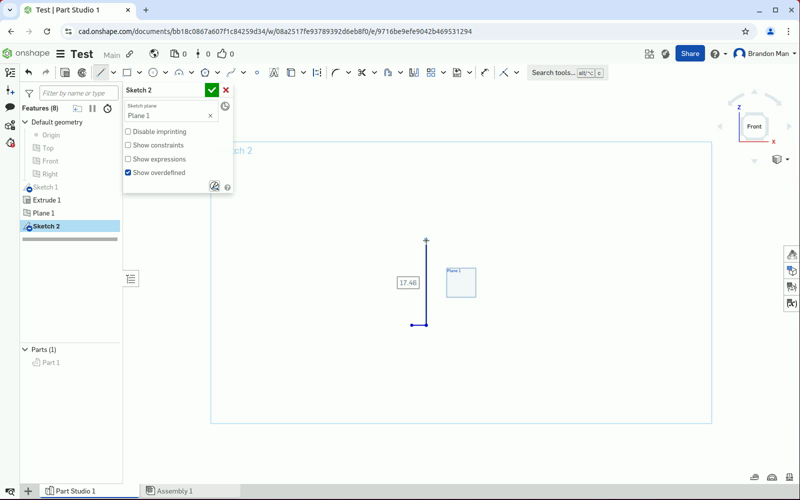
mouse_move(456, 240)
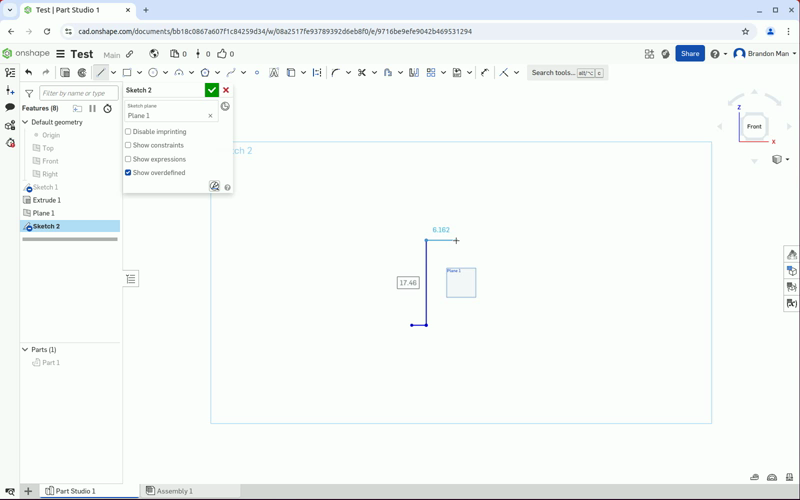
mouse_move(411, 240)
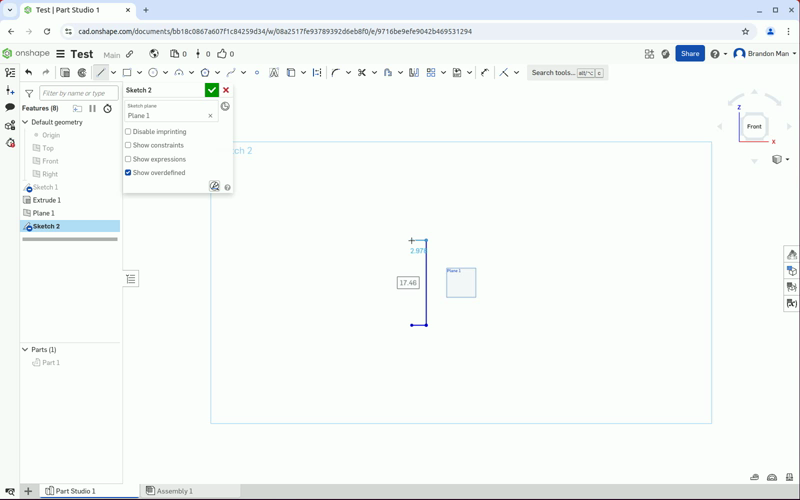
click(411, 240)
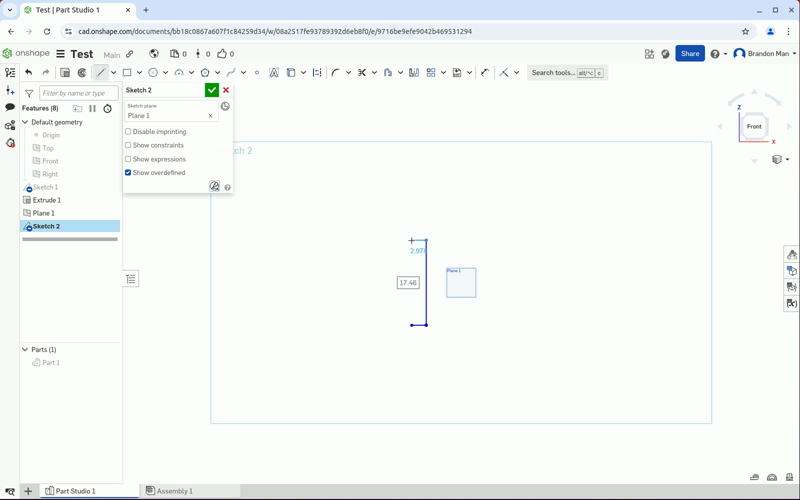
key_up(shift)
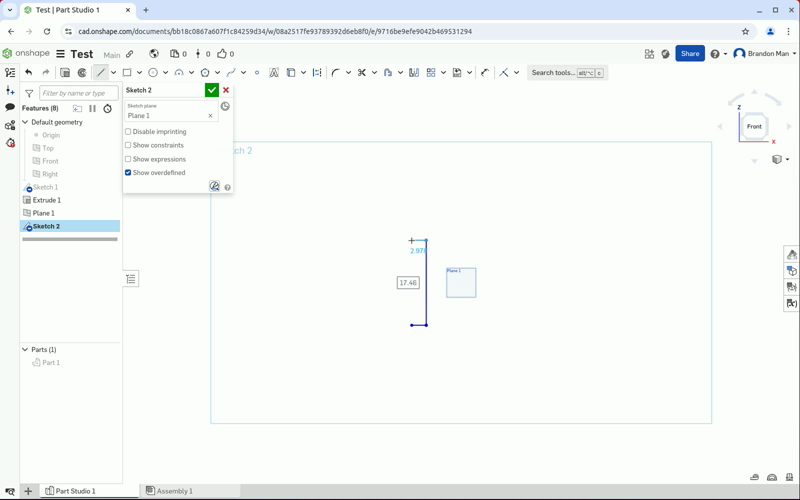
key_down(shift)
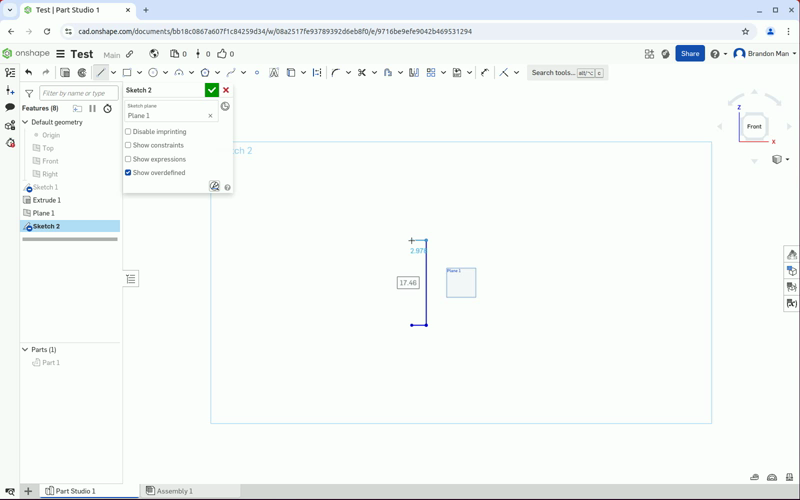
mouse_move(411, 325)
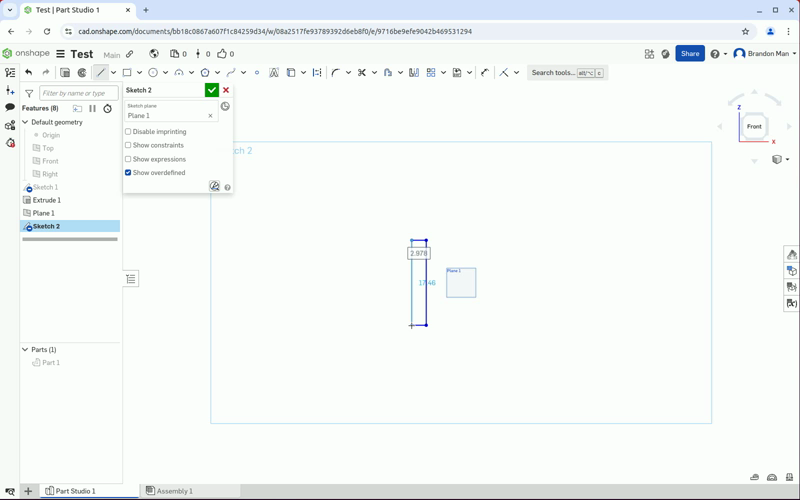
key_up(shift)
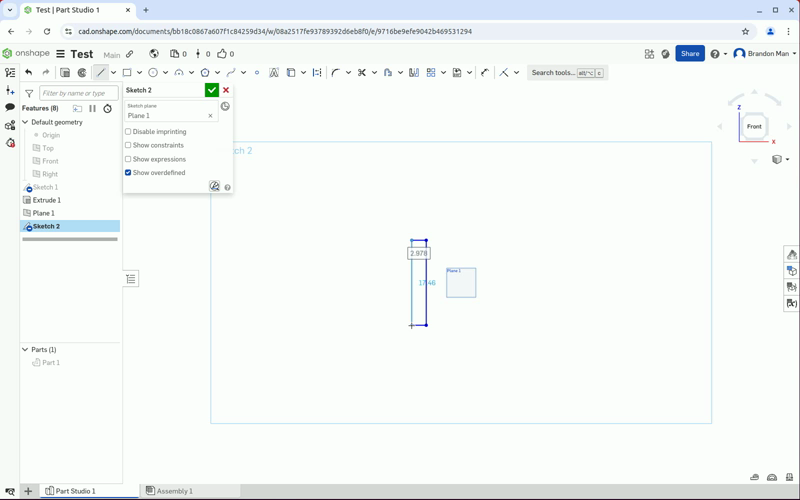
click(411, 325)
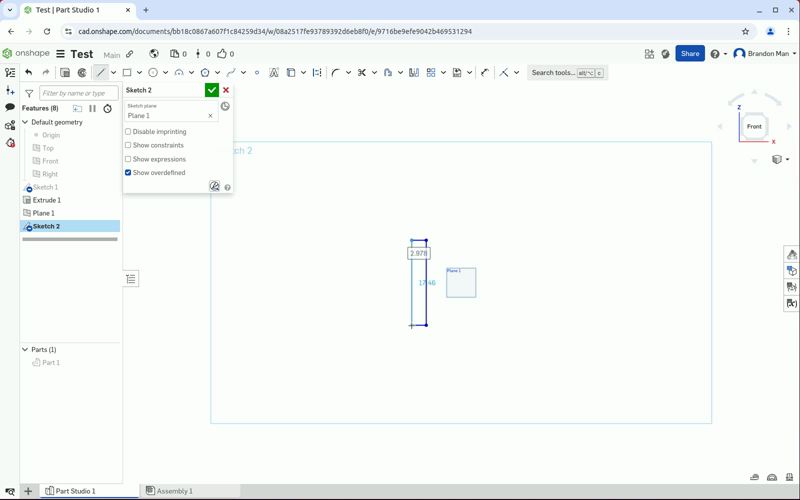
key(esc)
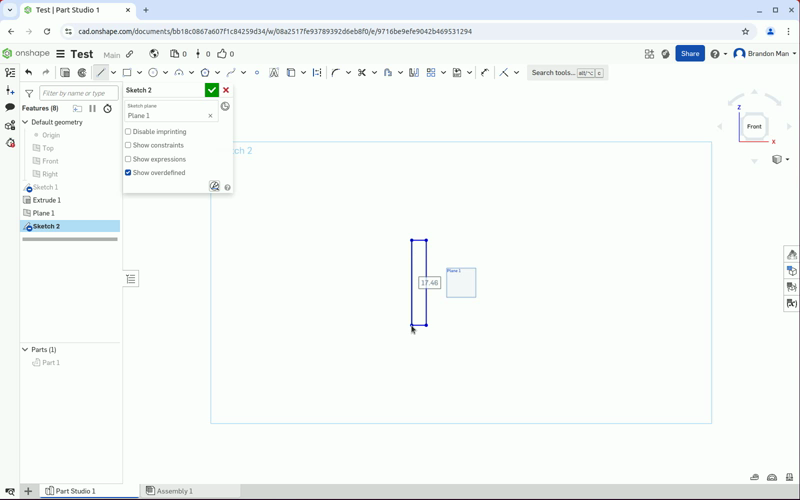
mouse_move(422, 289)
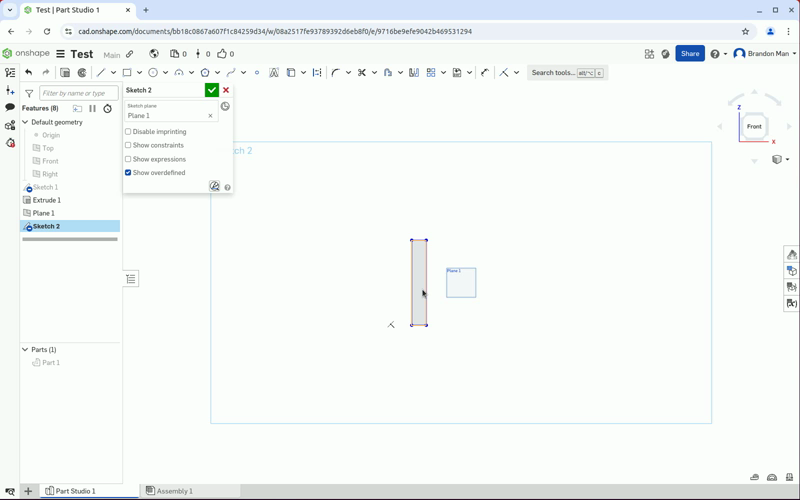
scroll(6)
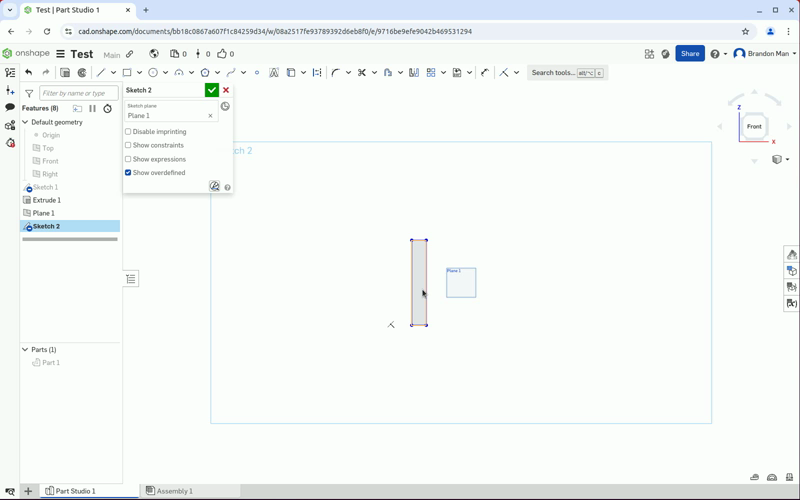
scroll(6)
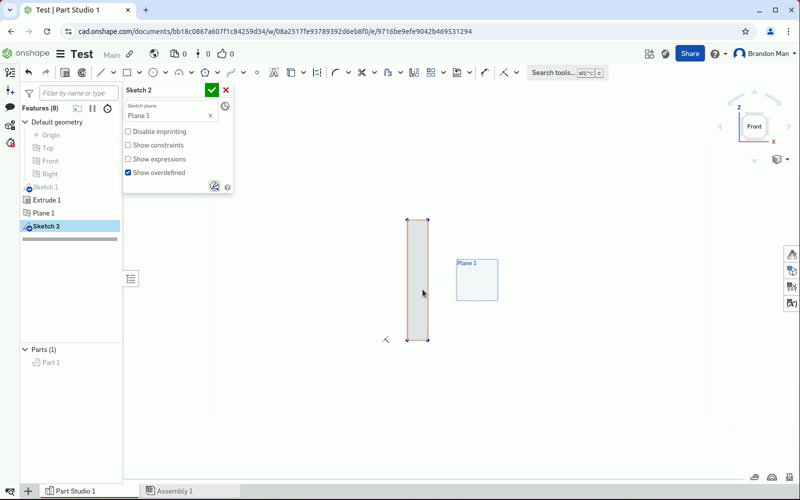
scroll(6)
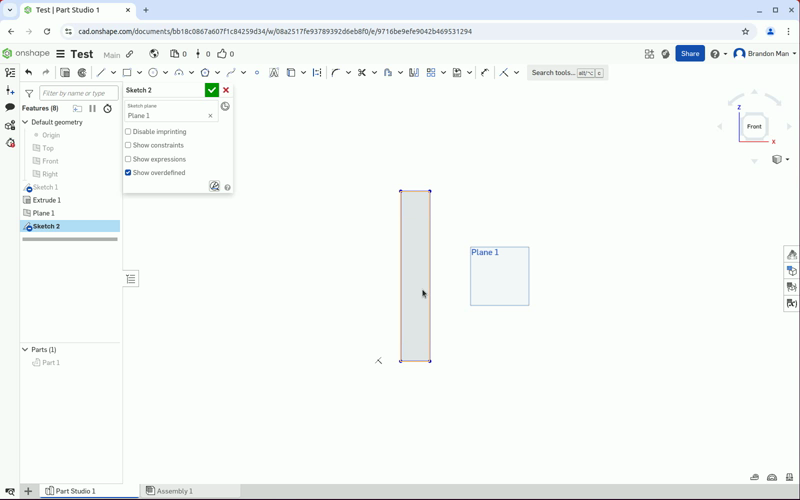
scroll(6)
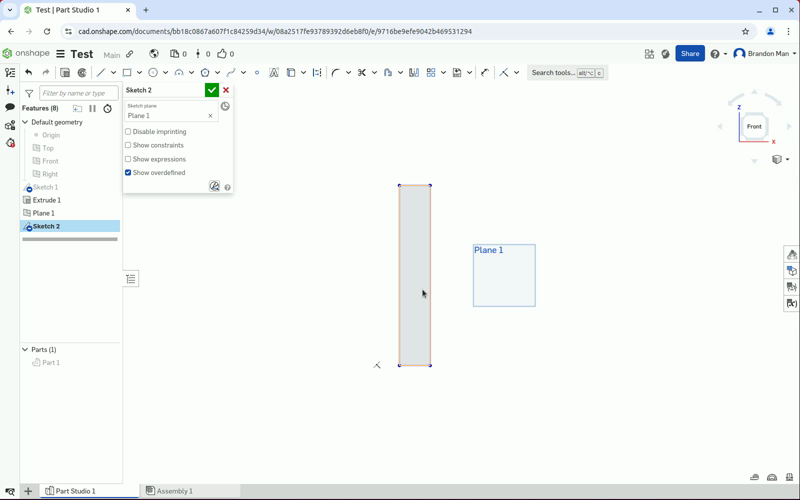
scroll(6)
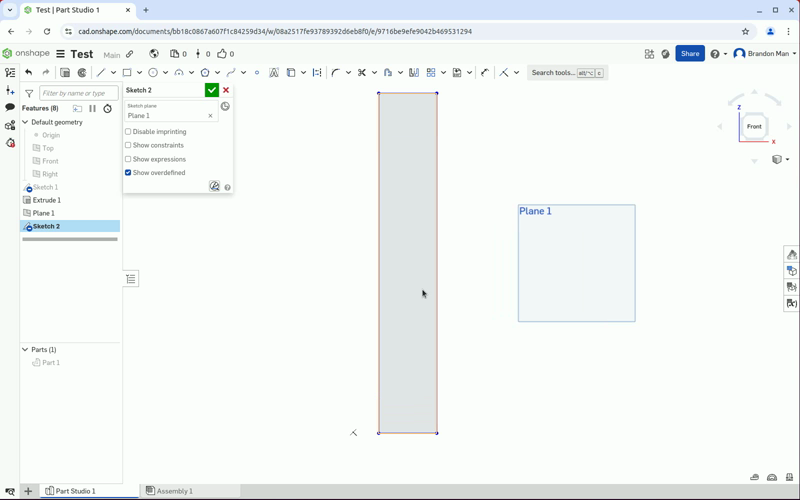
scroll(6)
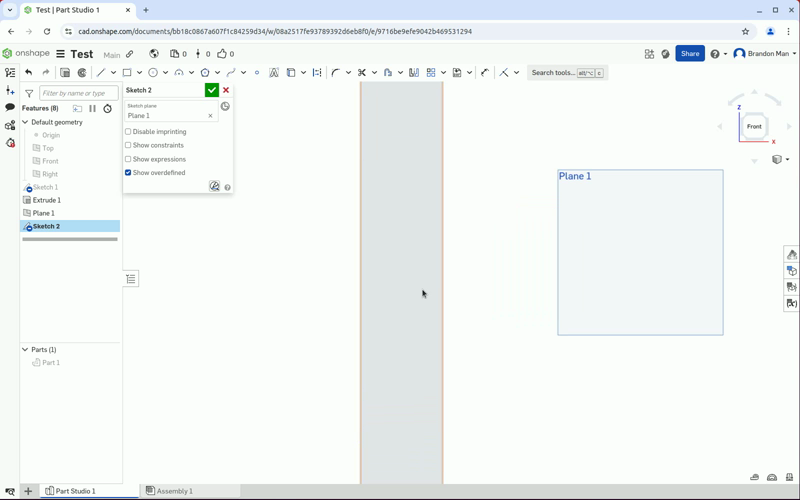
scroll(6)
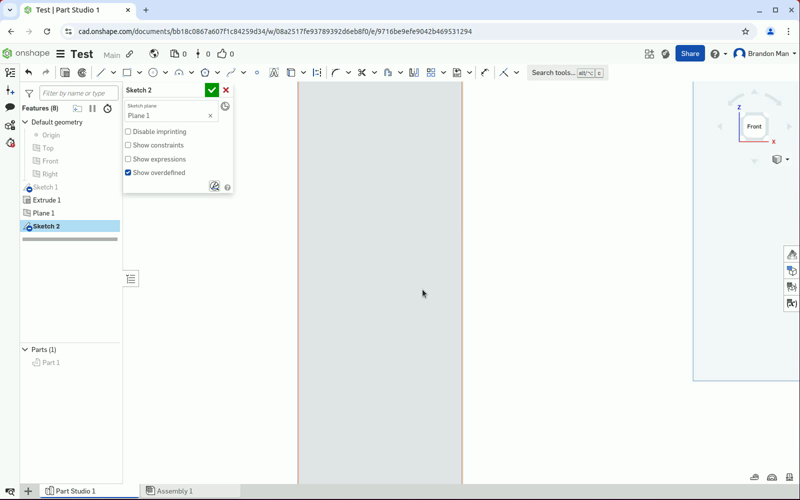
click(422, 289)
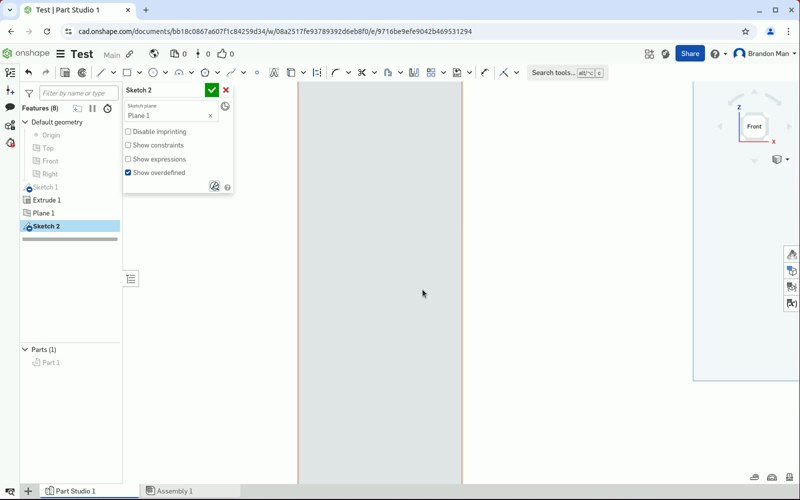
scroll(-6)
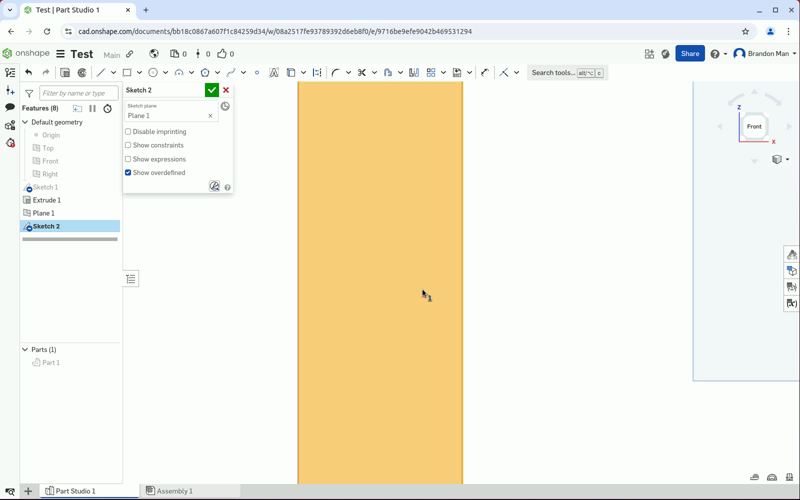
scroll(-6)
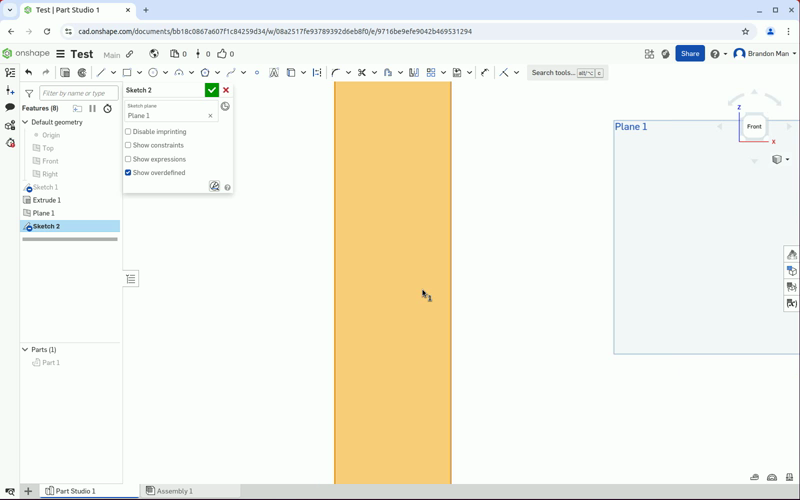
scroll(-6)
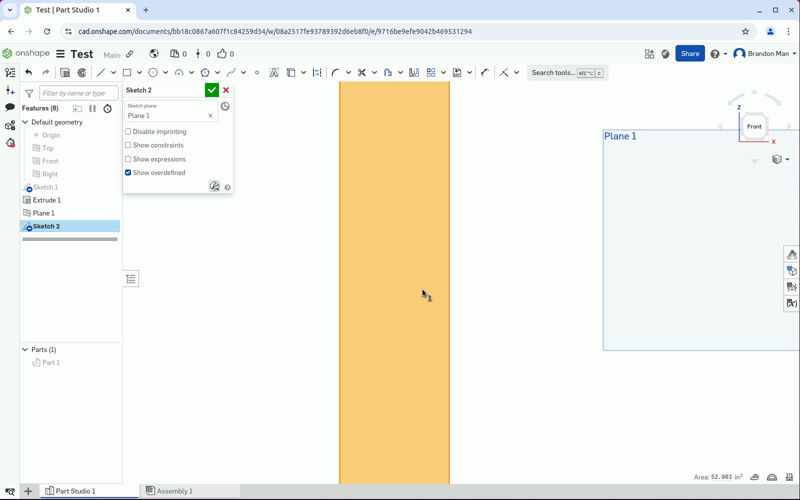
scroll(-6)
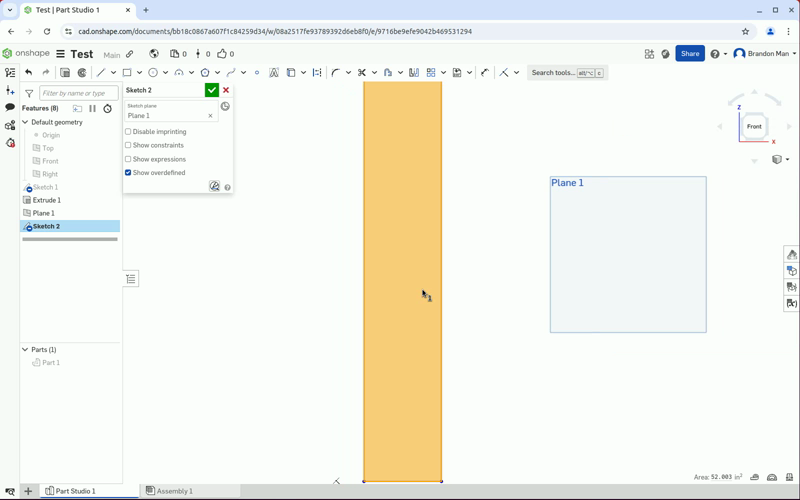
scroll(-6)
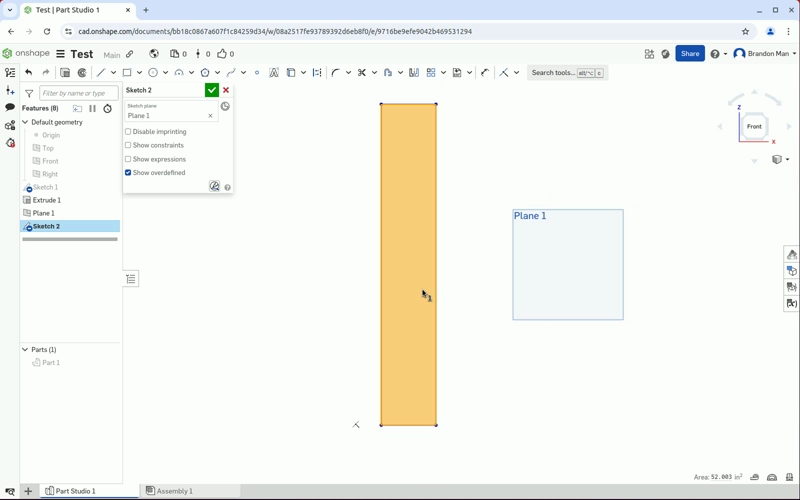
scroll(-6)
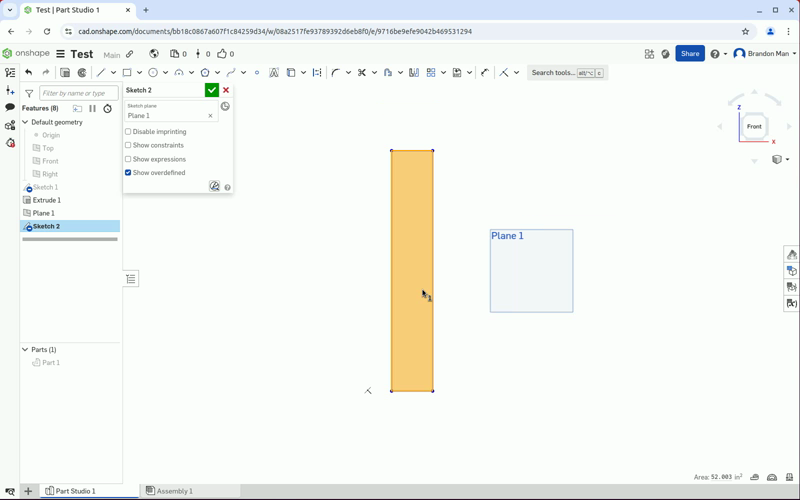
scroll(-6)
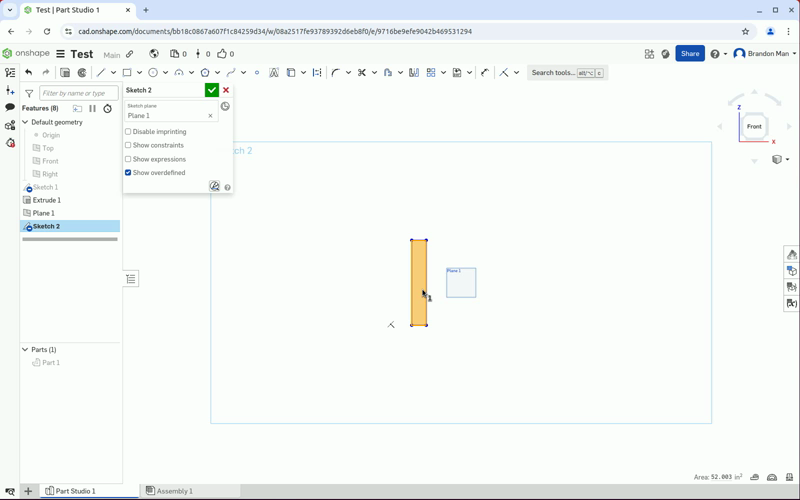
mouse_move(73, 352)
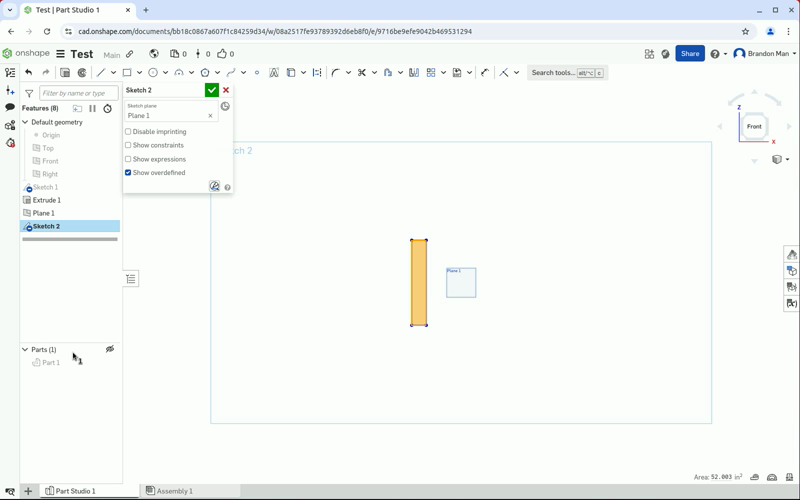
key(shift+y)
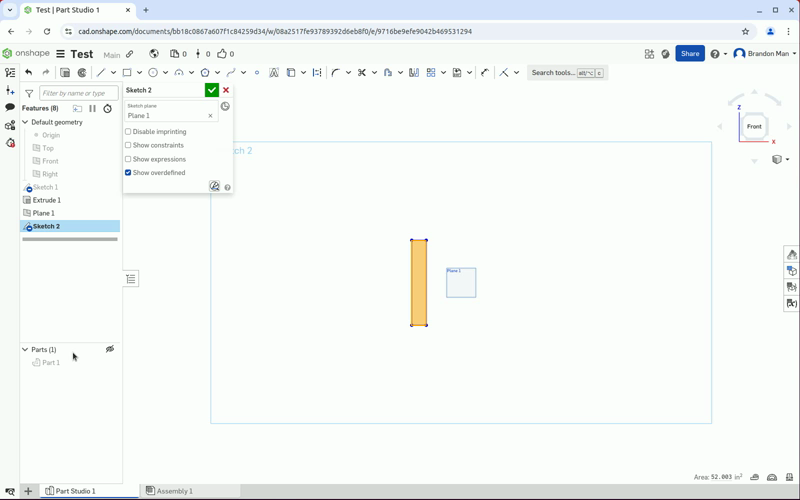
key(shift+e)
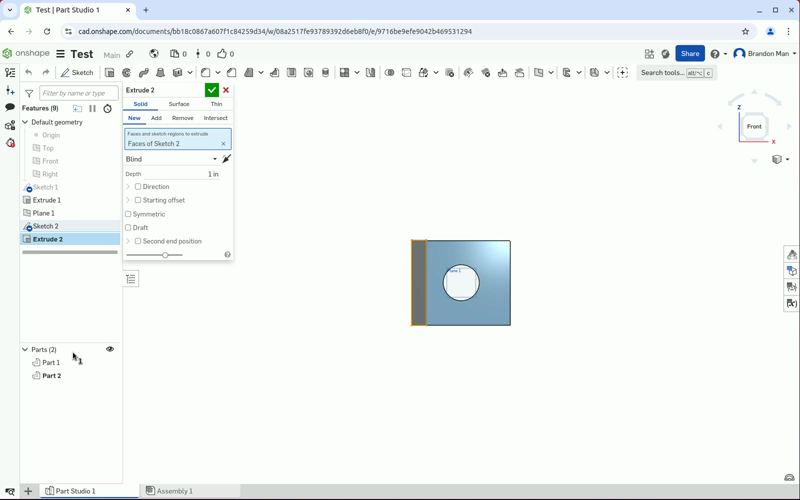
mouse_move(143, 106)
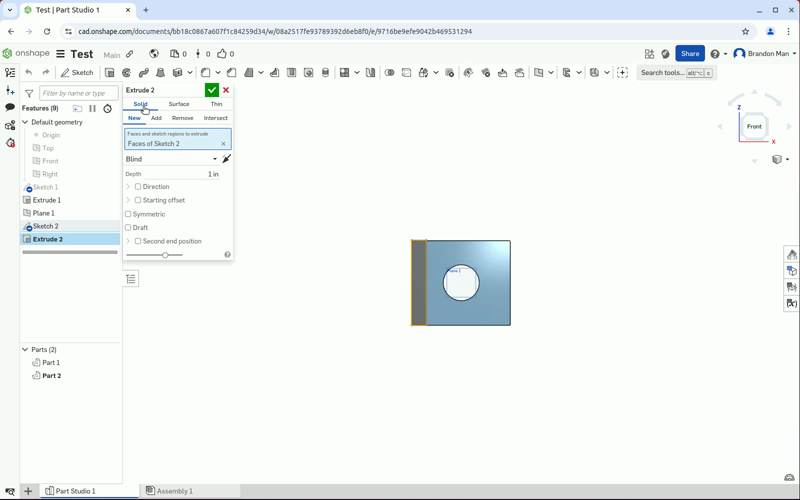
click(143, 106)
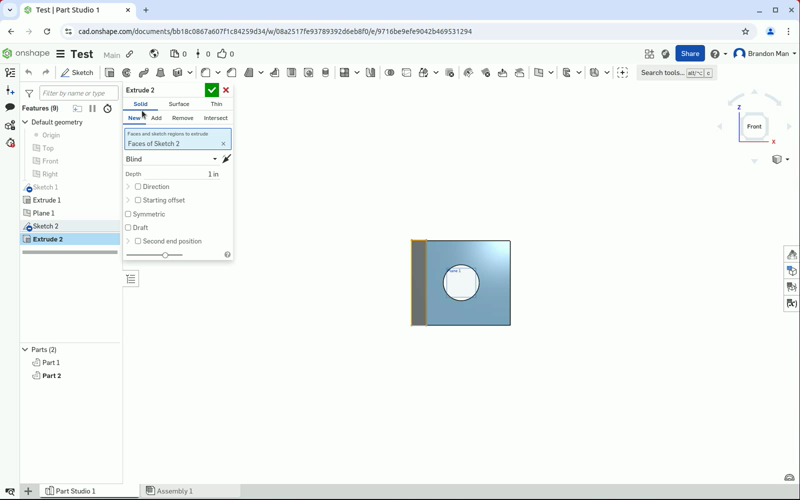
mouse_move(137, 120)
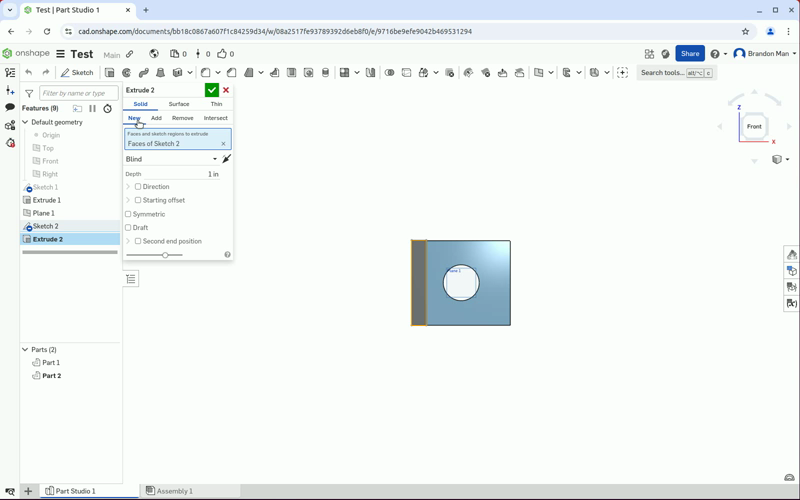
click(137, 120)
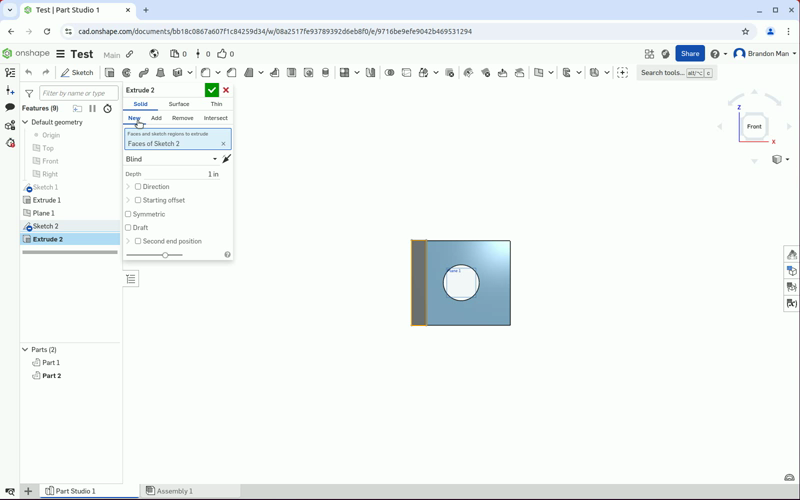
key(tab, 4)
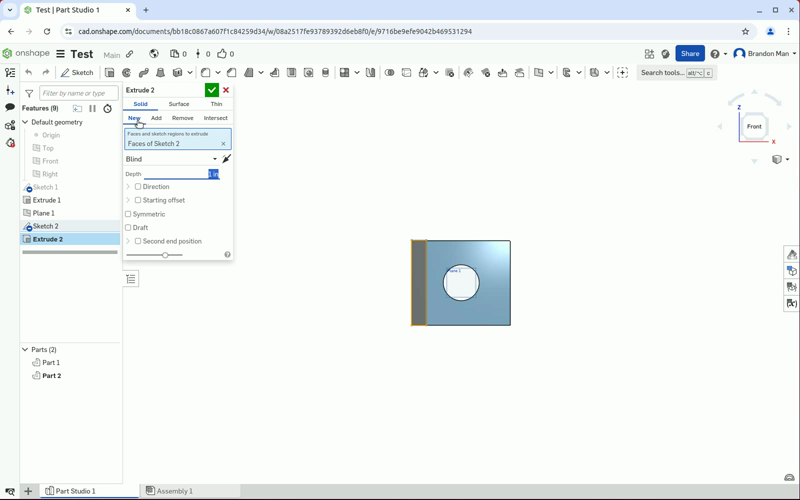
text(21.664)
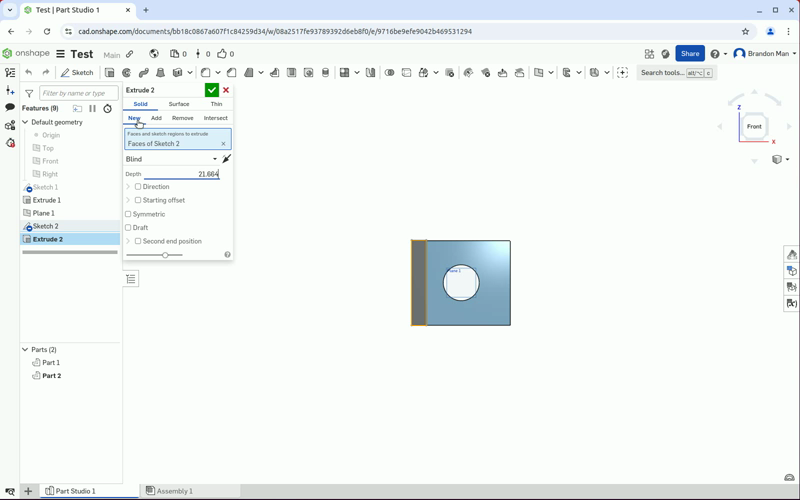
key(enter)
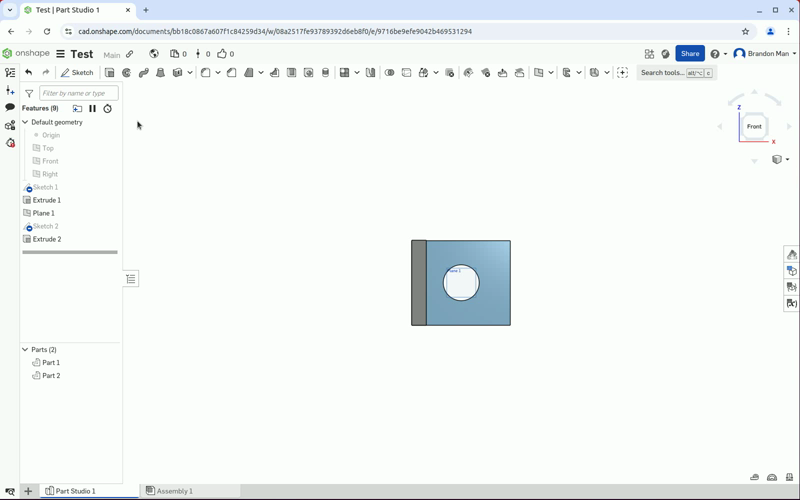
key(shift+h)
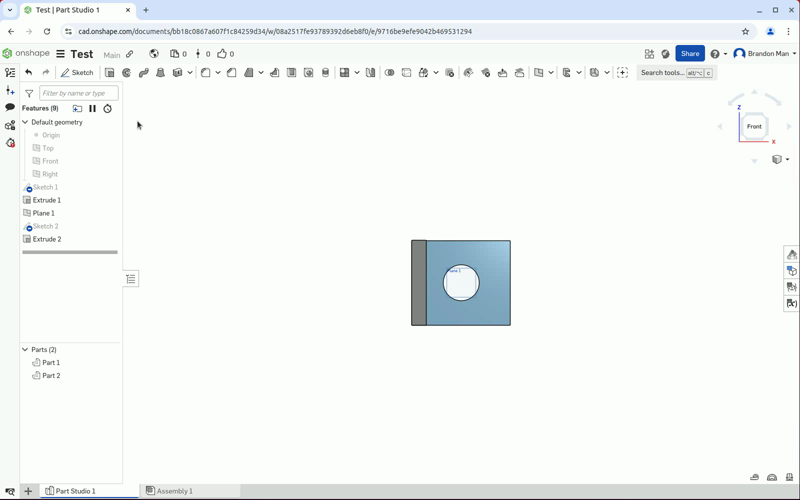
key(shift+h)
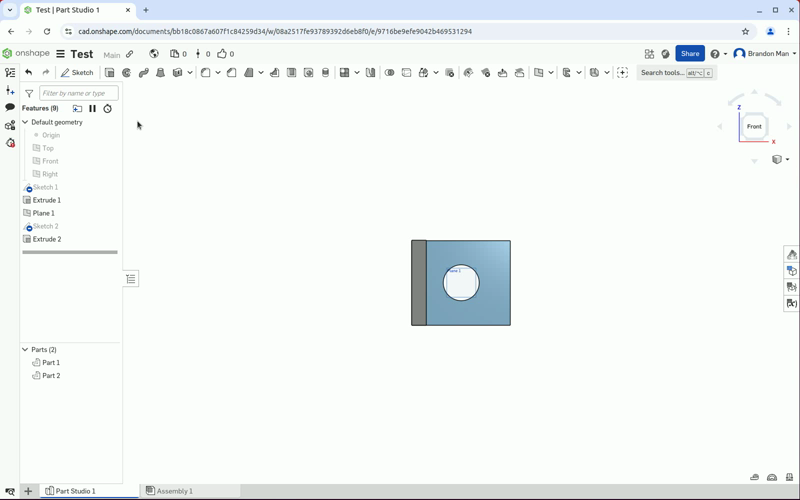
mouse_move(73, 189)
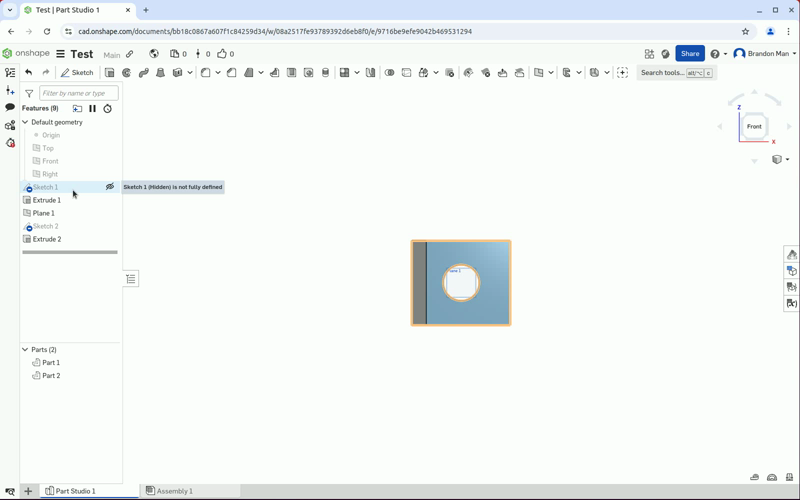
click(73, 189)
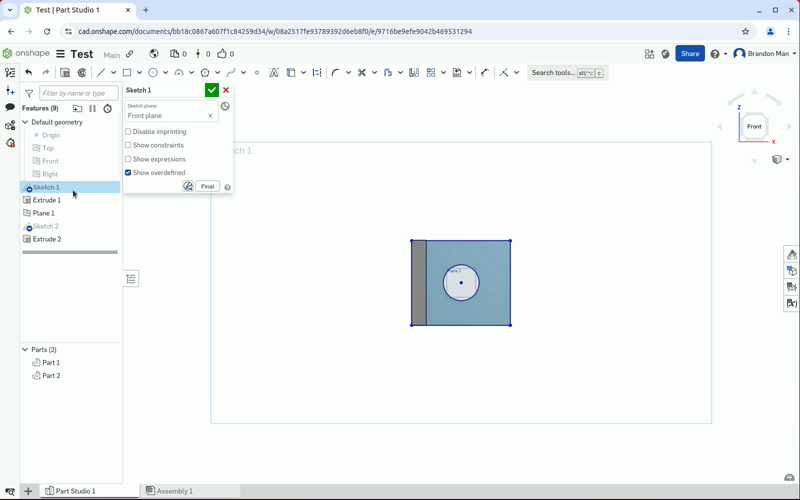
mouse_move(229, 92)
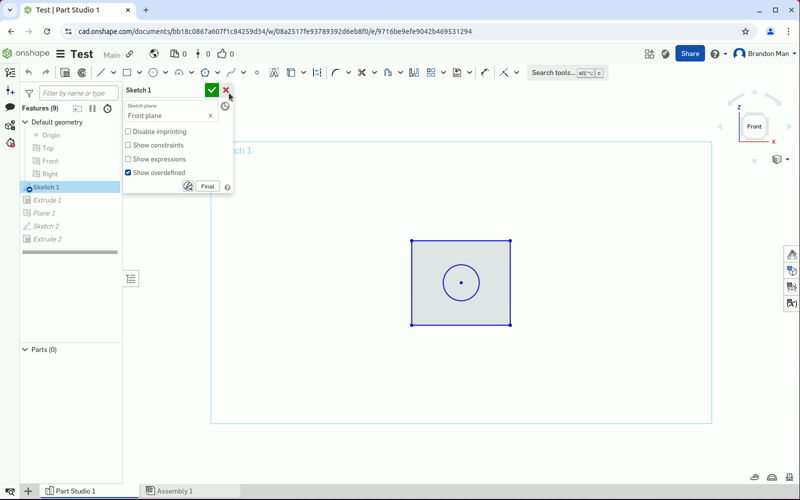
click(229, 92)
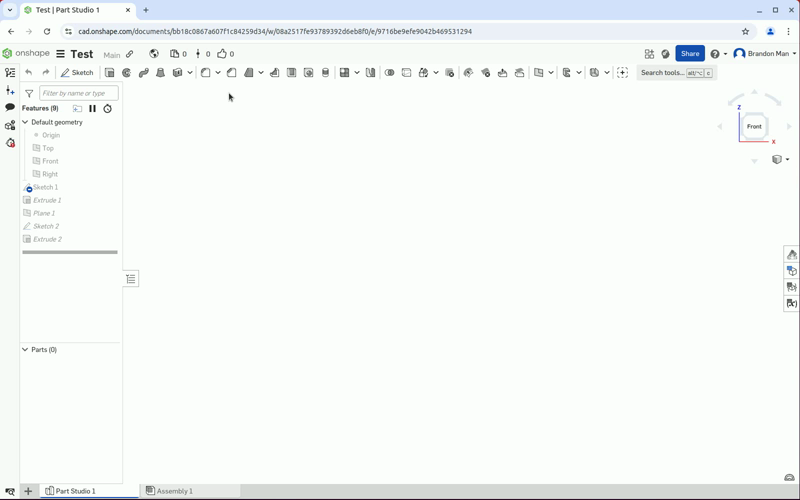
key(shift+s)
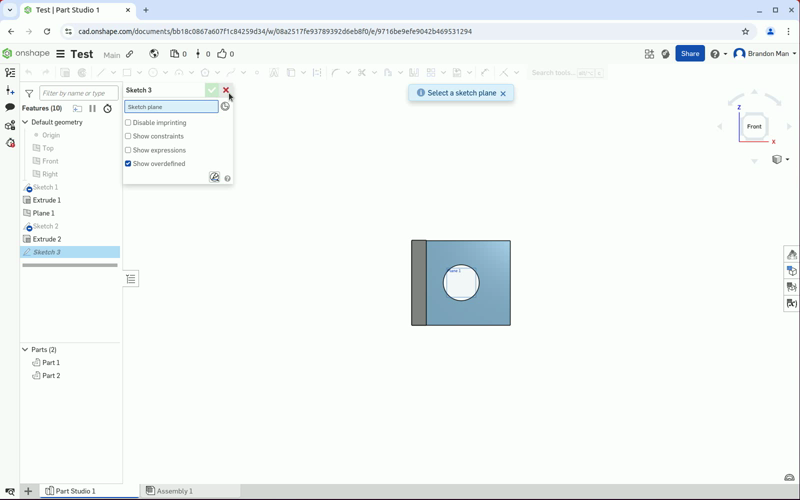
mouse_move(73, 215)
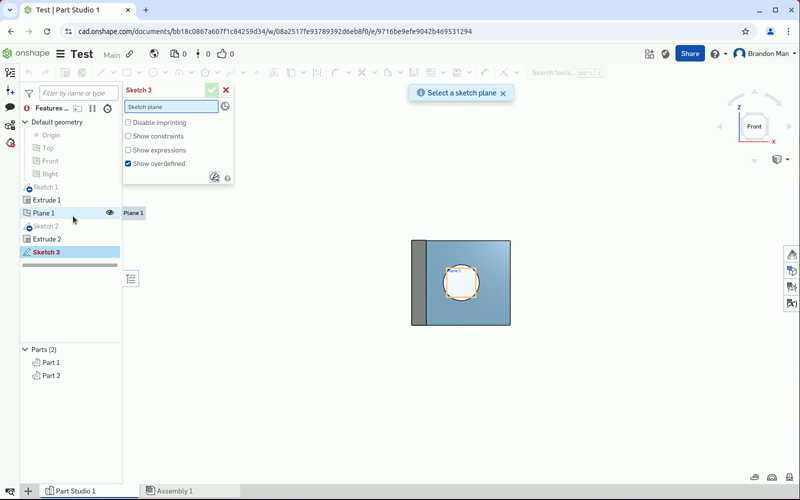
click(73, 215)
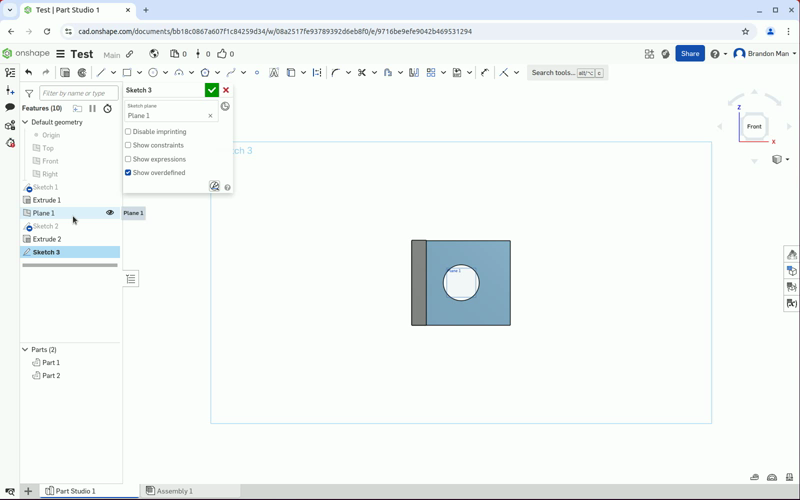
mouse_move(73, 352)
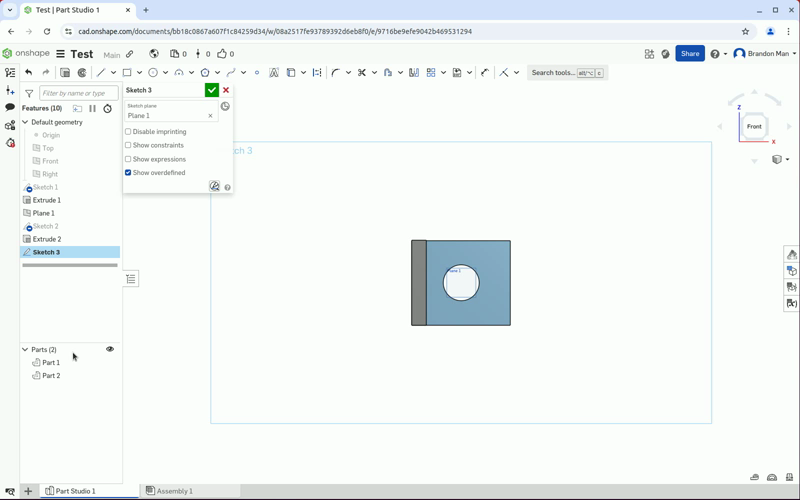
key(y)
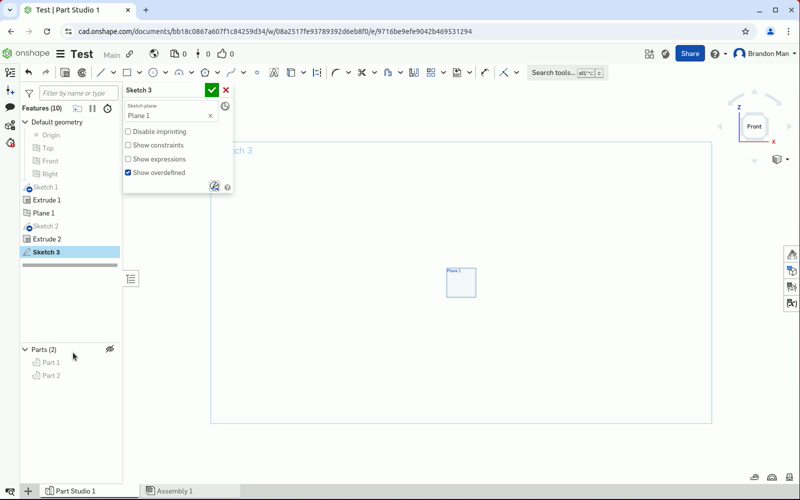
key(l)
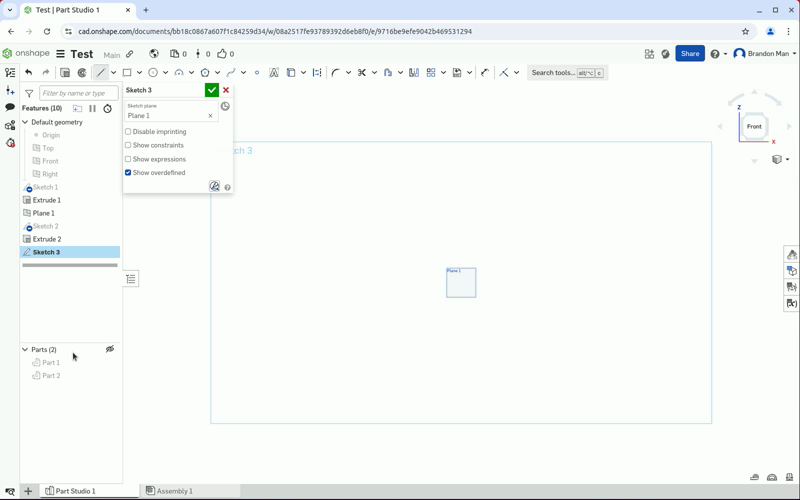
key_down(shift)
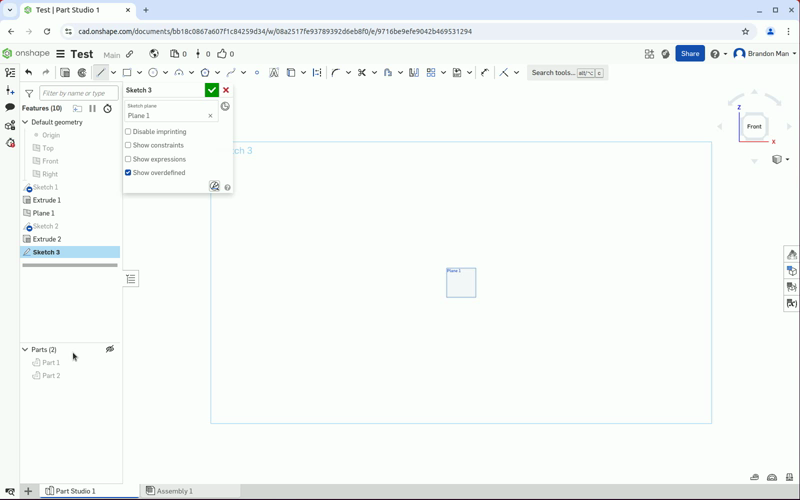
mouse_move(495, 325)
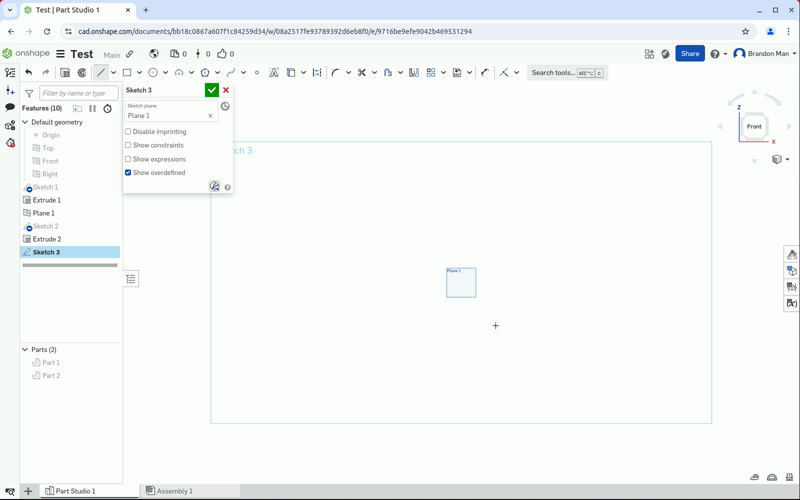
click(495, 325)
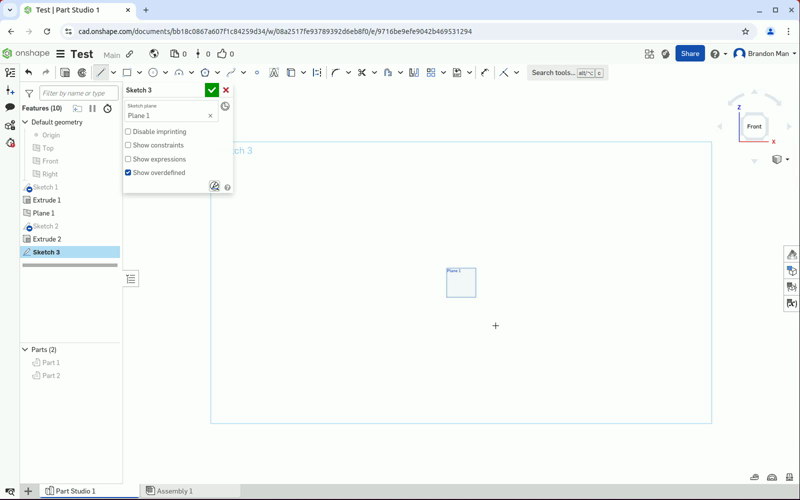
key_up(shift)
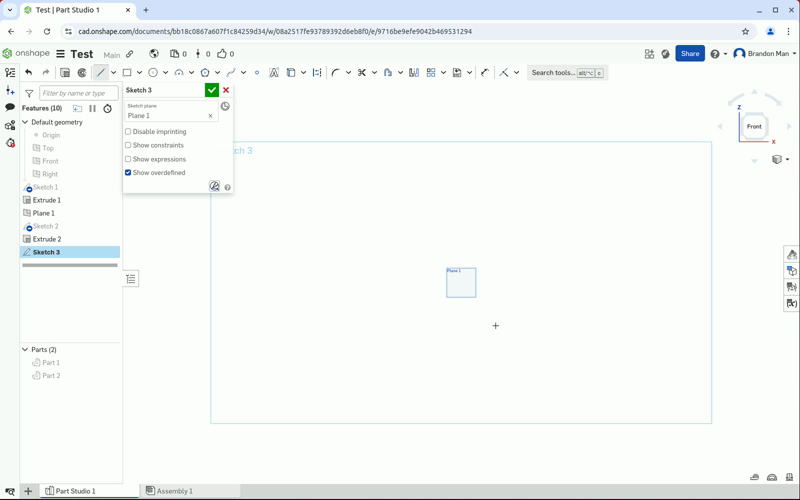
key_down(shift)
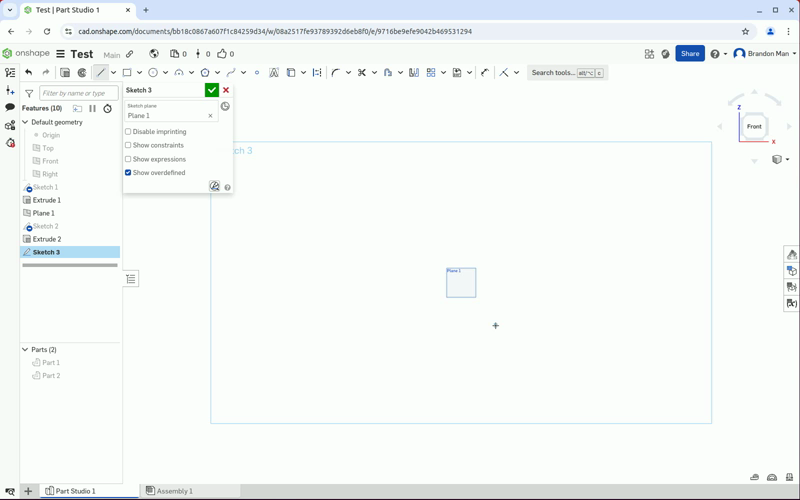
mouse_move(525, 325)
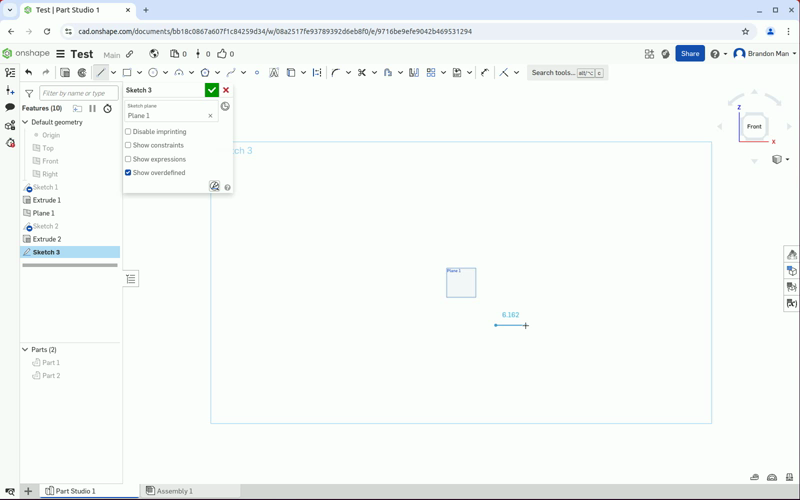
mouse_move(510, 325)
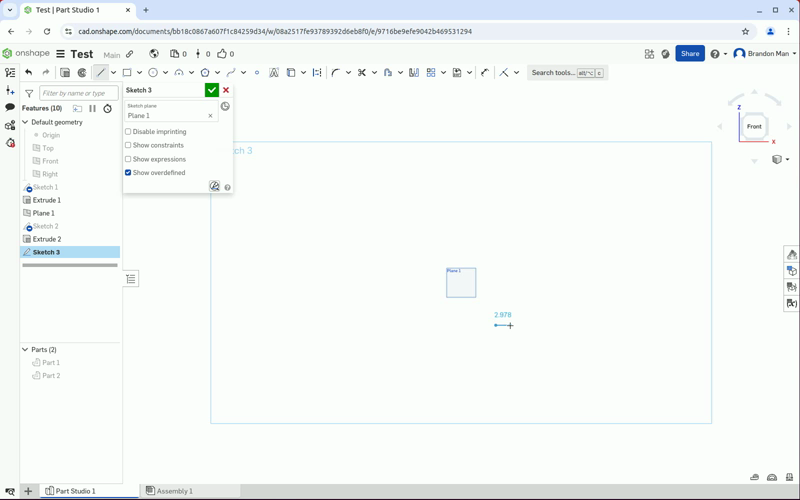
click(510, 325)
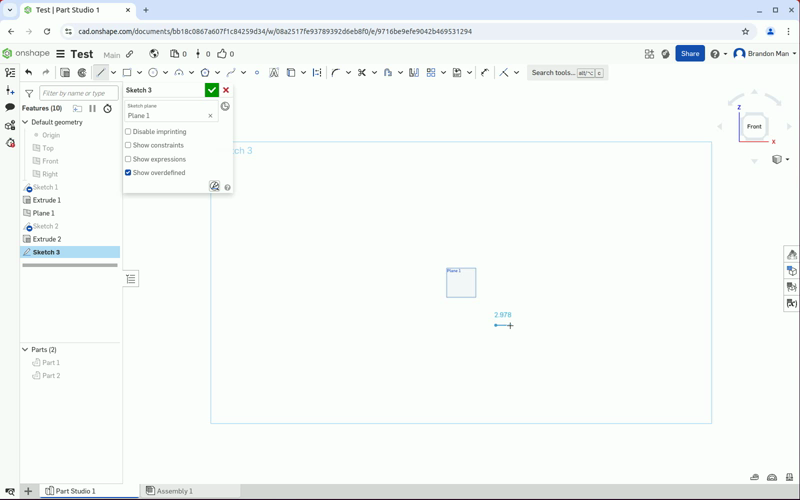
key_up(shift)
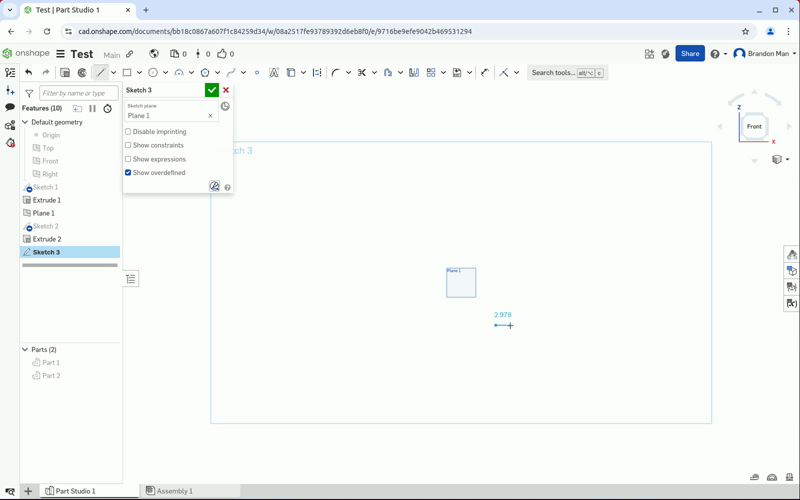
key_down(shift)
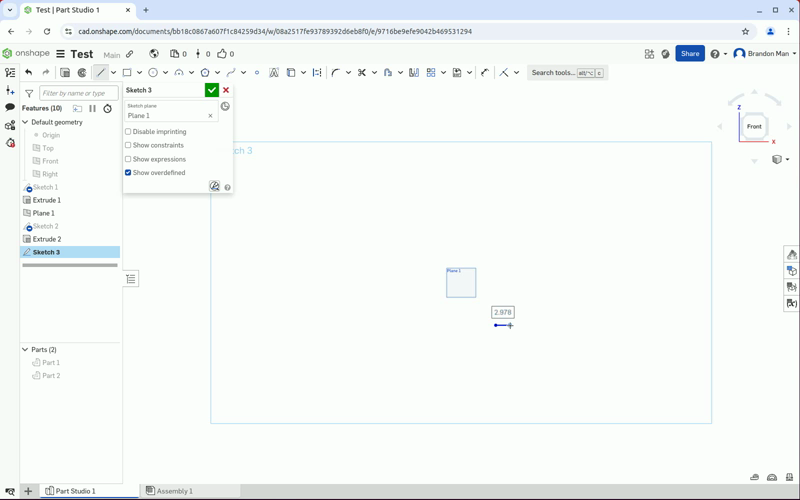
mouse_move(510, 240)
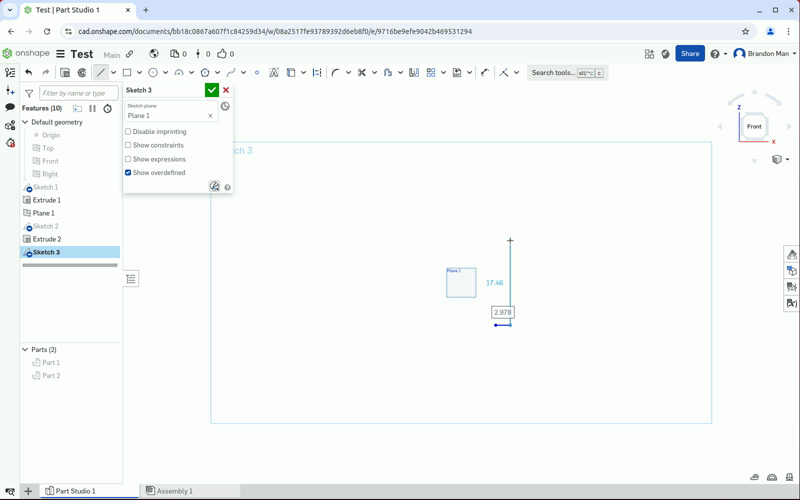
click(510, 240)
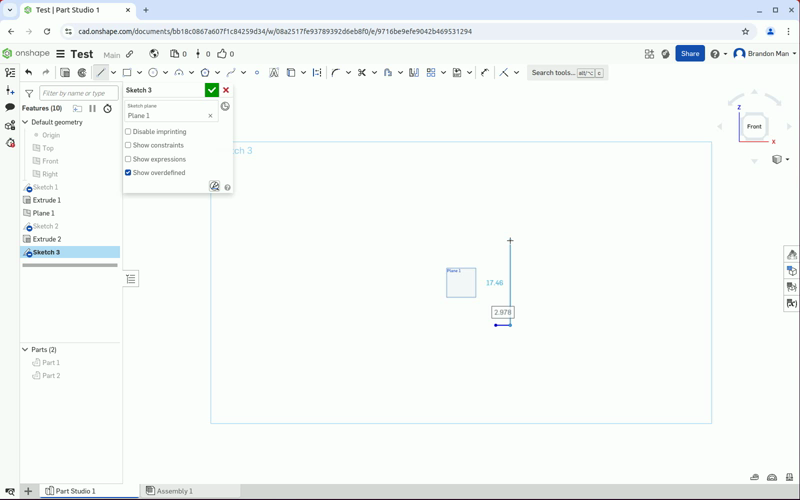
key_up(shift)
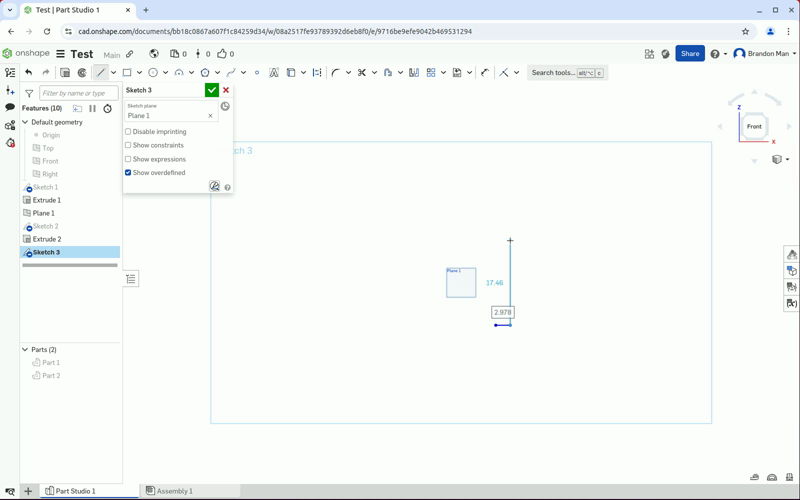
key_down(shift)
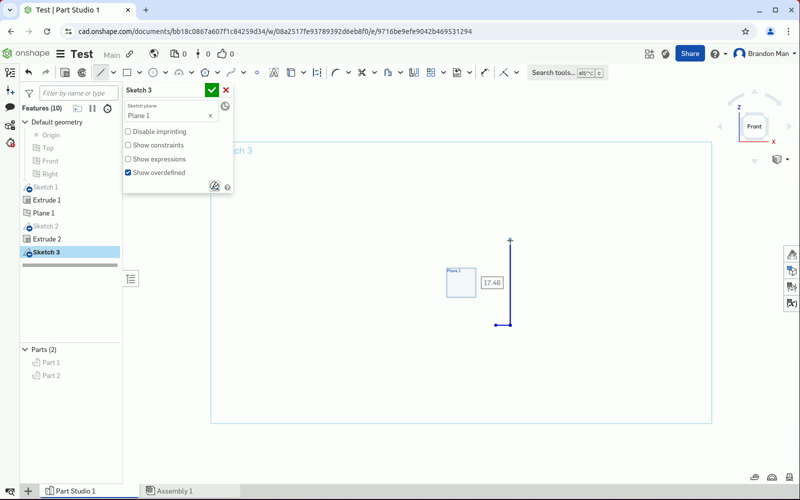
mouse_move(540, 240)
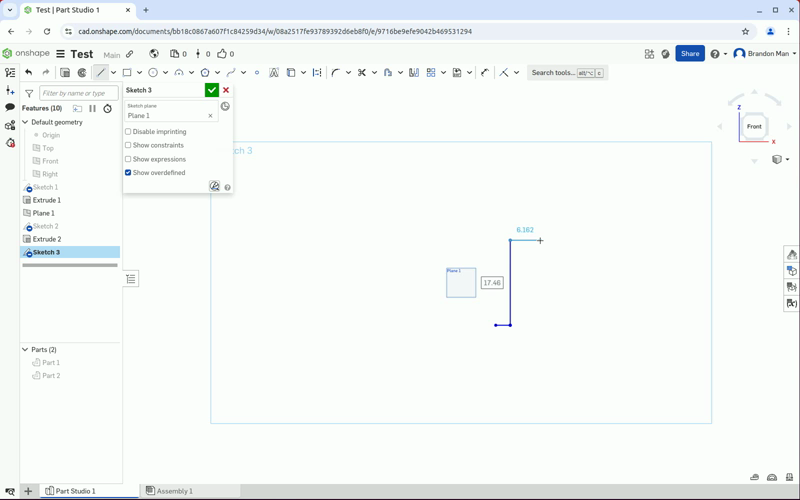
mouse_move(495, 240)
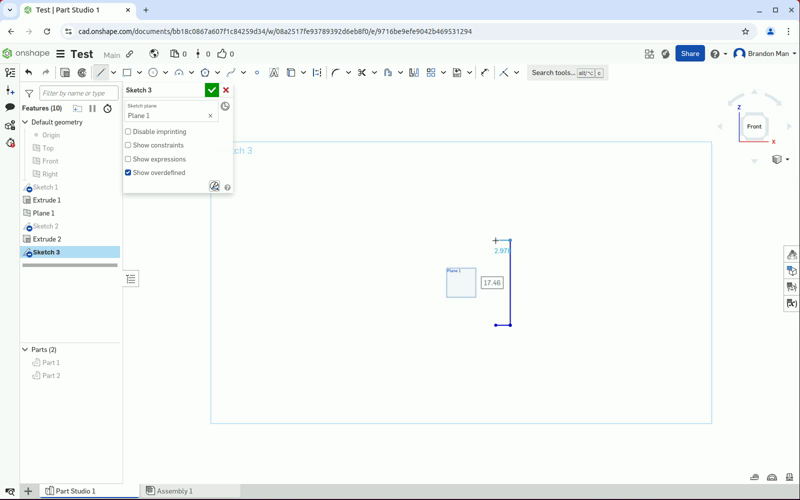
click(495, 240)
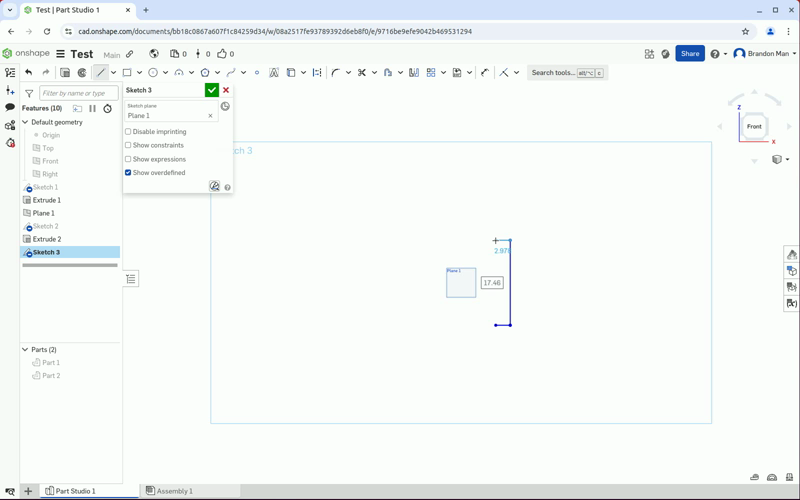
key_up(shift)
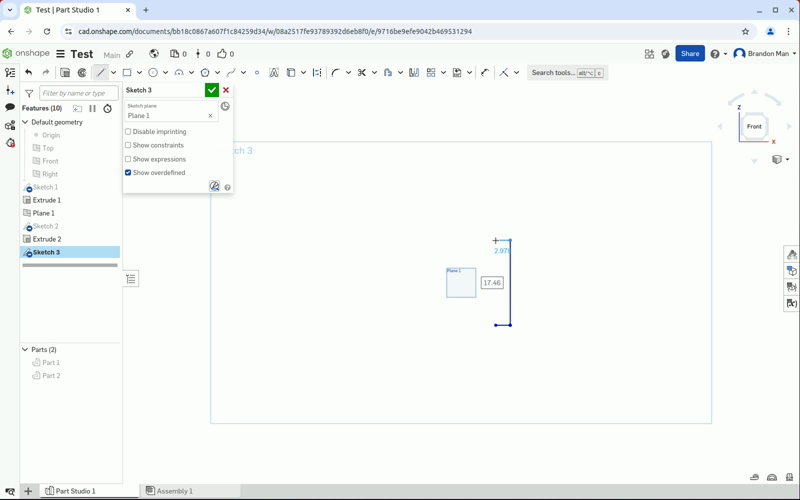
key_down(shift)
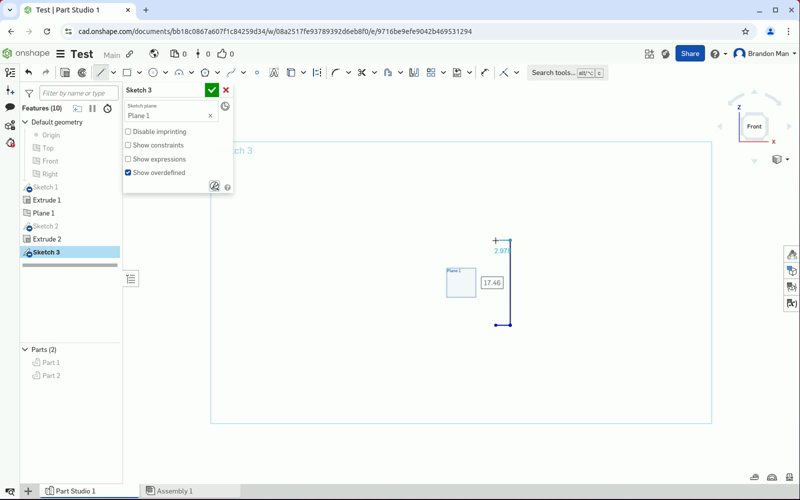
mouse_move(495, 325)
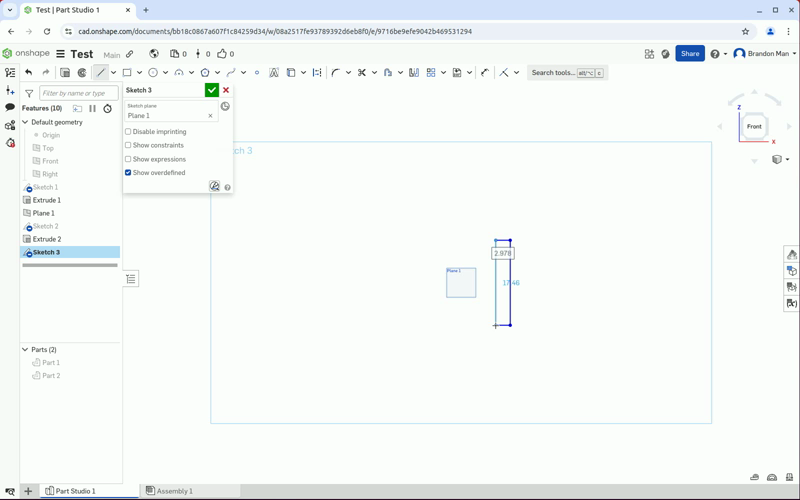
key_up(shift)
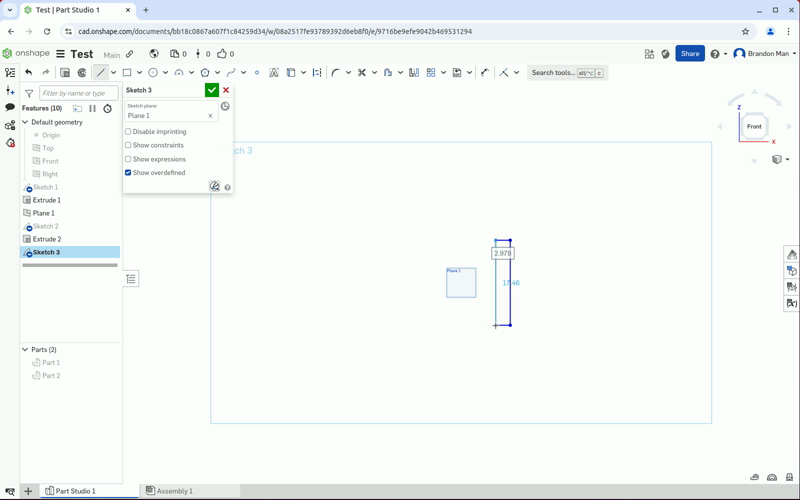
click(495, 325)
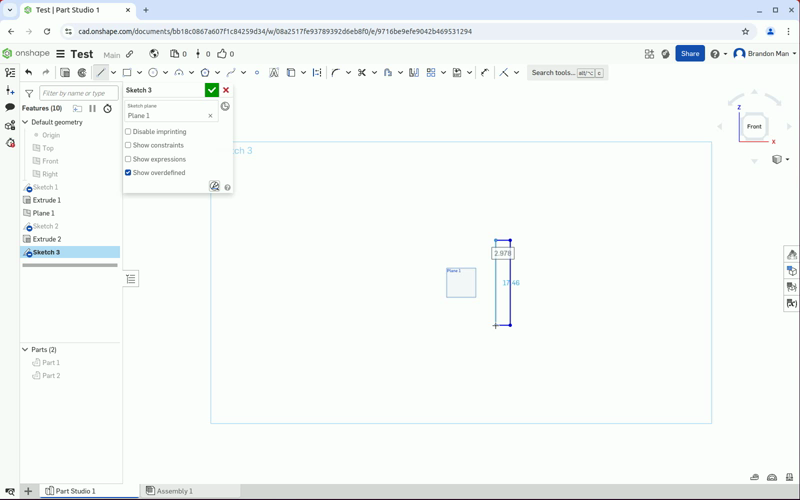
key(esc)
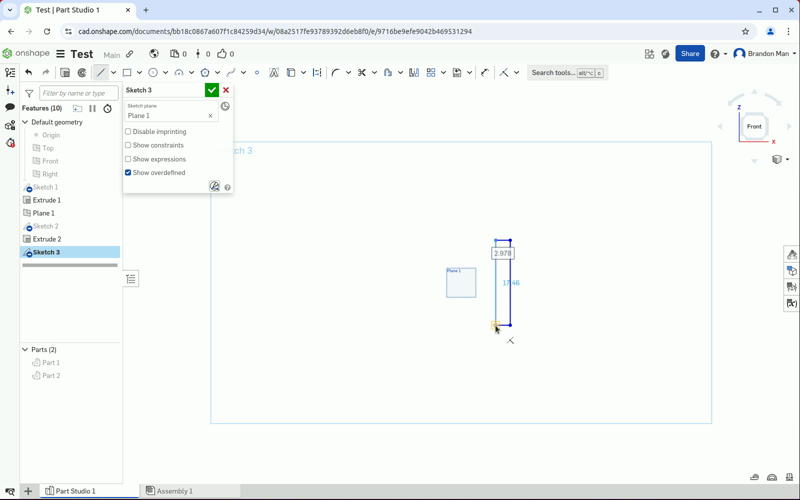
mouse_move(500, 241)
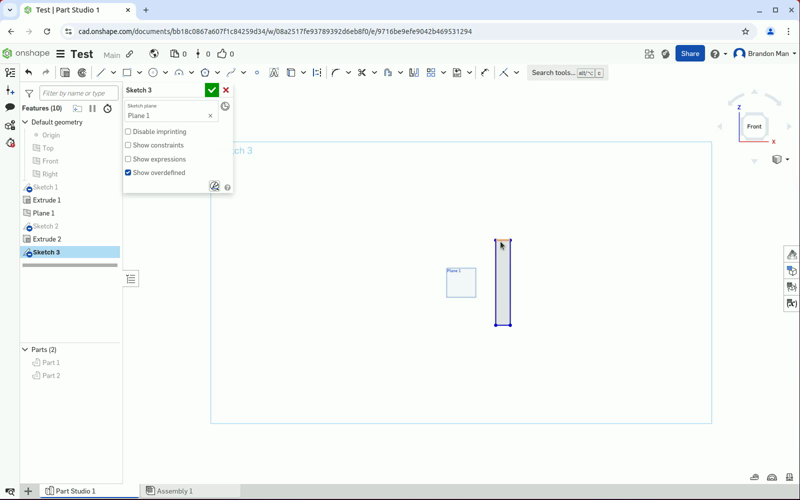
scroll(6)
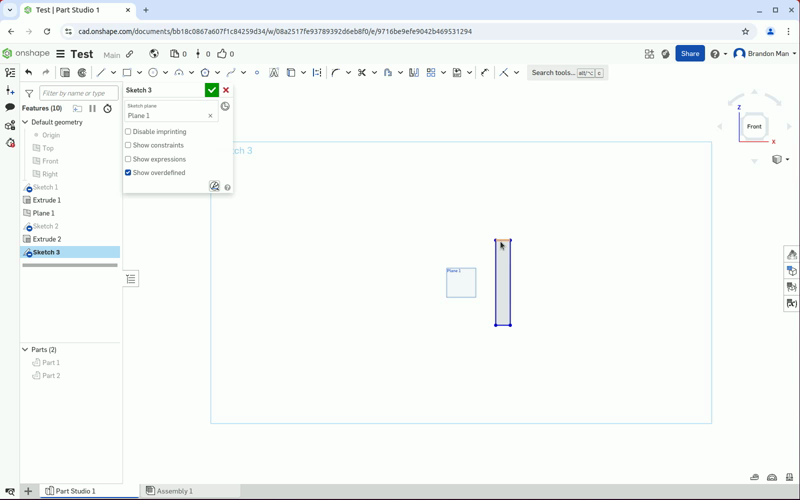
scroll(6)
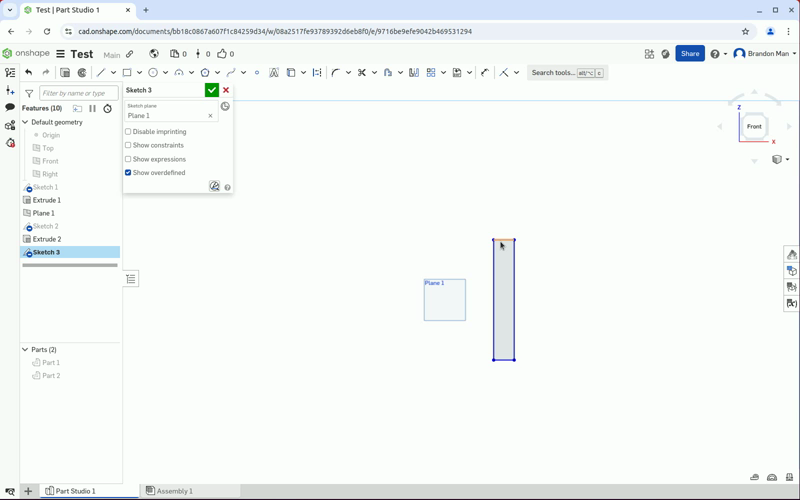
scroll(6)
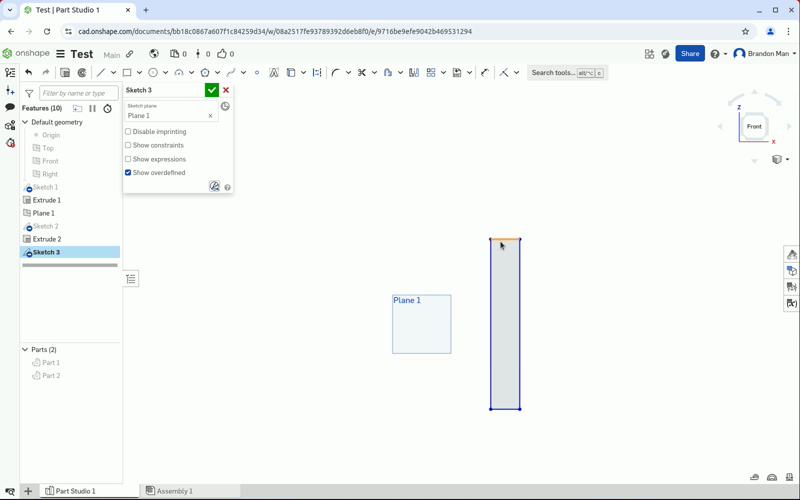
scroll(6)
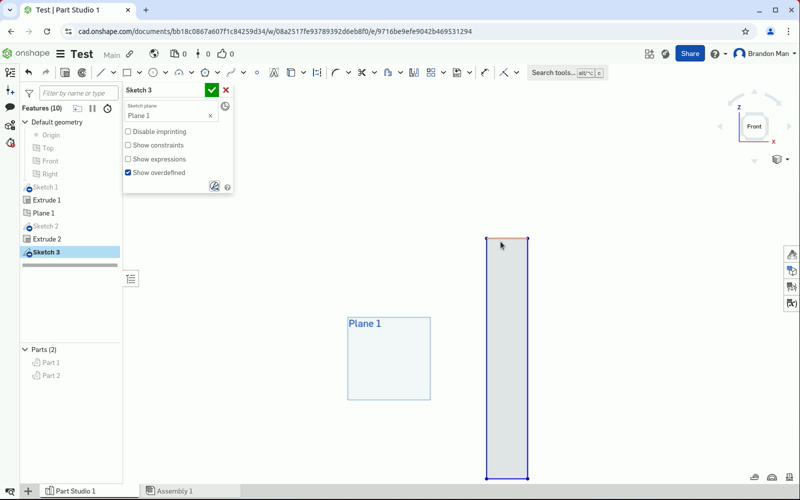
scroll(6)
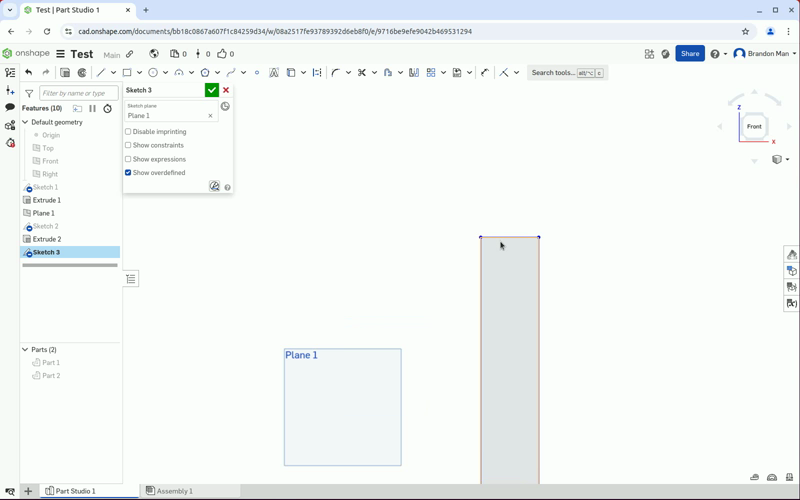
scroll(6)
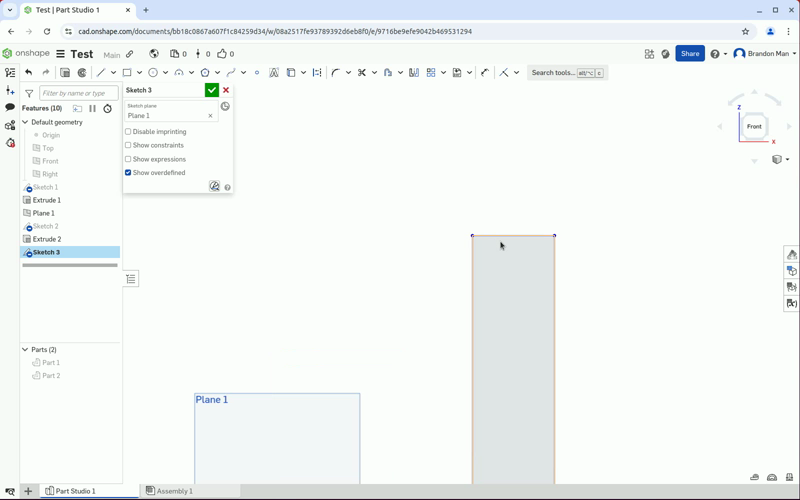
scroll(6)
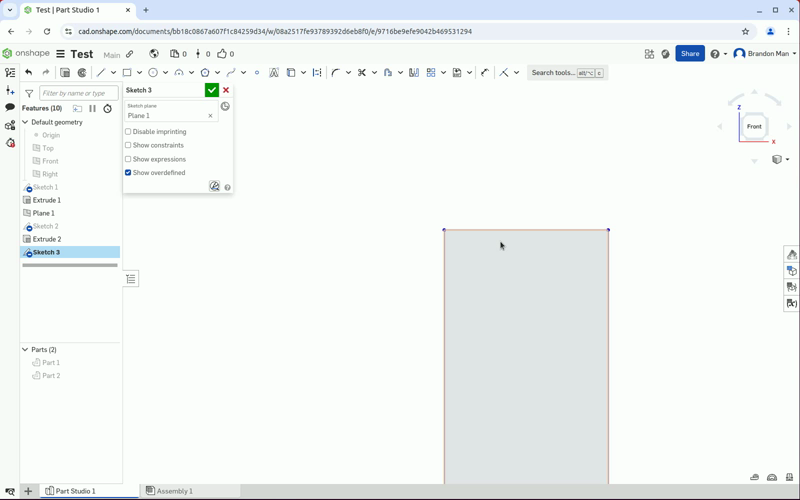
click(500, 241)
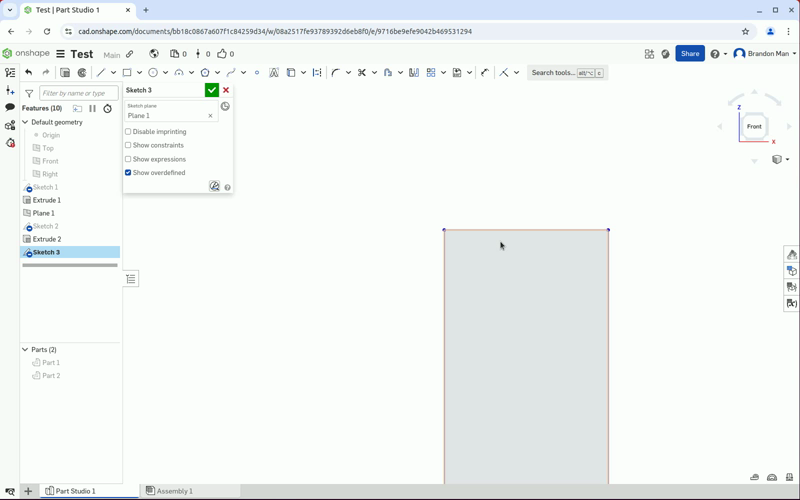
scroll(-6)
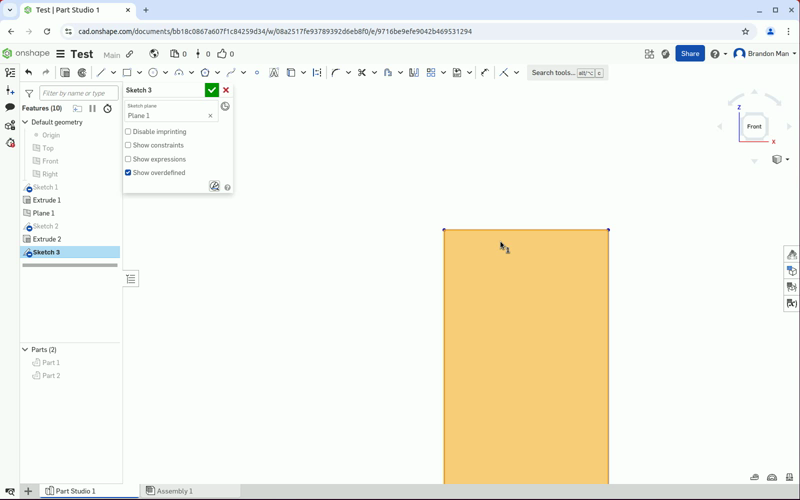
scroll(-6)
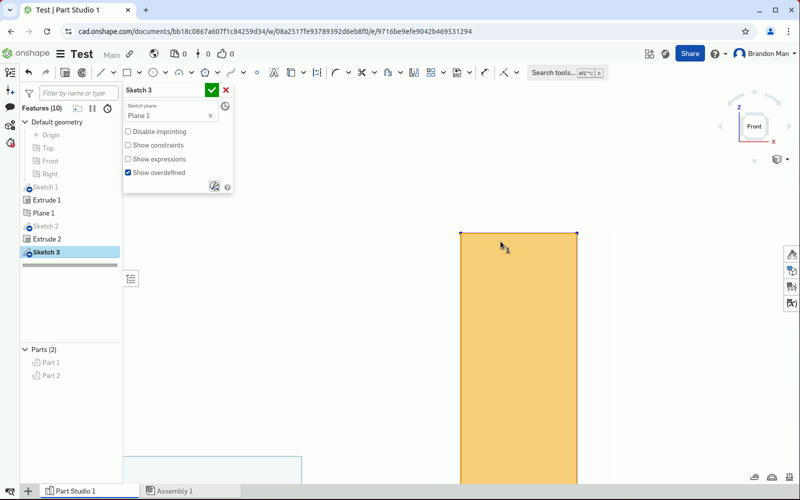
scroll(-6)
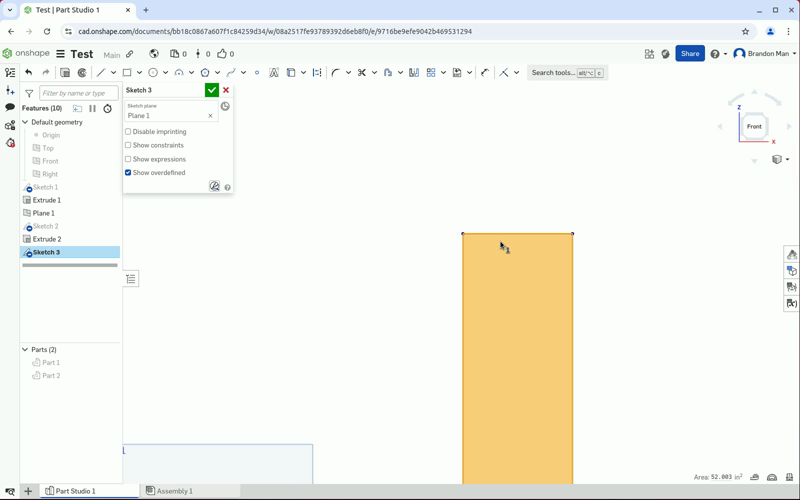
scroll(-6)
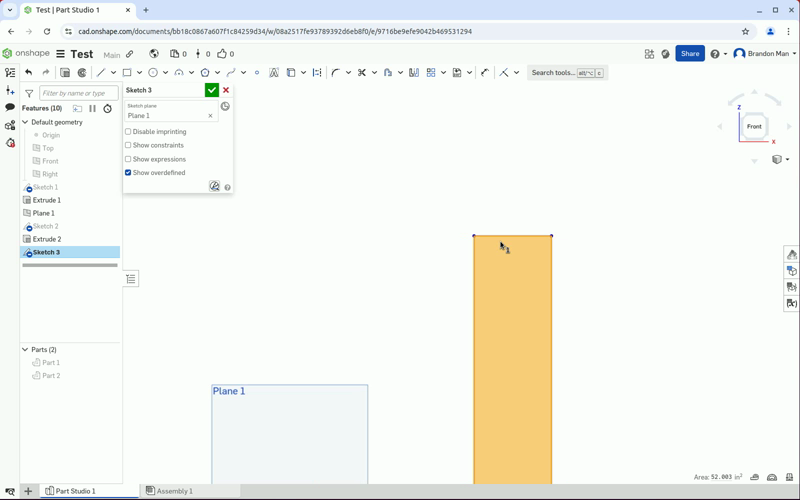
scroll(-6)
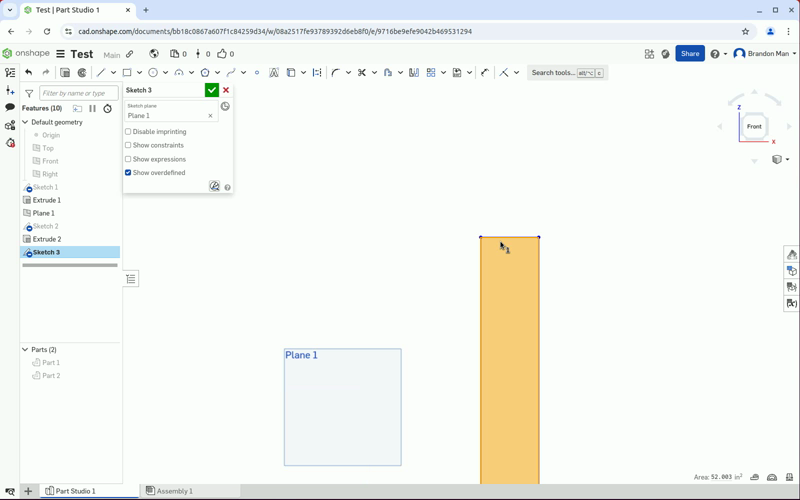
scroll(-6)
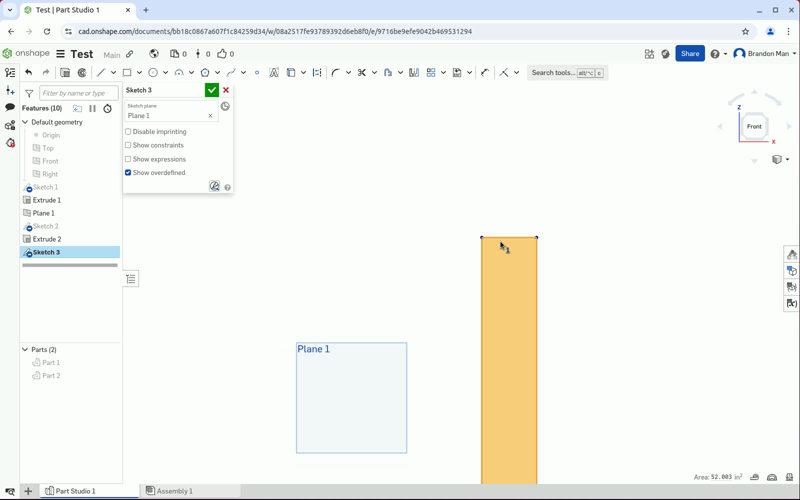
scroll(-6)
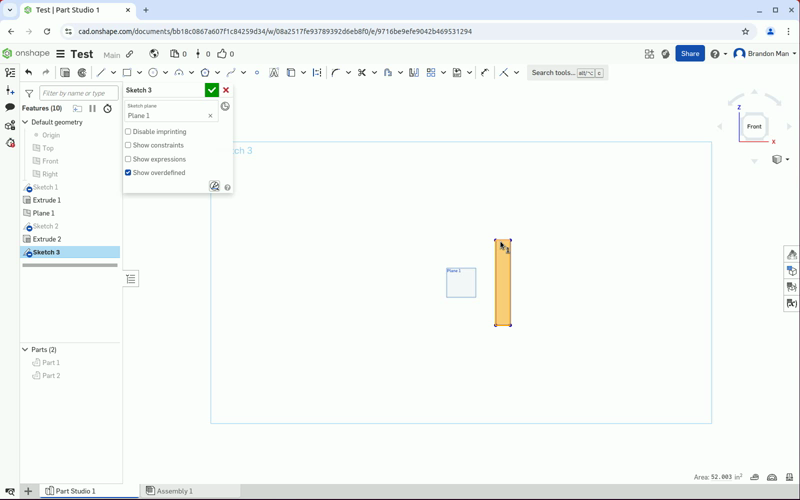
mouse_move(73, 352)
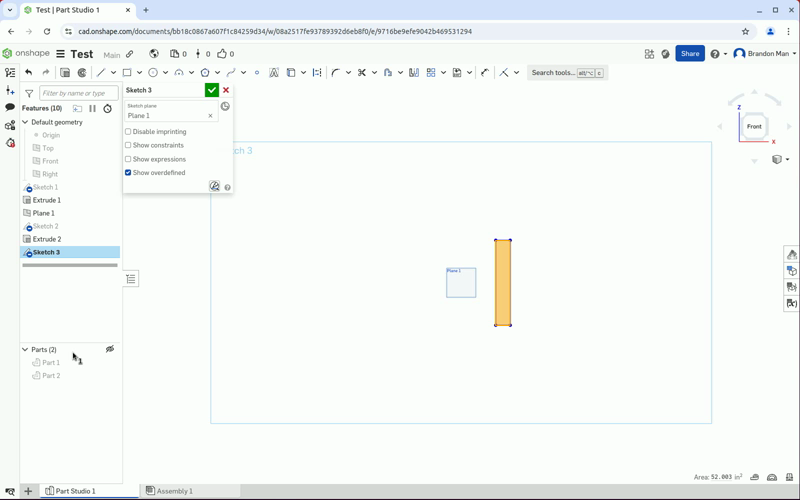
key(shift+y)
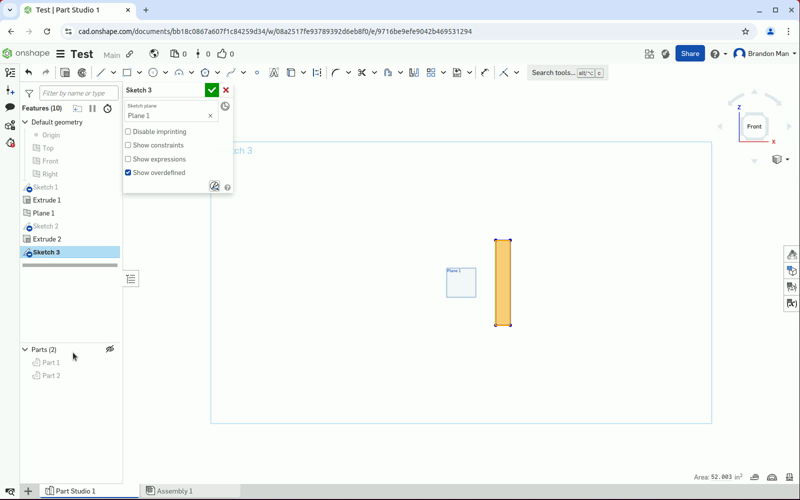
key(shift+e)
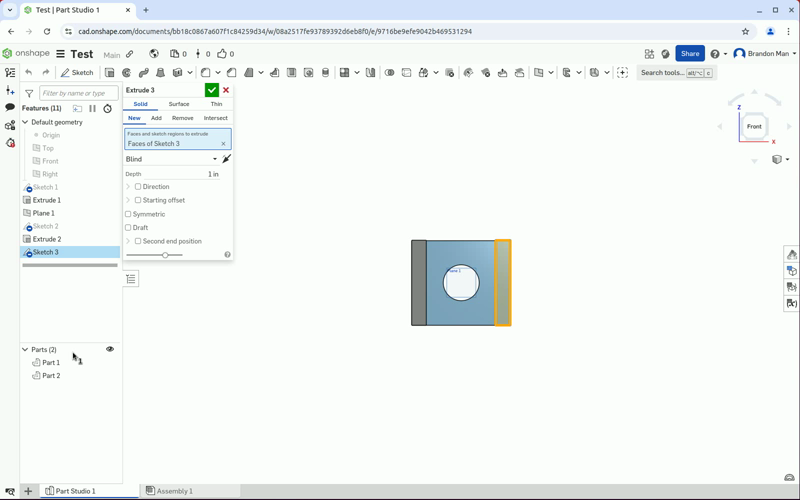
mouse_move(143, 106)
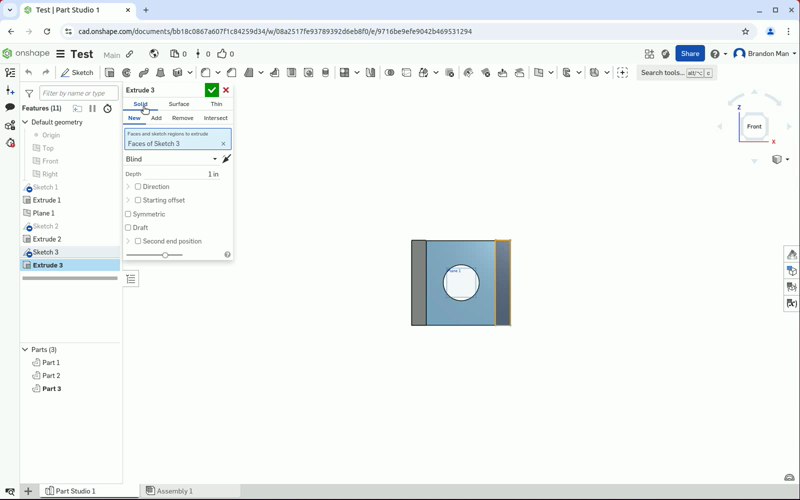
click(143, 106)
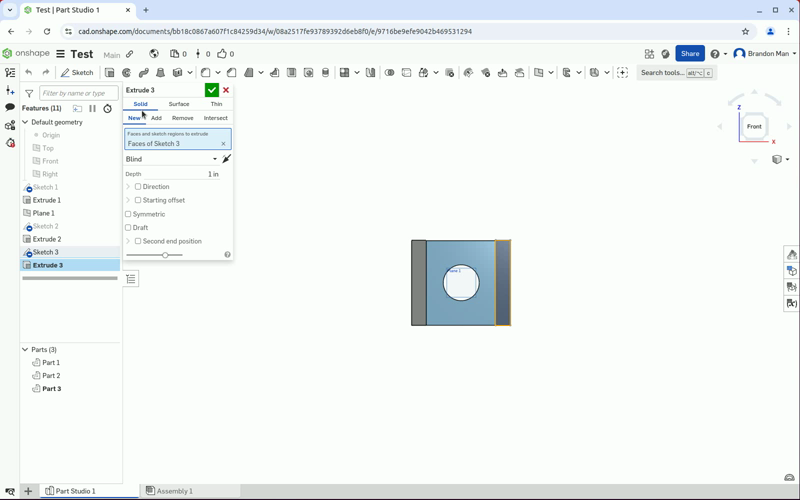
mouse_move(137, 120)
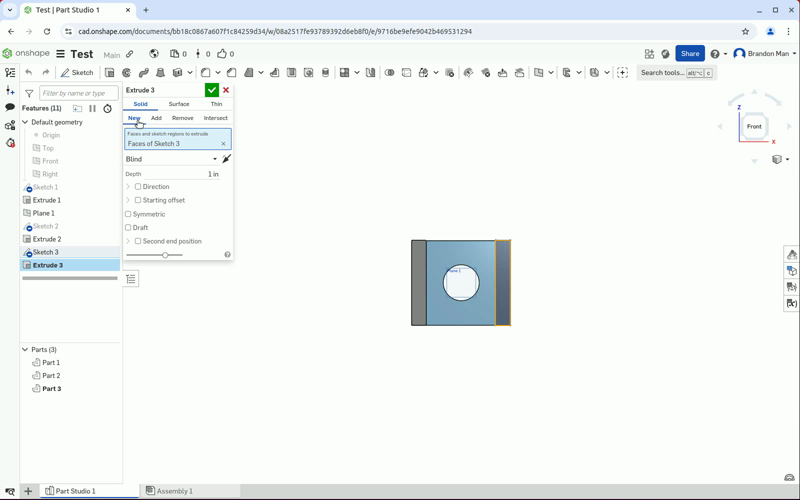
click(137, 120)
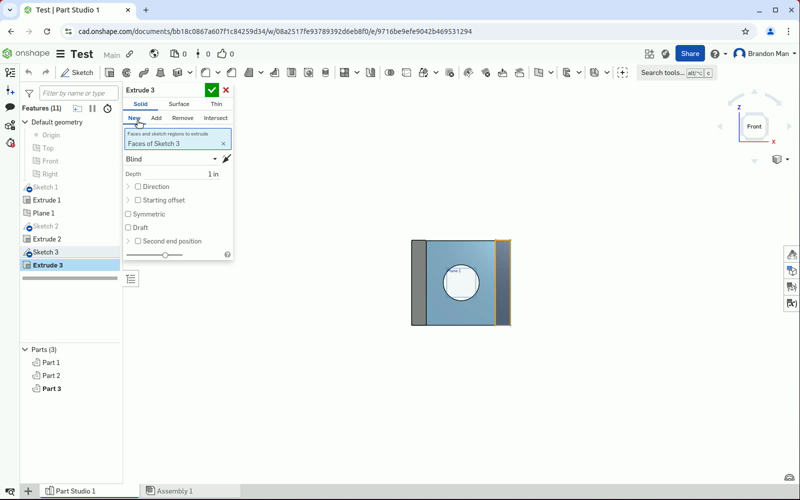
key(tab, 4)
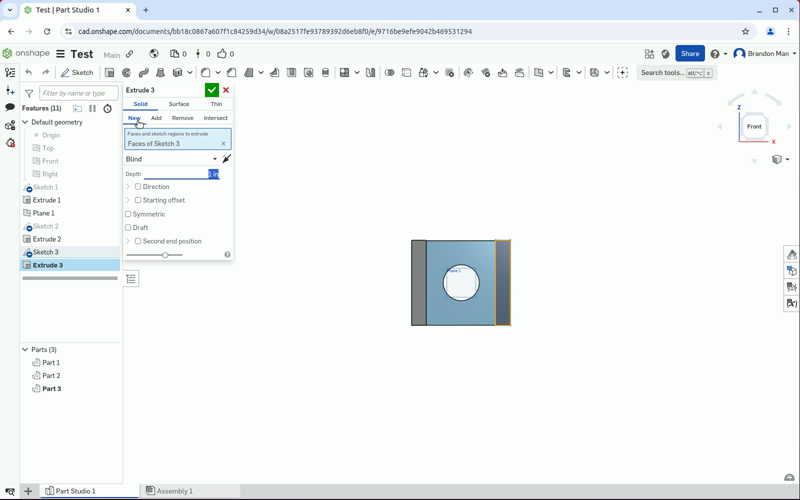
text(21.664)
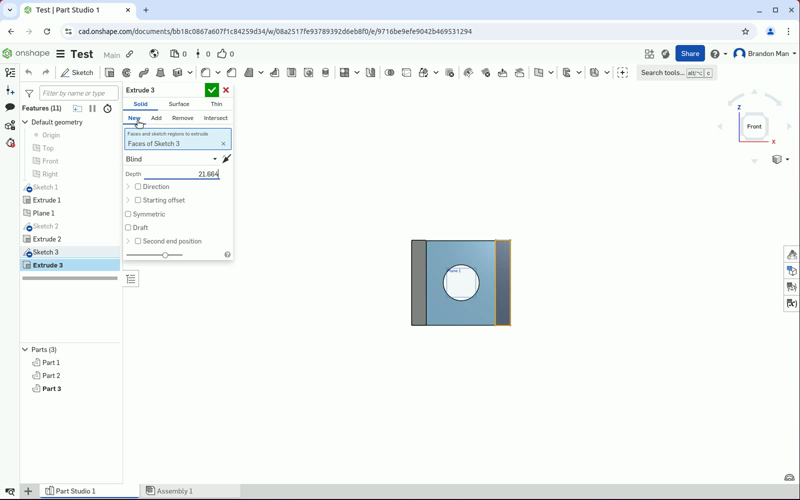
key(enter)
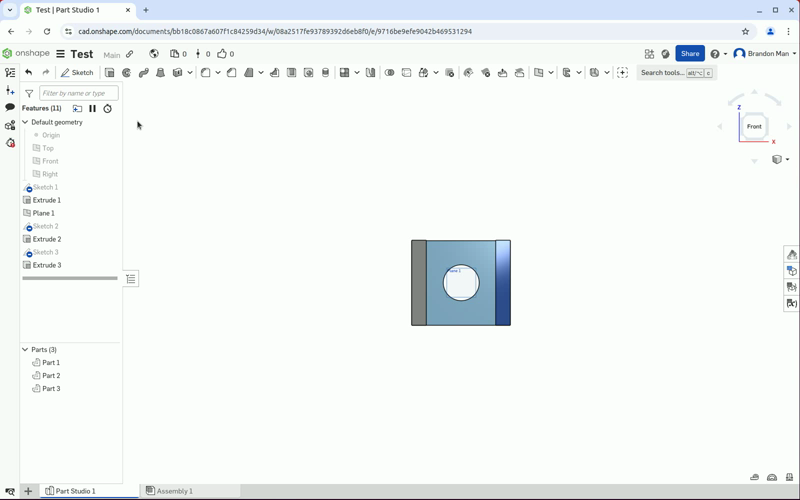
key(shift+h)
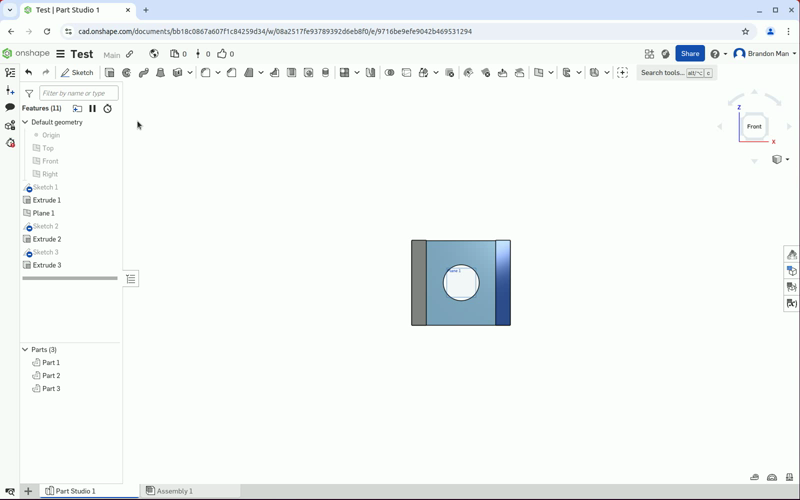
key(shift+h)
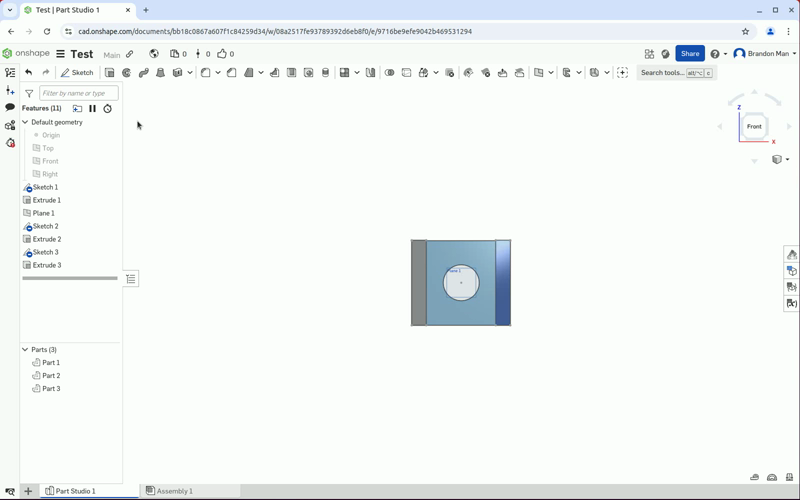
key(shift+7)
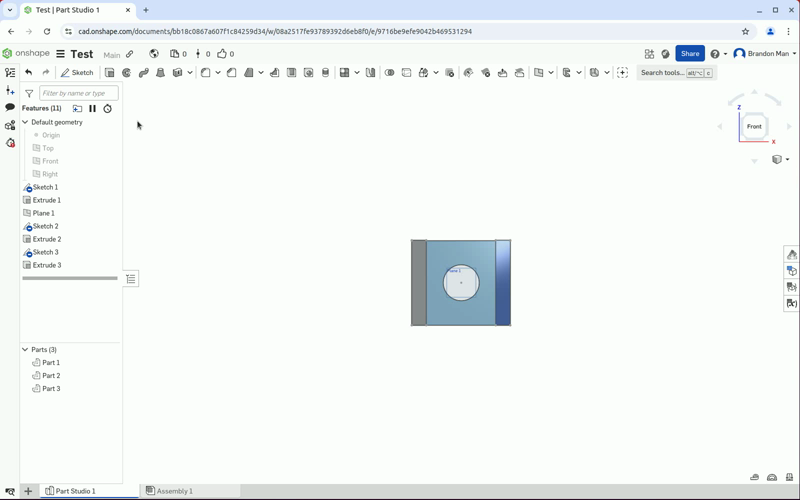
key(left, 2)
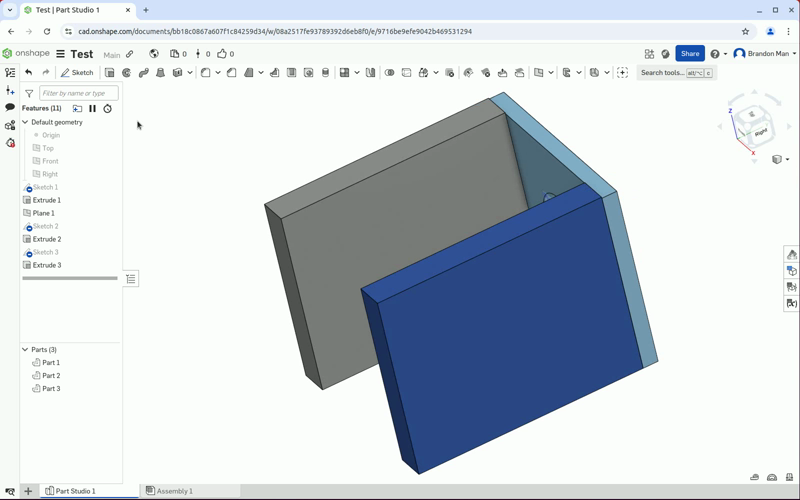
key(down, 2)
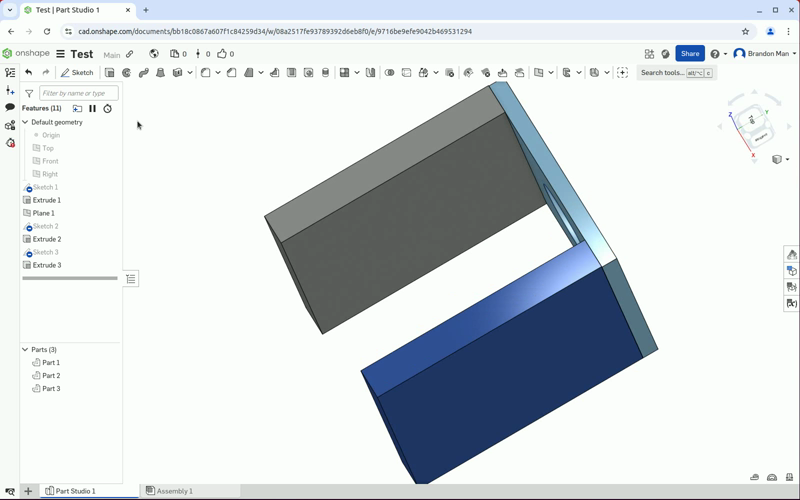
key(up, 2)
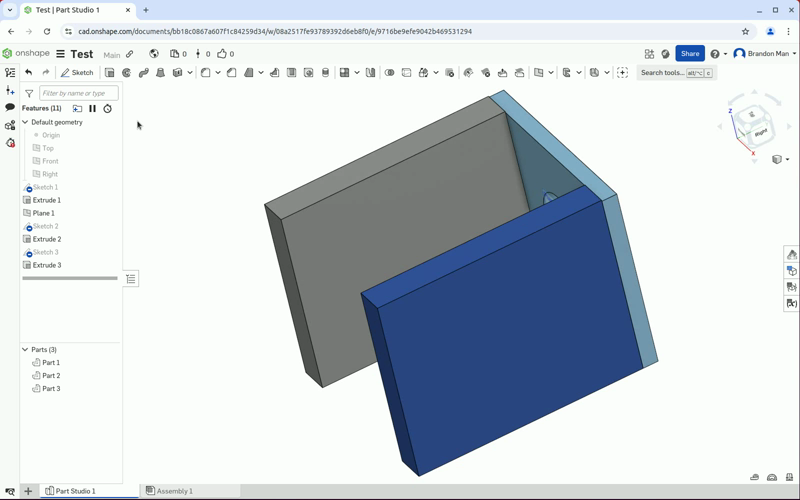
key(right, 2)
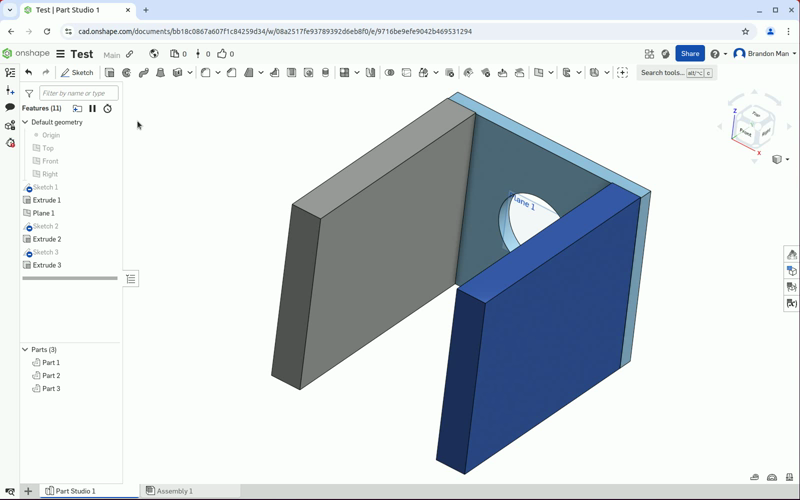
mouse_move(73, 189)
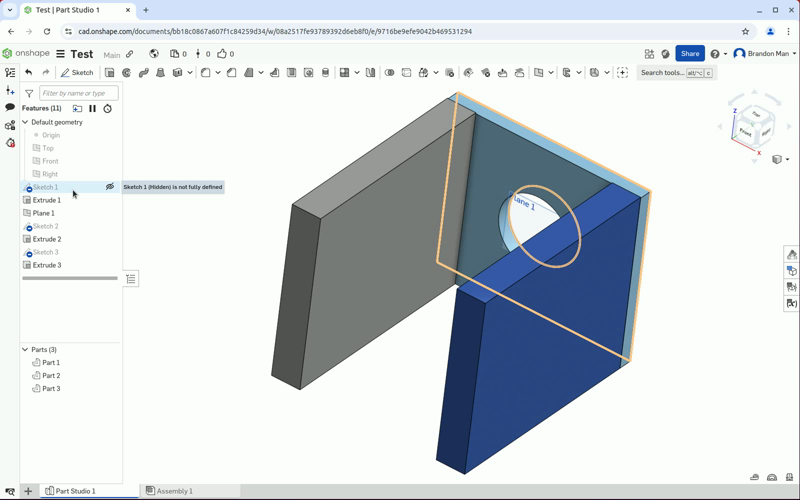
click(73, 189)